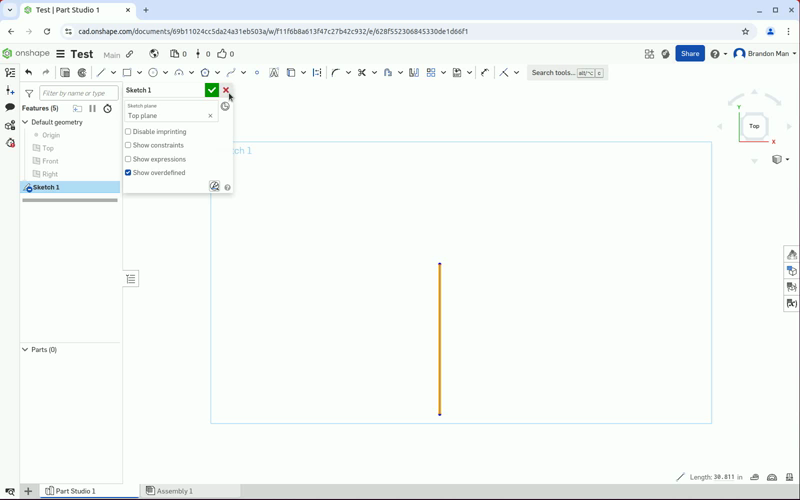
key(shift+h)
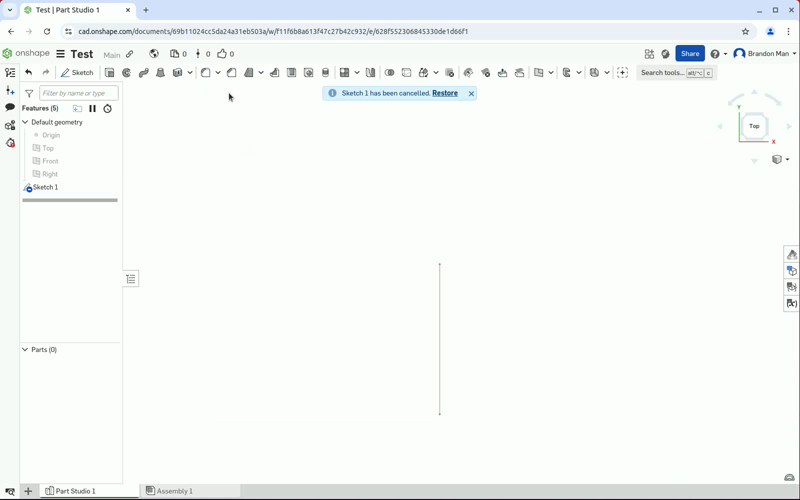
key(shift+s)
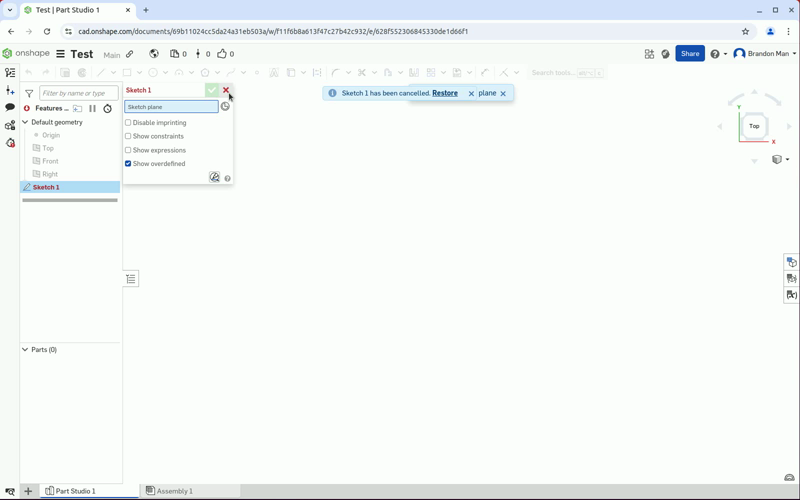
mouse_move(73, 150)
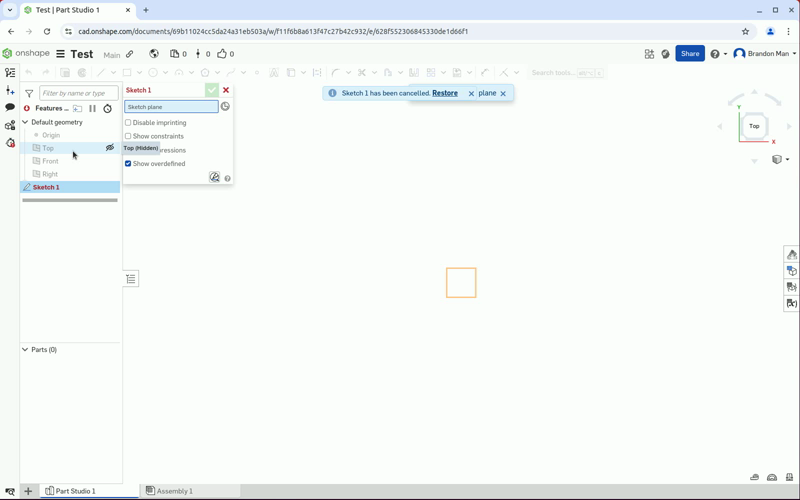
click(73, 150)
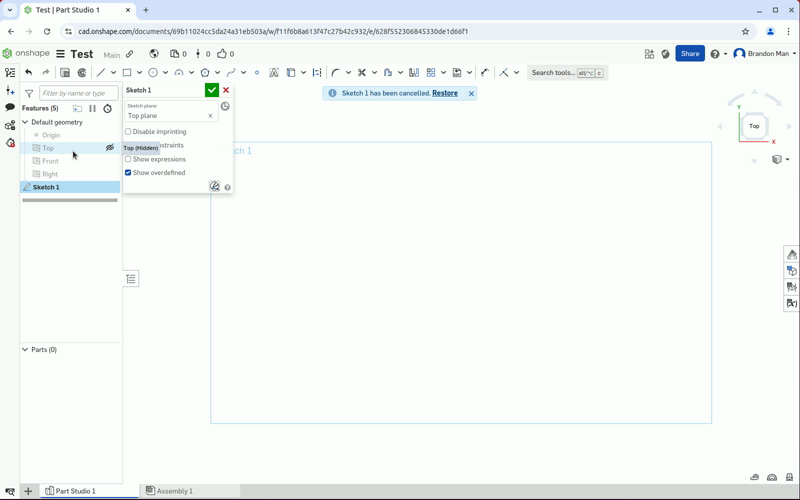
mouse_move(73, 352)
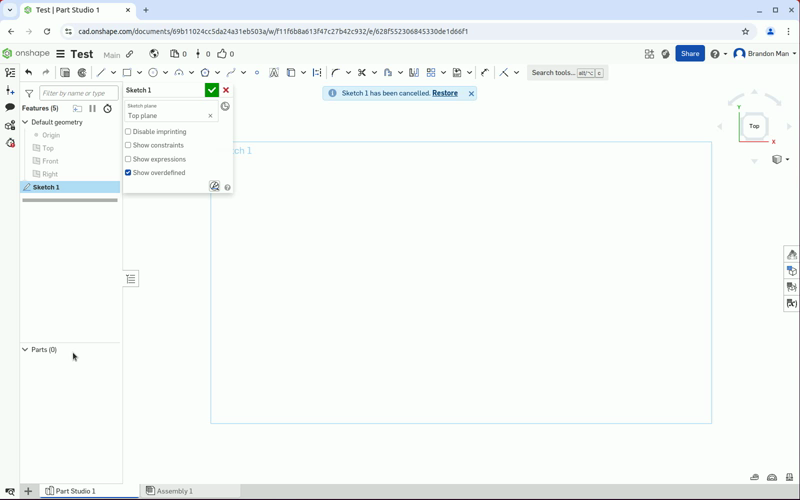
key(y)
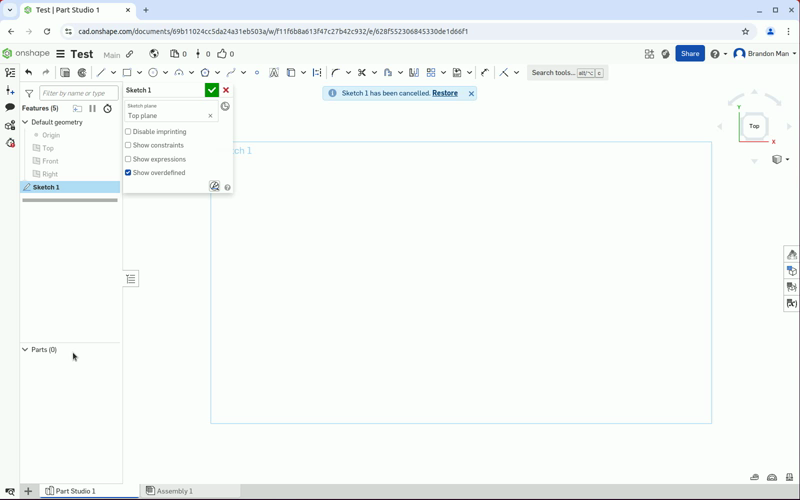
key(l)
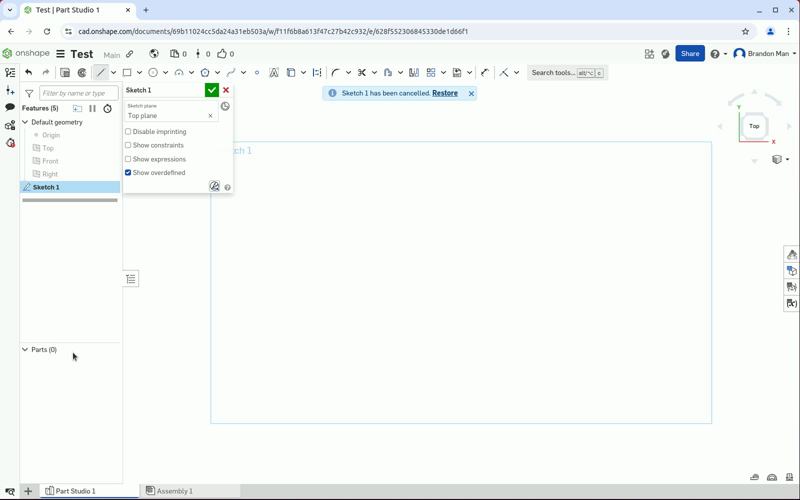
key_down(shift)
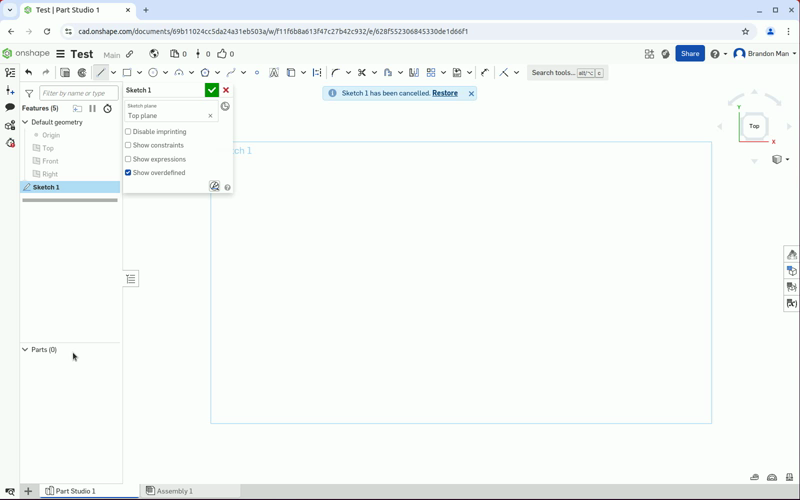
mouse_move(449, 294)
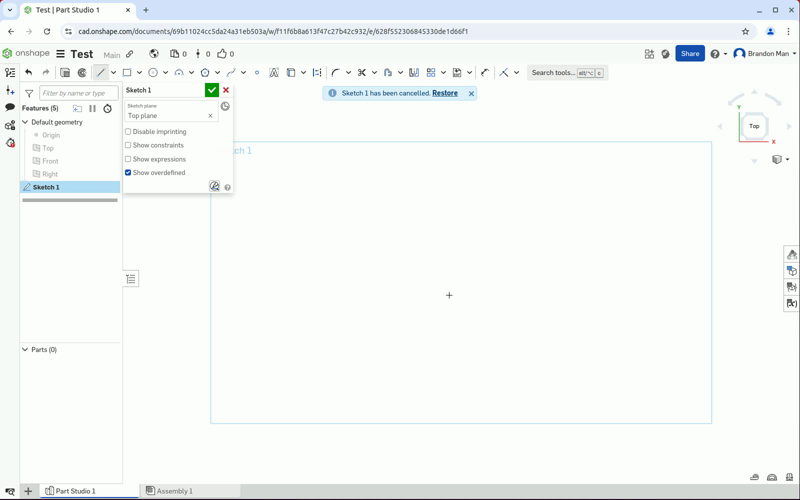
click(449, 294)
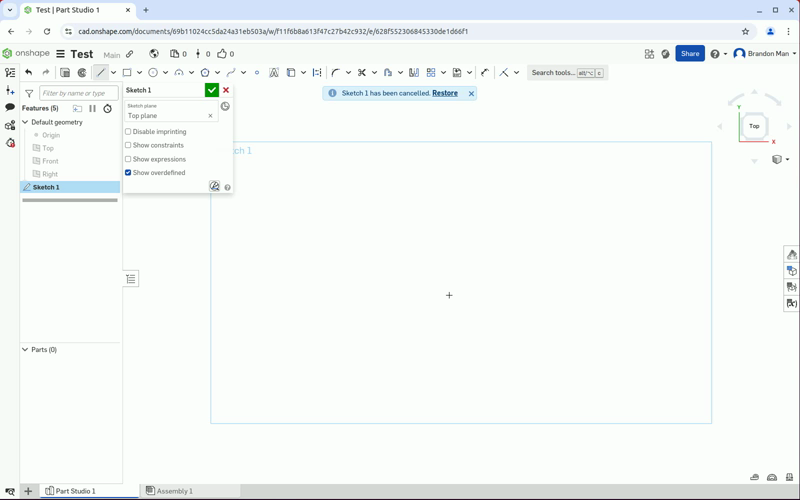
key_up(shift)
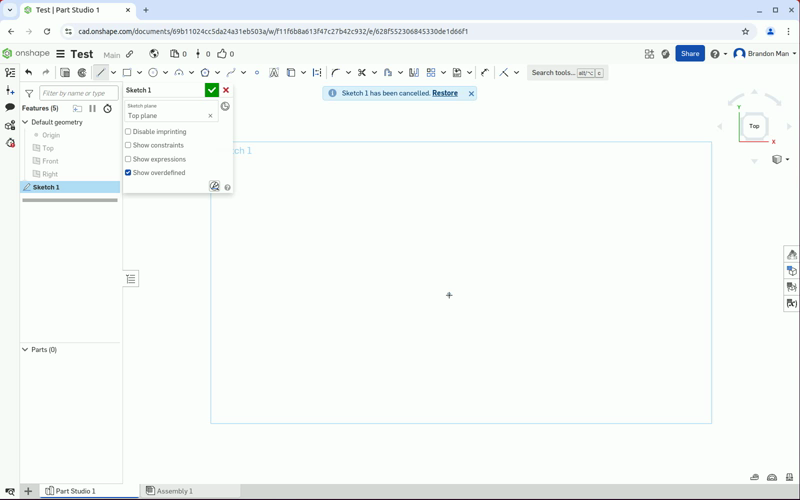
key_down(shift)
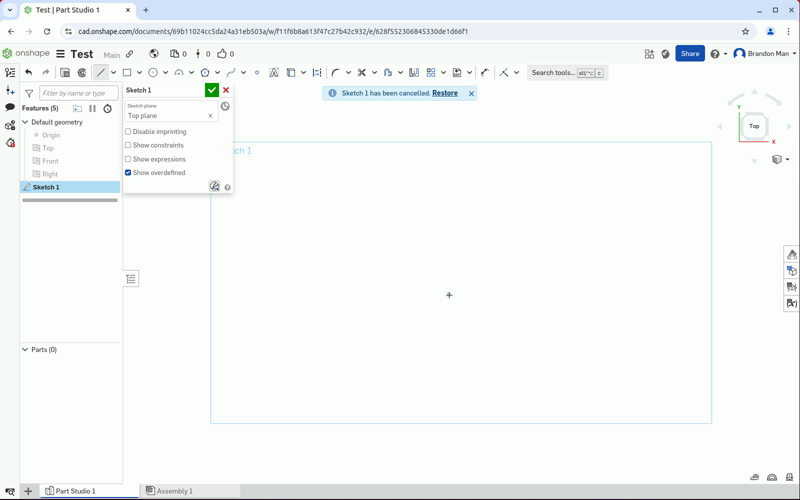
mouse_move(479, 294)
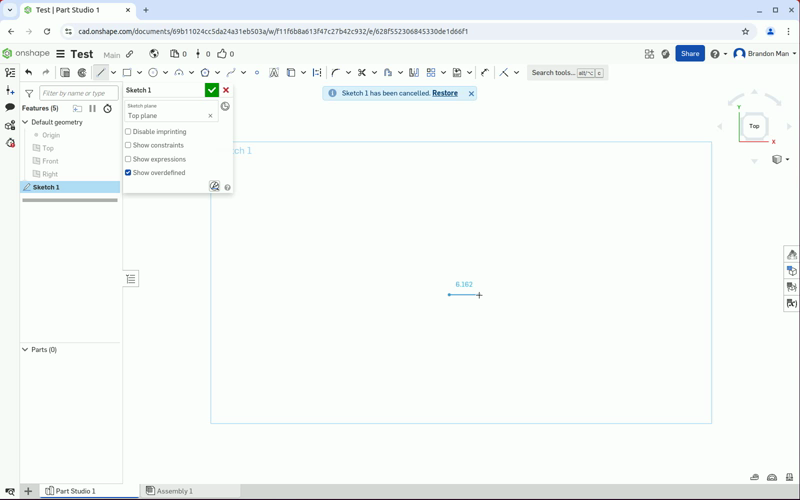
mouse_move(472, 294)
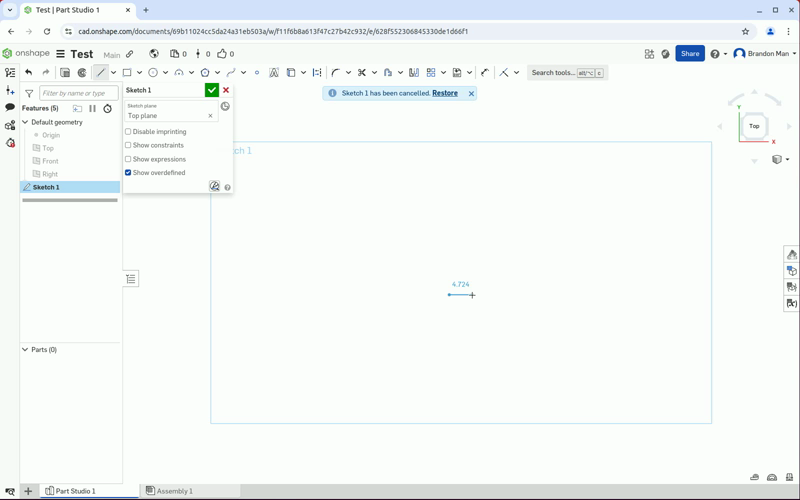
click(472, 294)
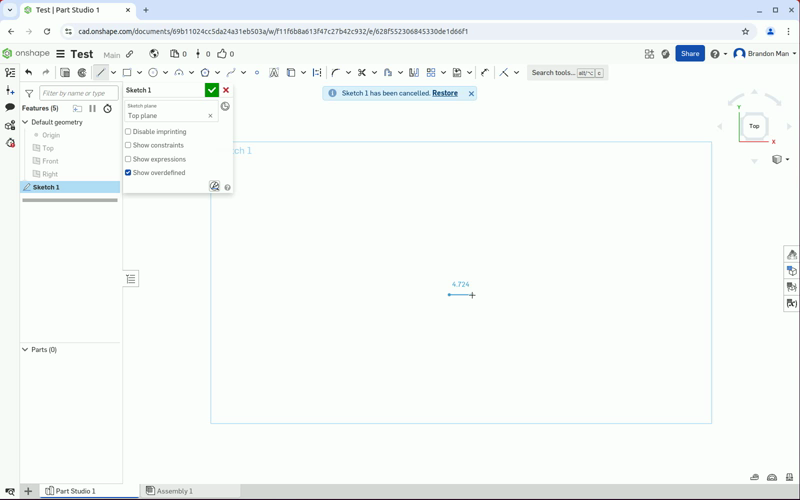
key_up(shift)
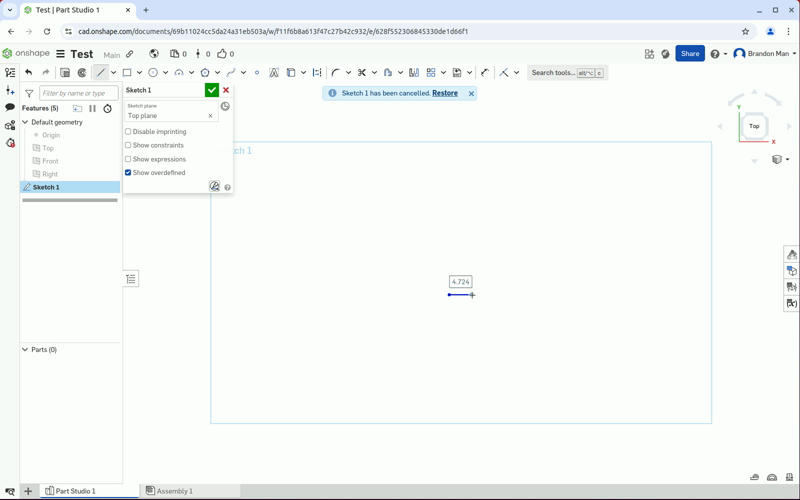
key_down(shift)
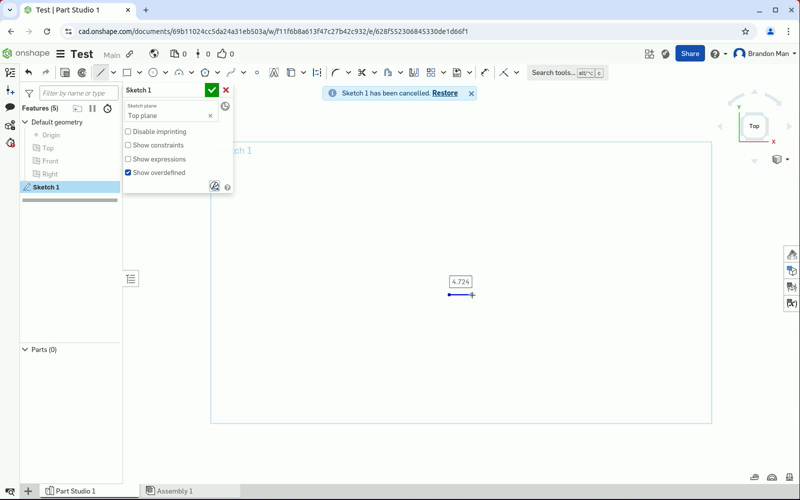
mouse_move(502, 294)
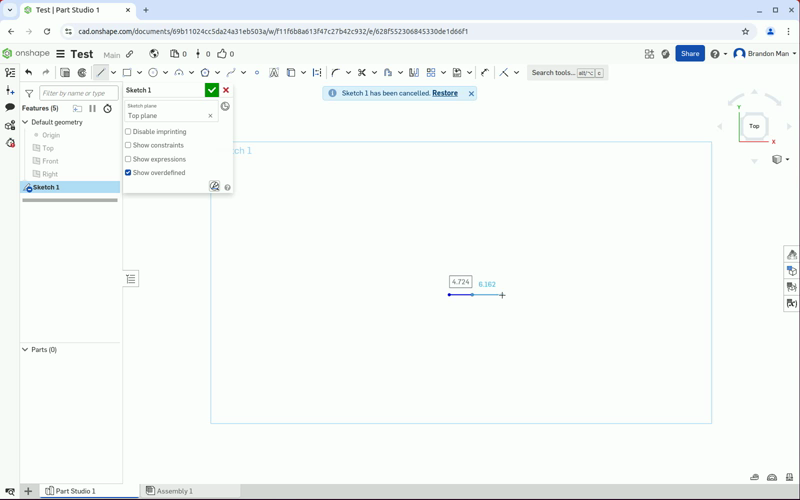
mouse_move(472, 271)
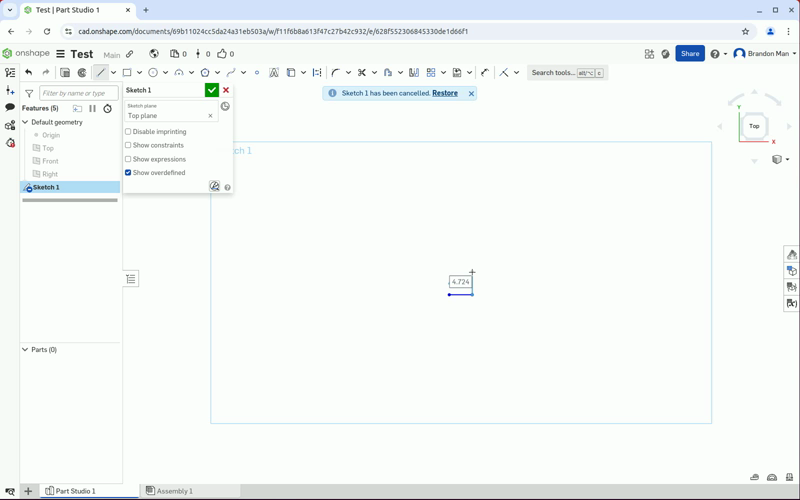
click(472, 271)
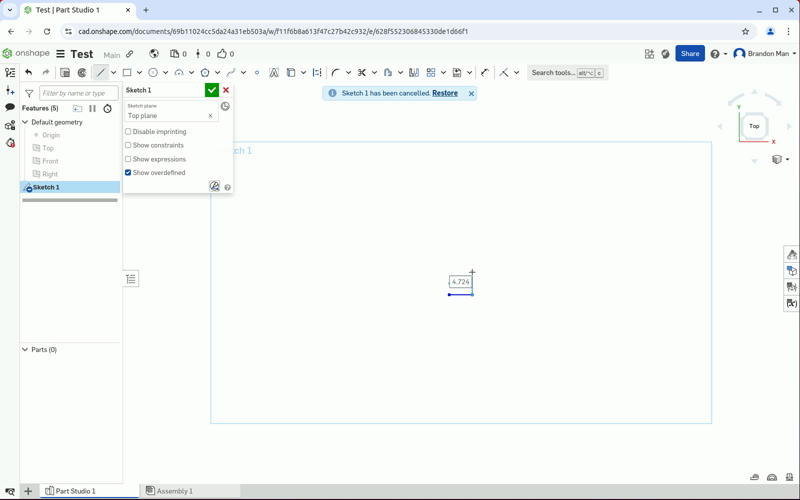
key_up(shift)
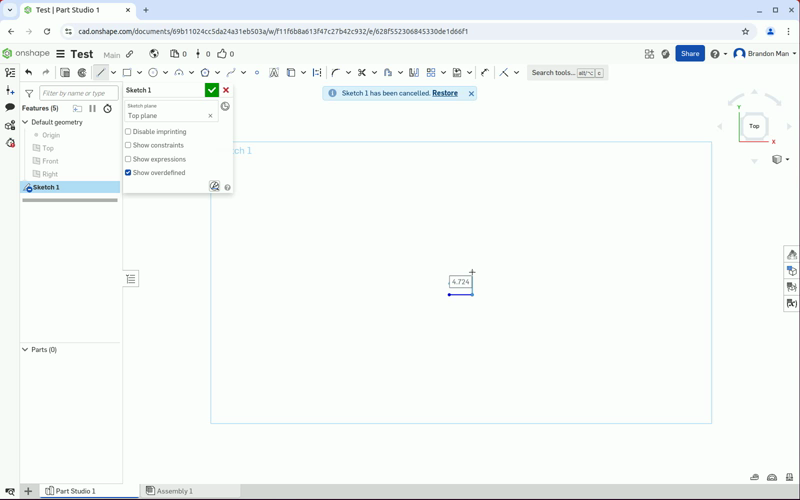
key_down(shift)
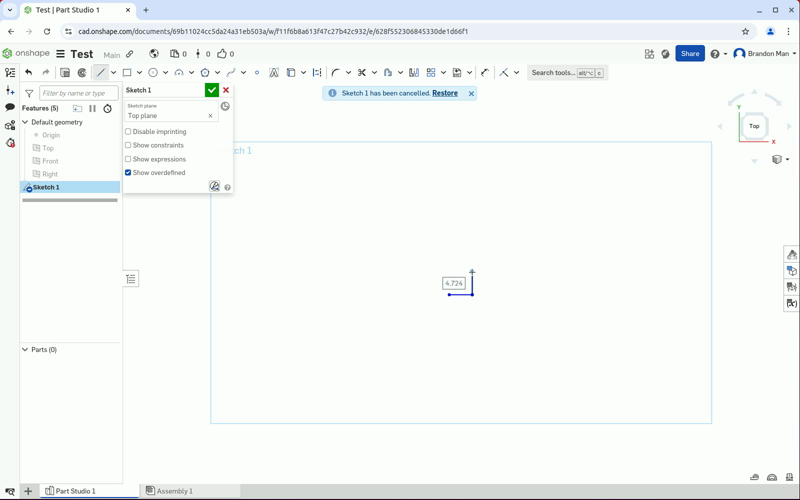
mouse_move(502, 271)
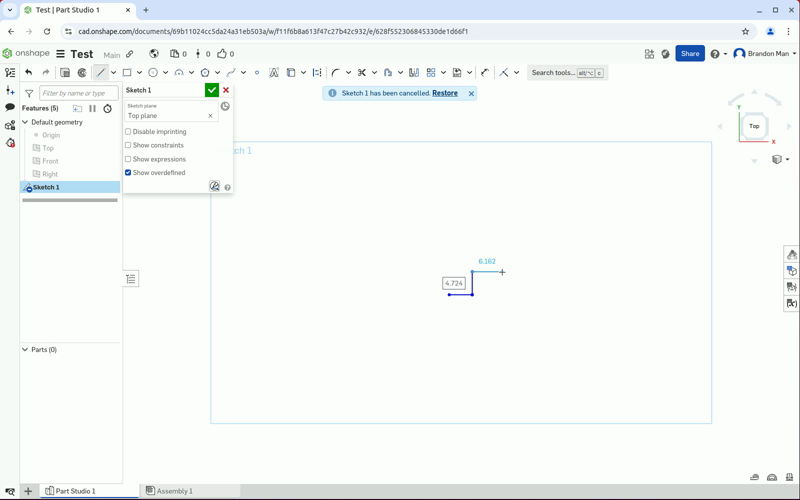
mouse_move(449, 271)
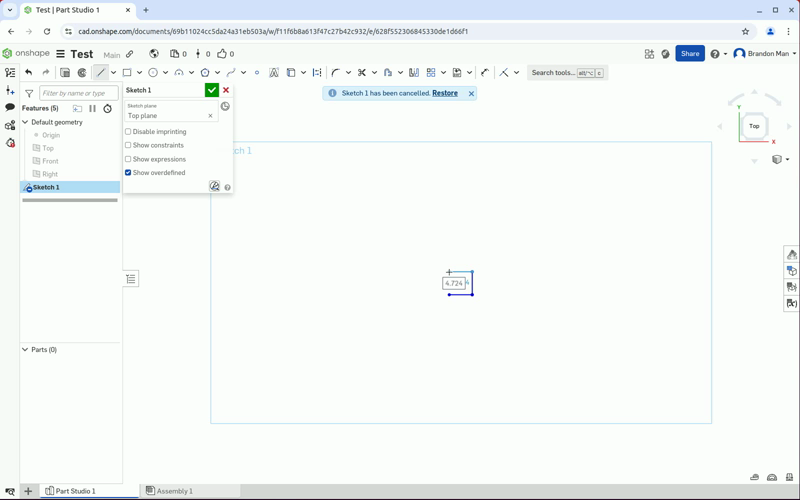
click(449, 271)
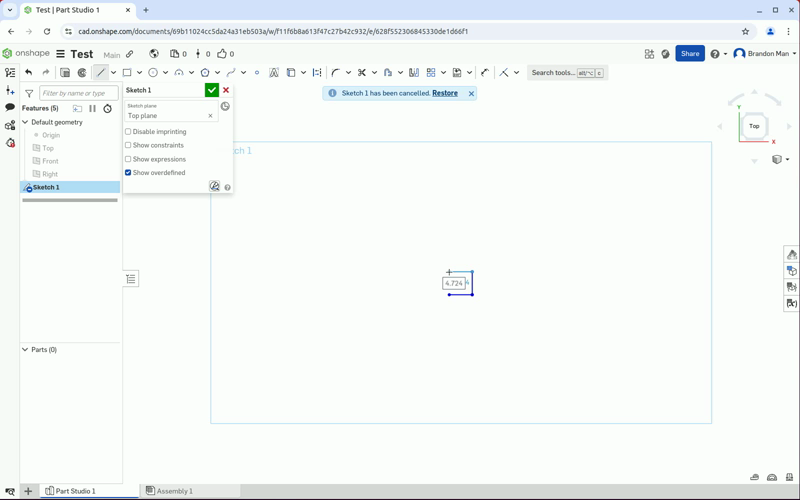
key_up(shift)
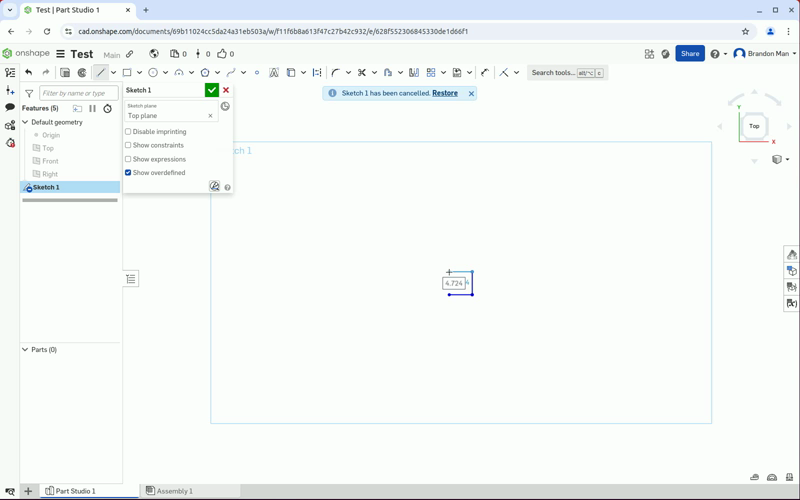
mouse_move(479, 271)
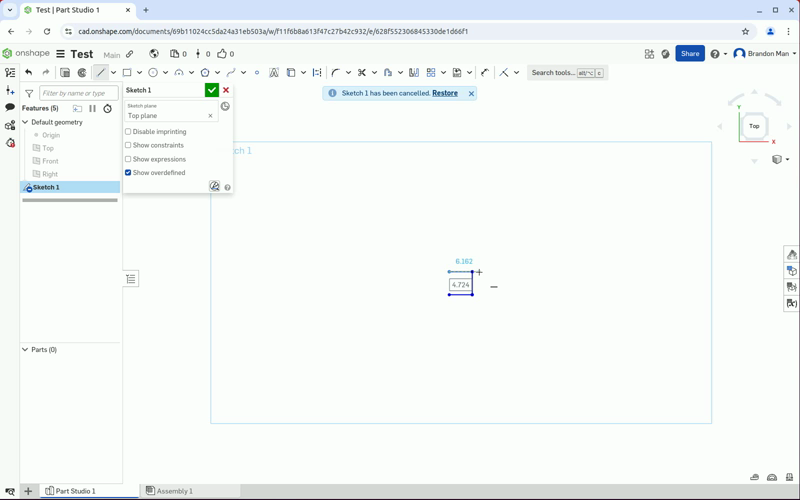
key_down(shift)
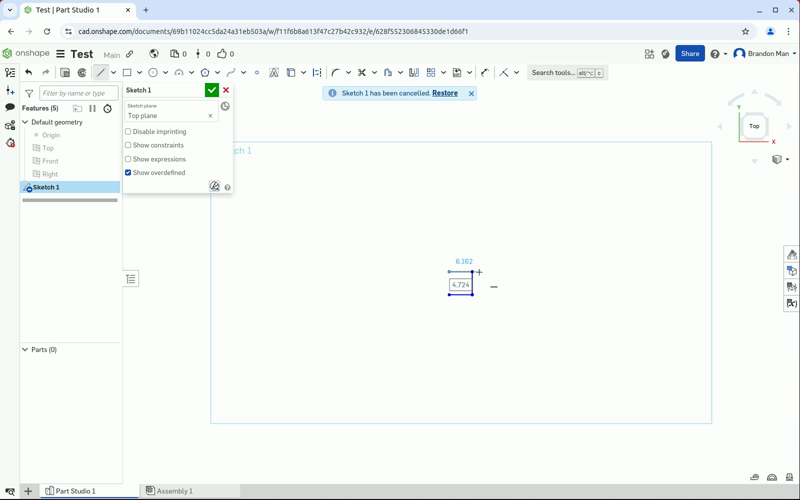
mouse_move(449, 294)
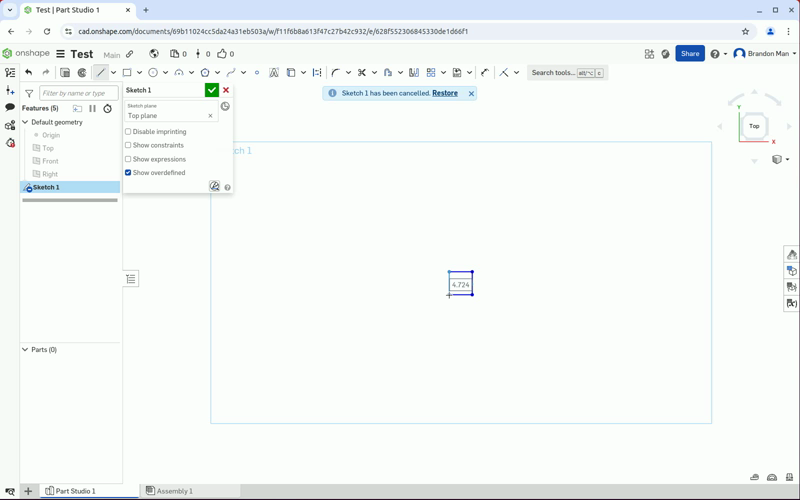
key_up(shift)
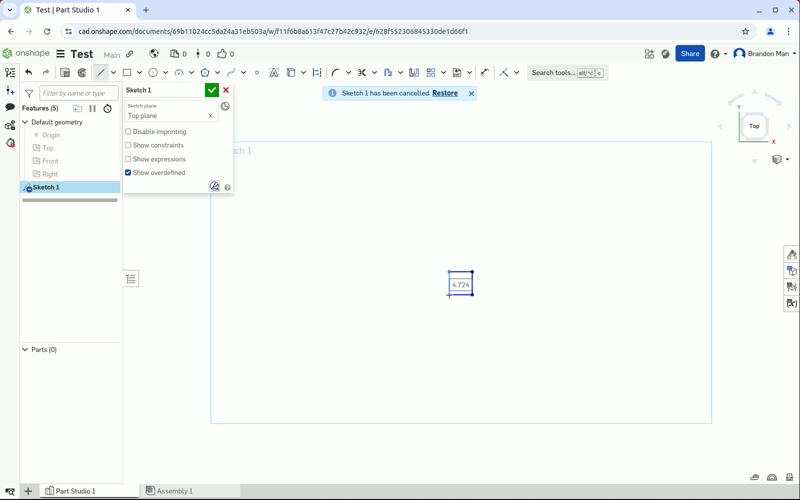
click(449, 294)
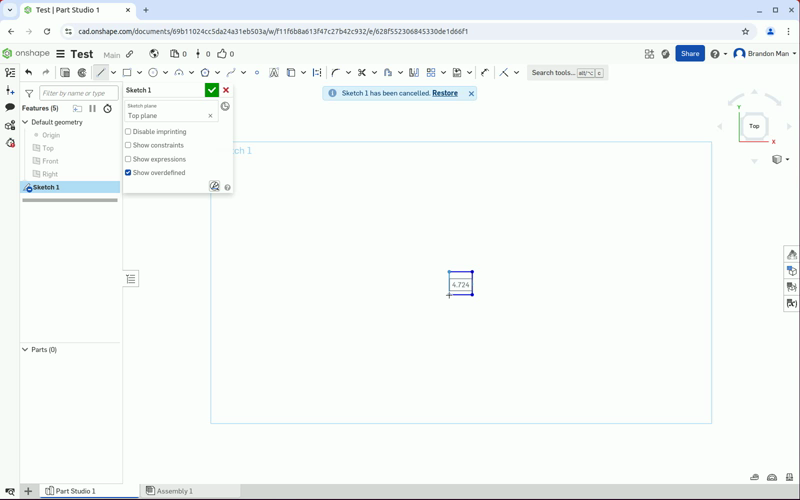
key(esc)
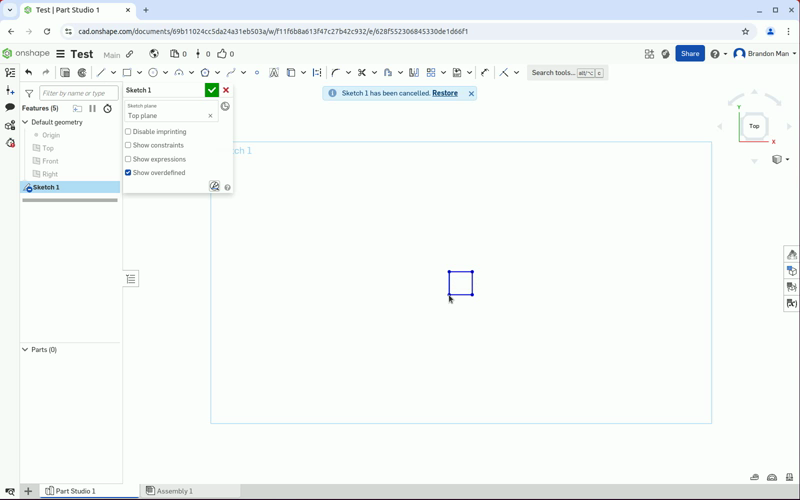
key(c)
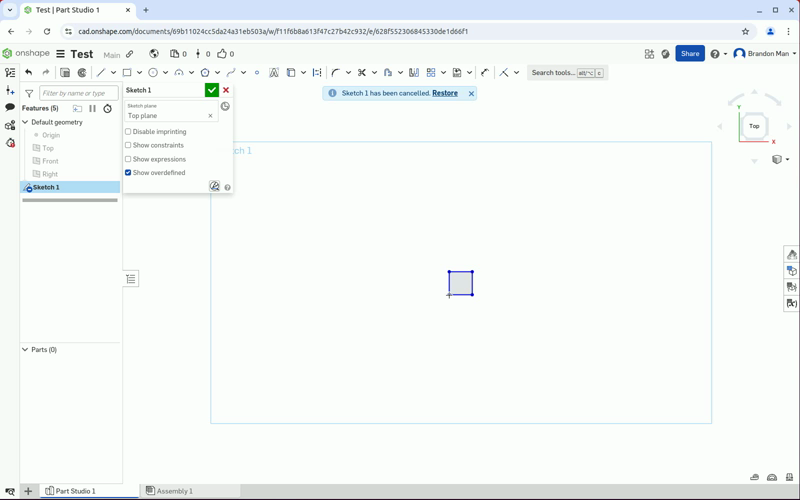
key_down(shift)
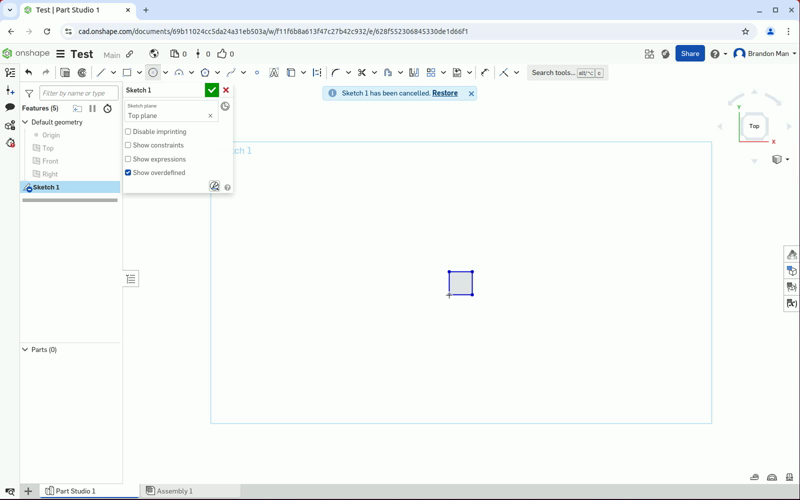
mouse_move(460, 282)
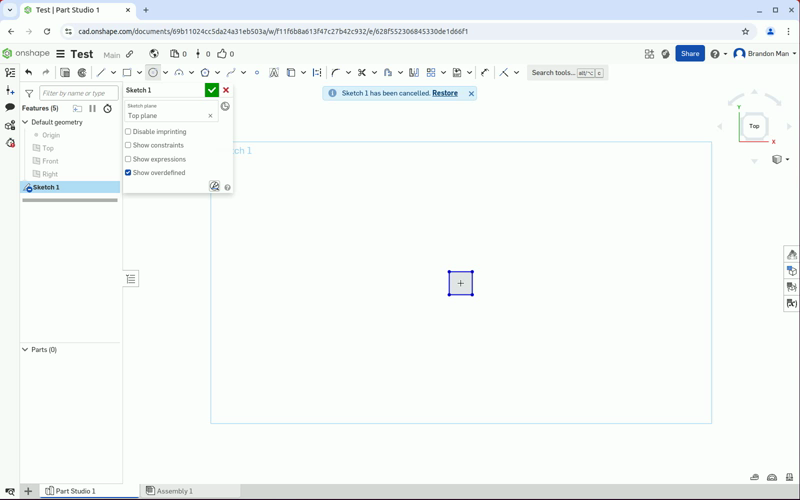
click(460, 282)
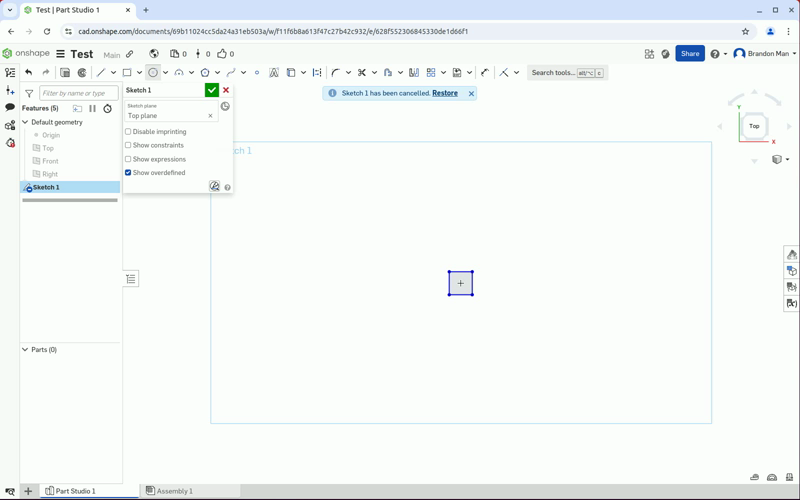
key_up(shift)
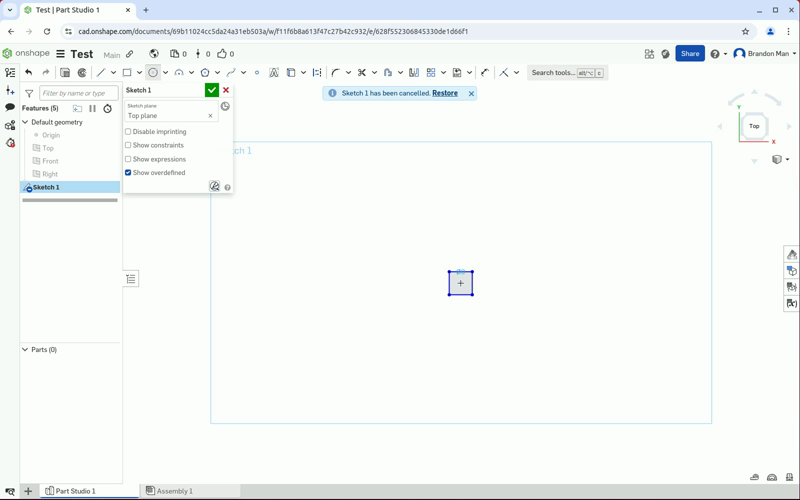
mouse_move(471, 282)
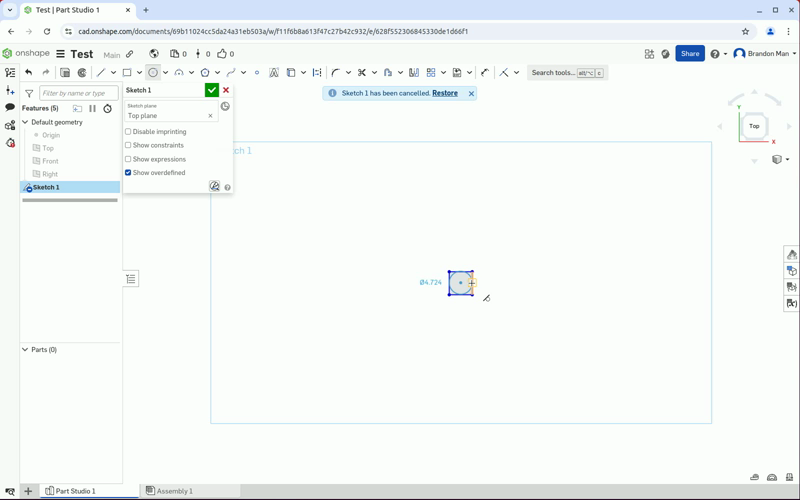
click(471, 282)
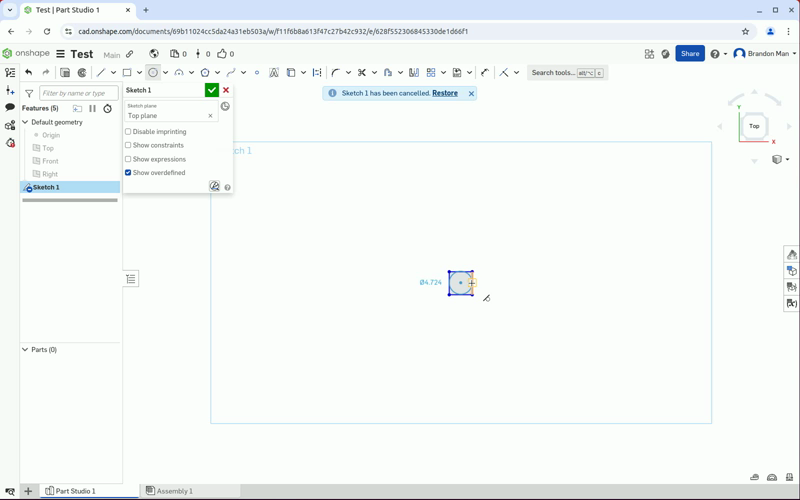
key(esc)
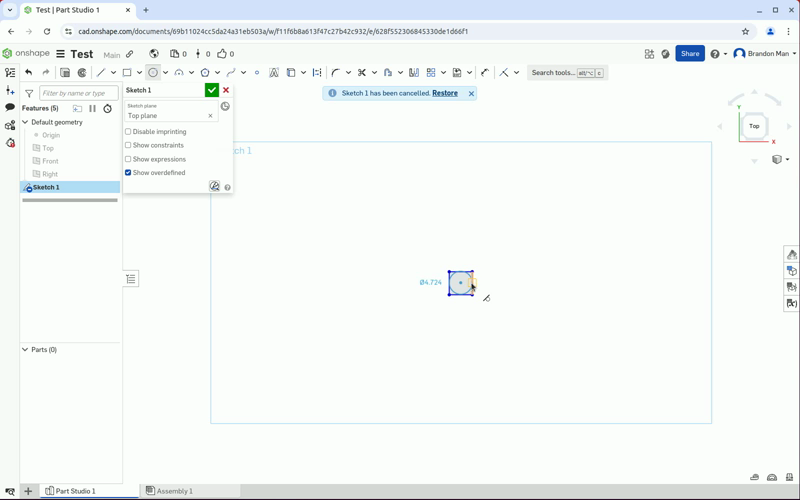
mouse_move(472, 291)
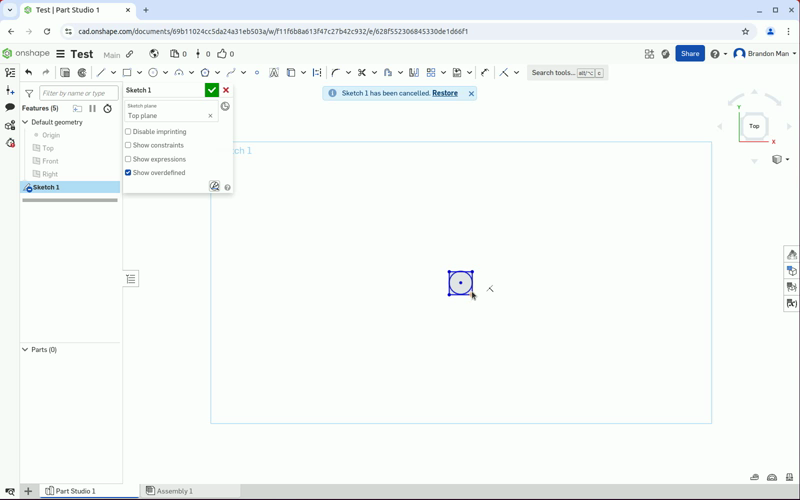
scroll(6)
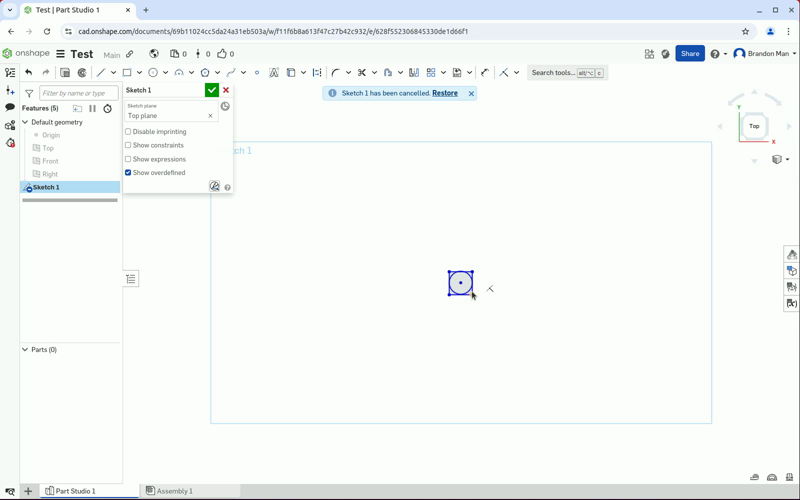
scroll(6)
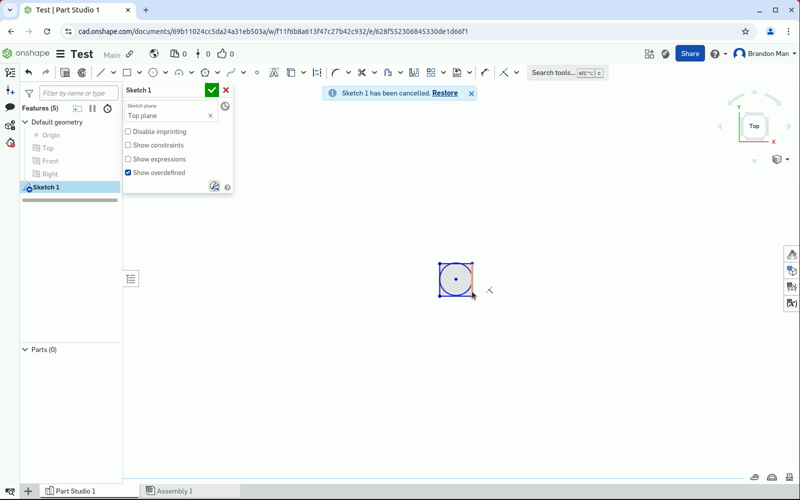
scroll(6)
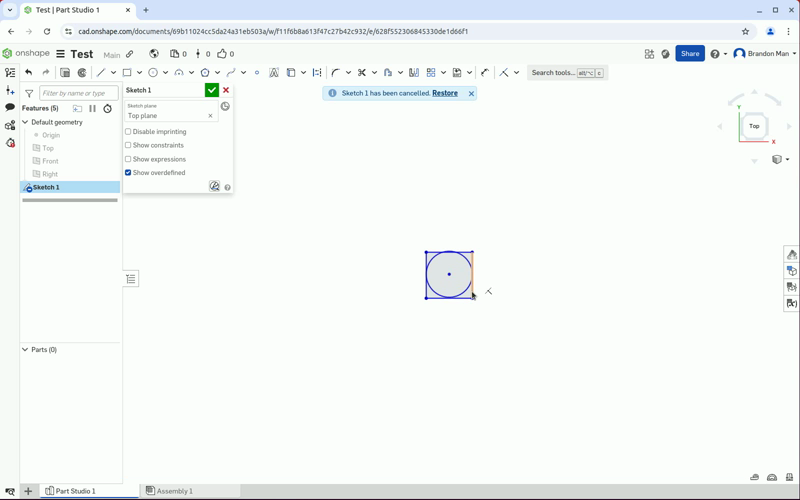
scroll(6)
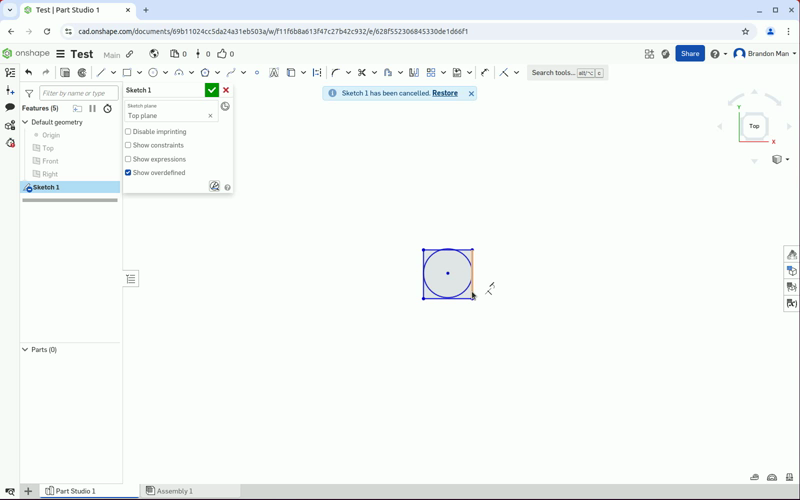
scroll(6)
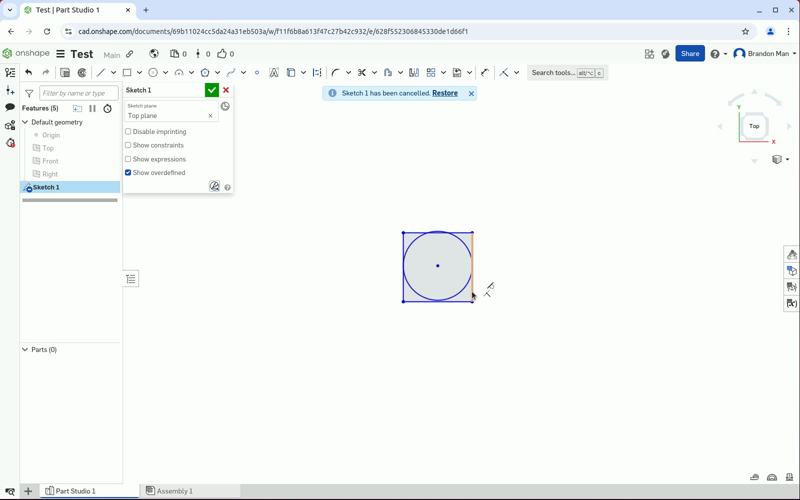
scroll(6)
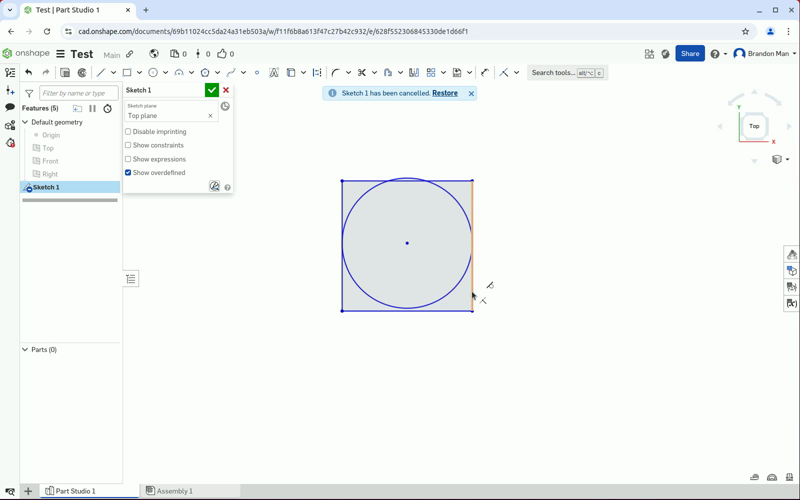
scroll(6)
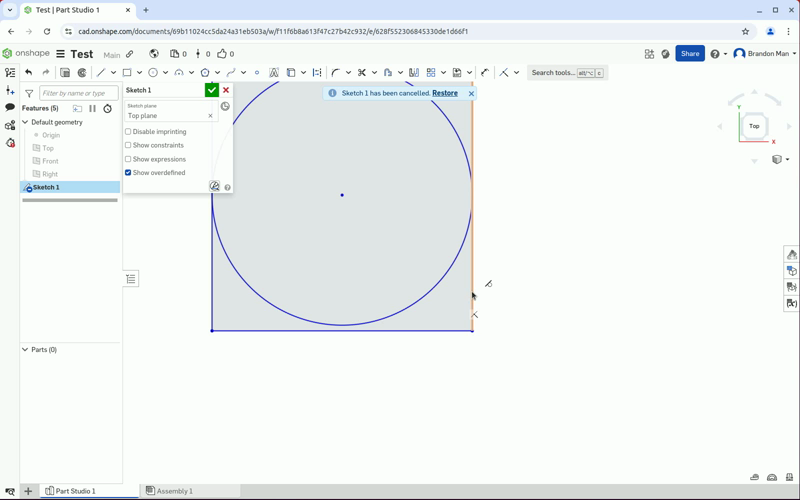
click(472, 291)
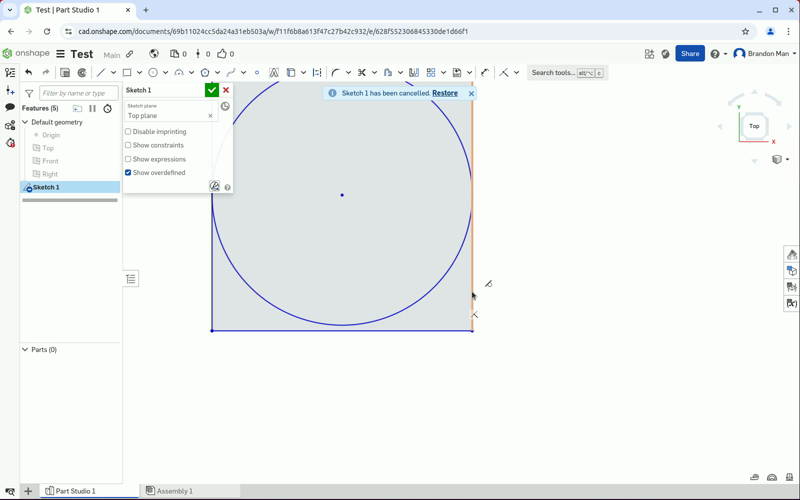
scroll(-6)
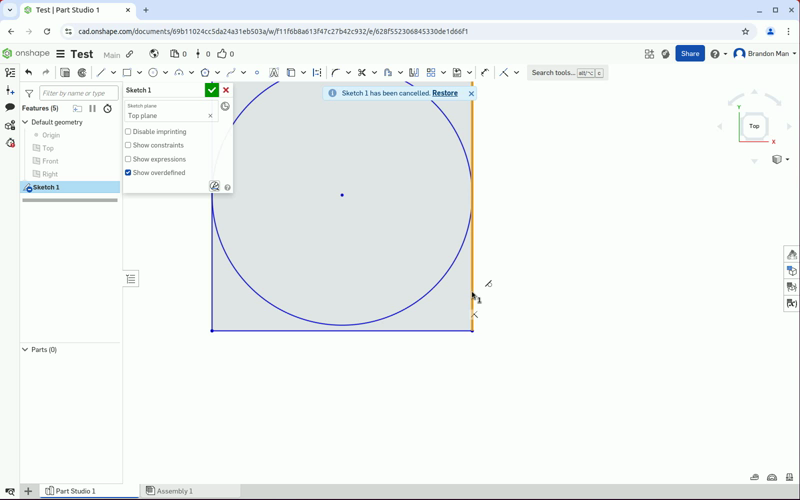
scroll(-6)
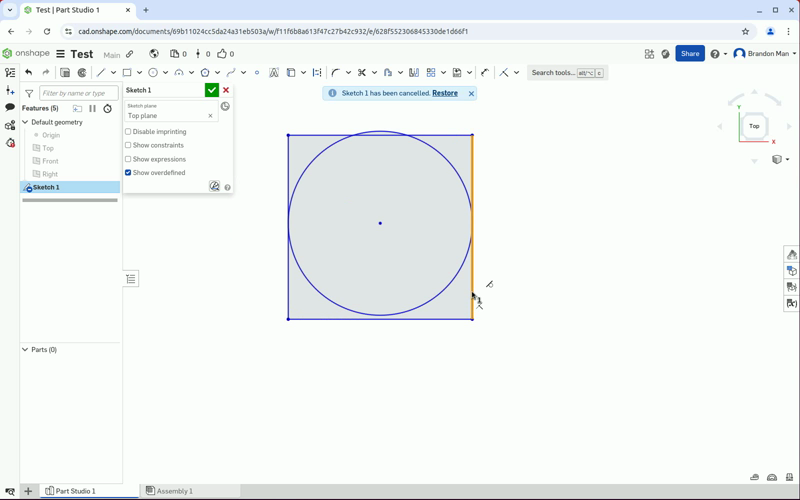
scroll(-6)
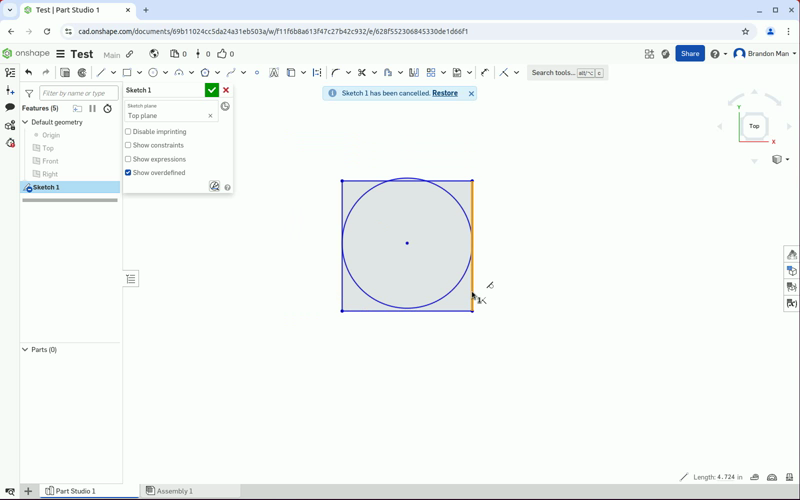
scroll(-6)
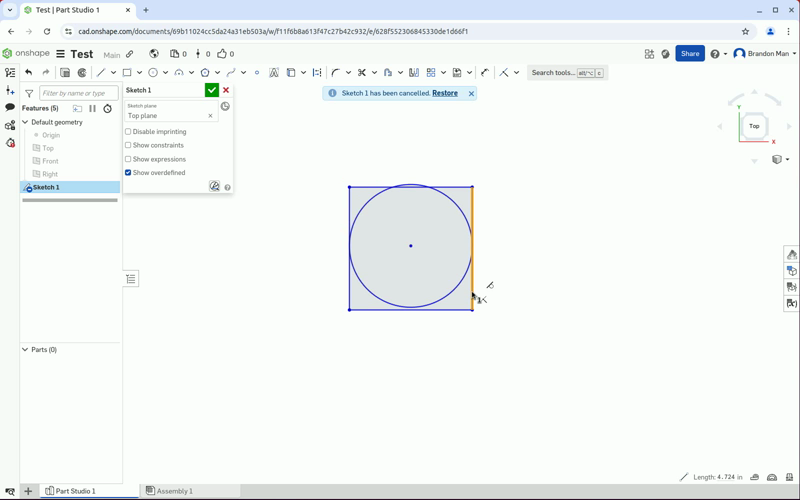
scroll(-6)
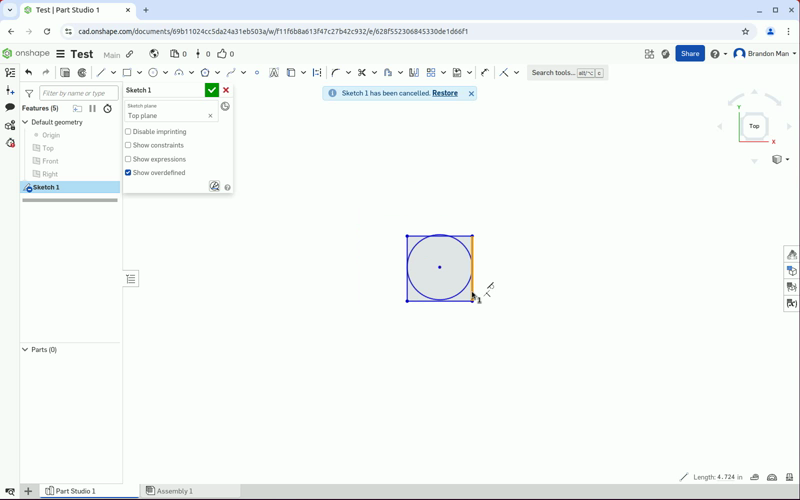
scroll(-6)
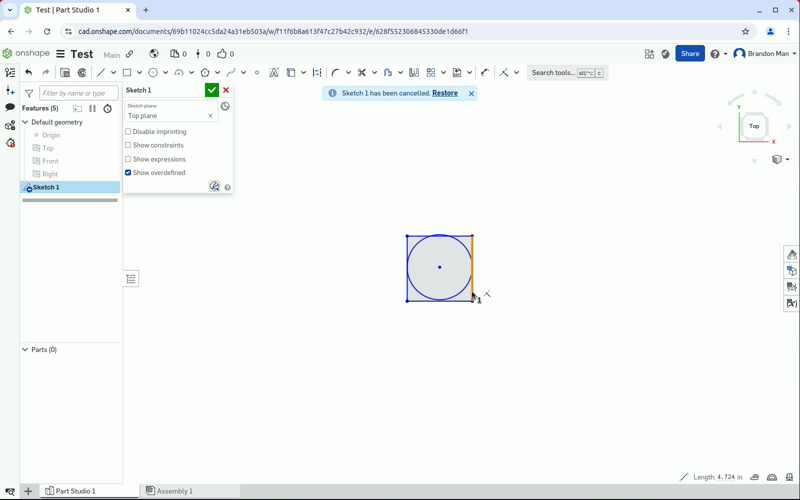
scroll(-6)
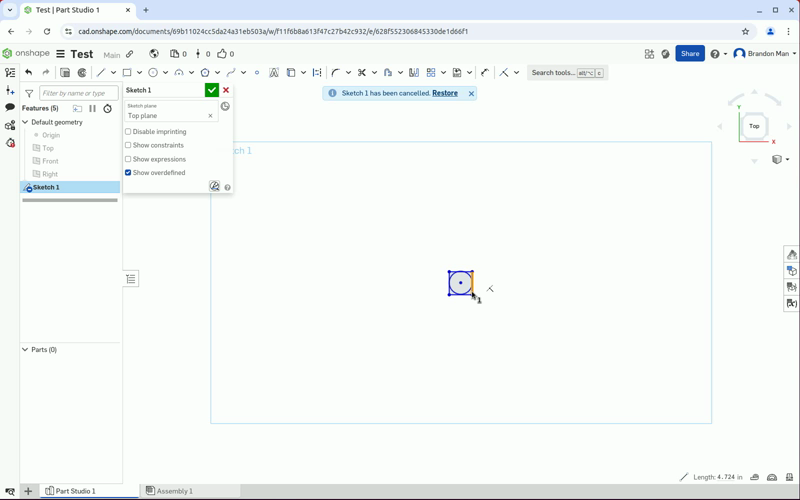
mouse_move(73, 352)
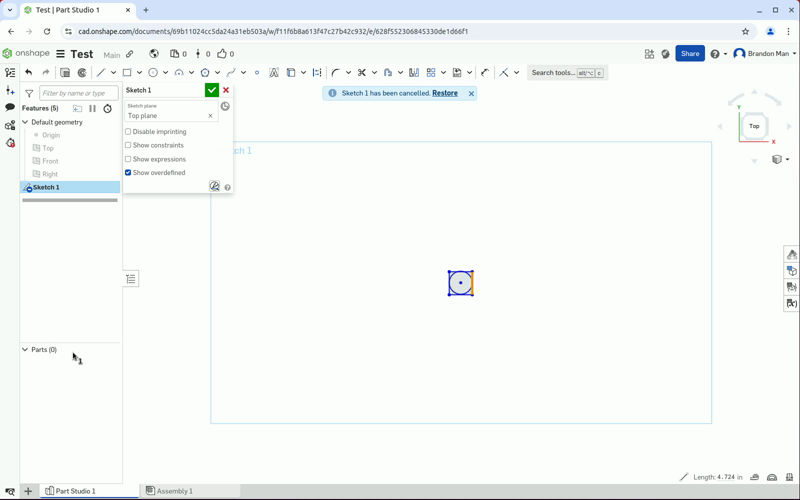
key(shift+y)
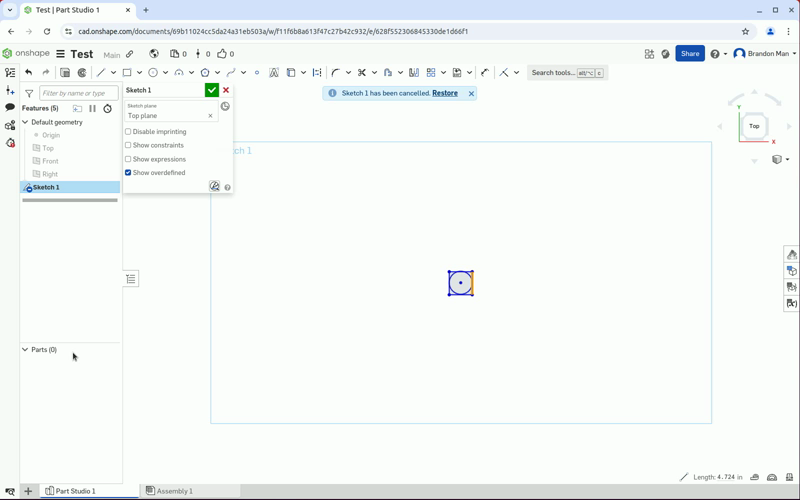
key(shift+e)
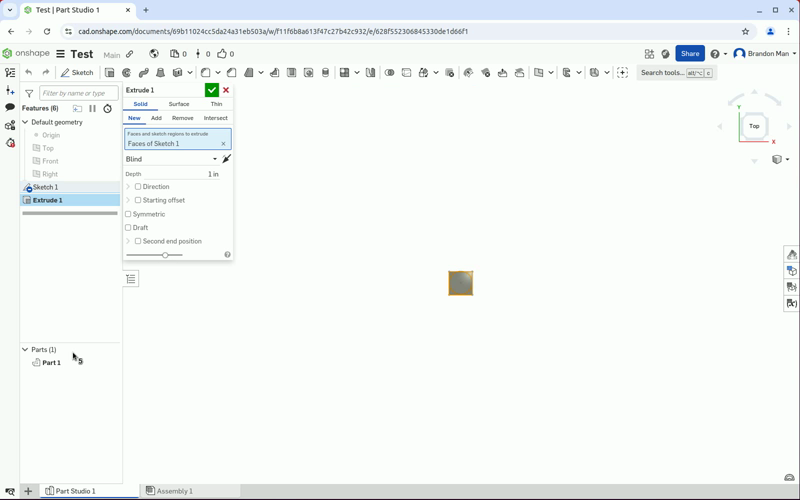
mouse_move(143, 106)
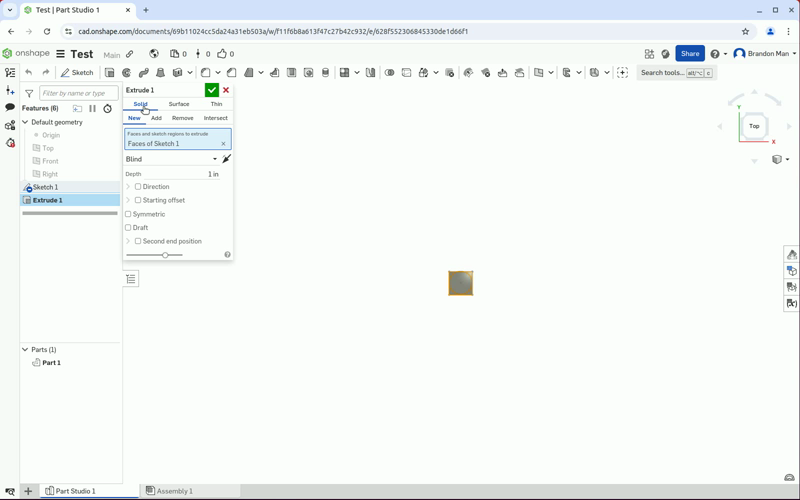
click(143, 106)
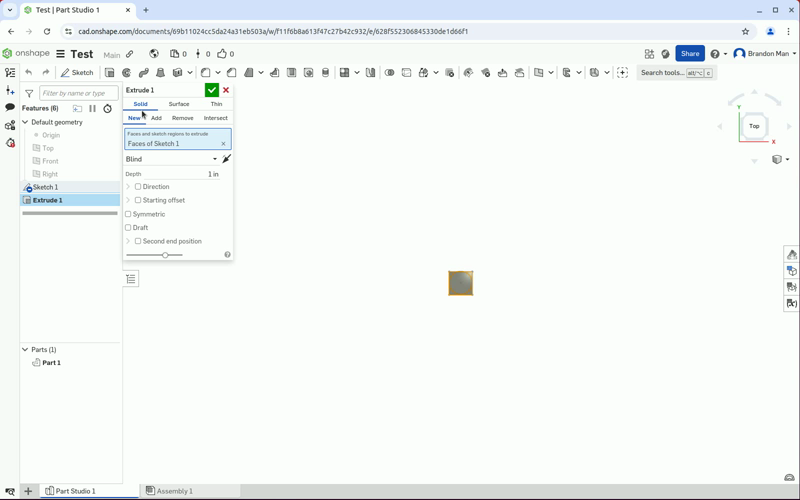
mouse_move(137, 120)
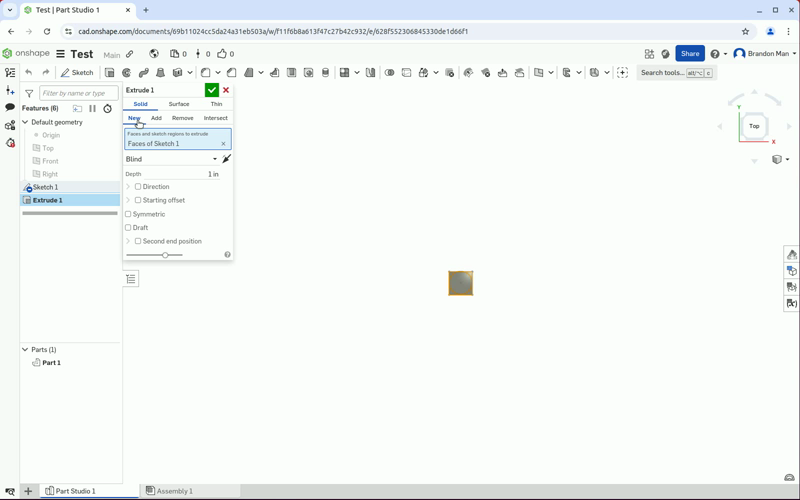
click(137, 120)
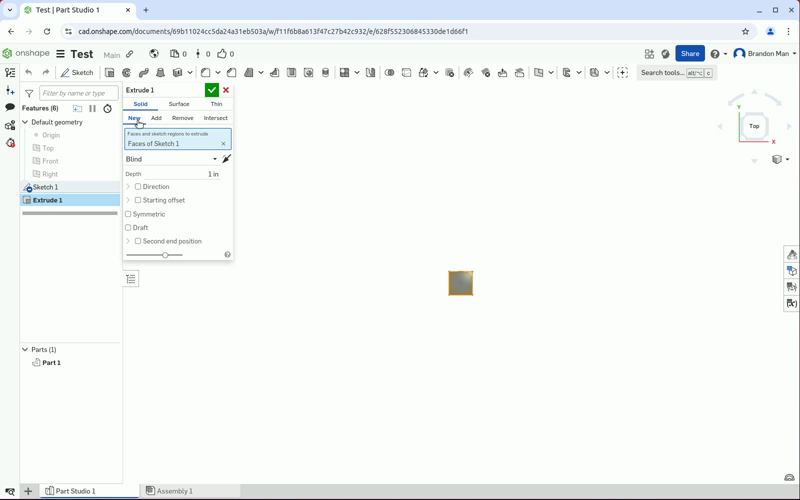
key(tab, 4)
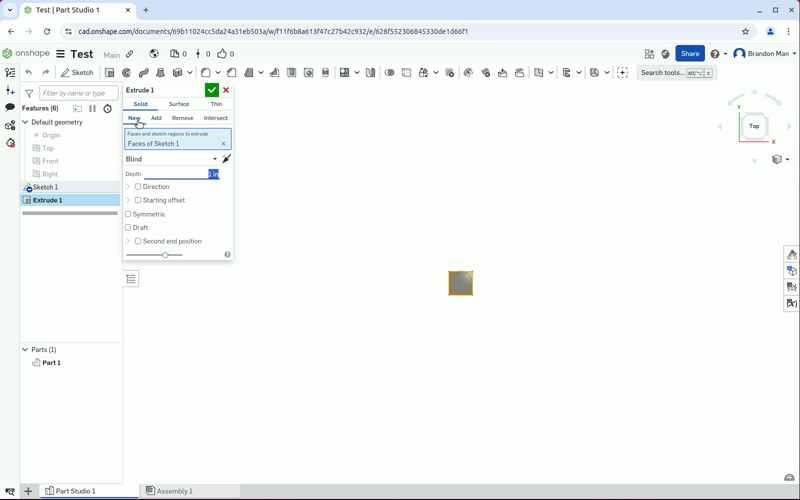
text(23.108)
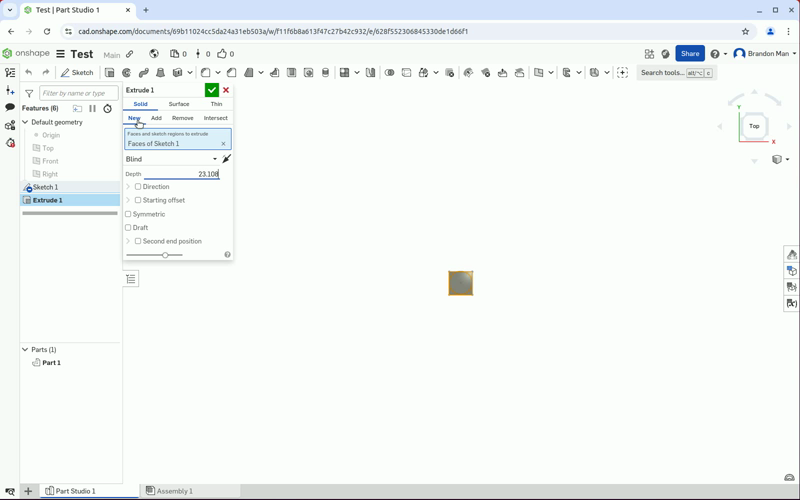
key(enter)
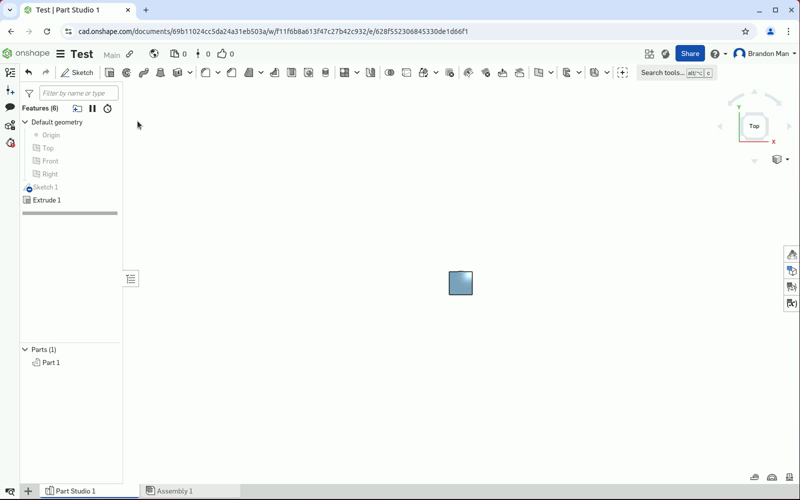
key(shift+h)
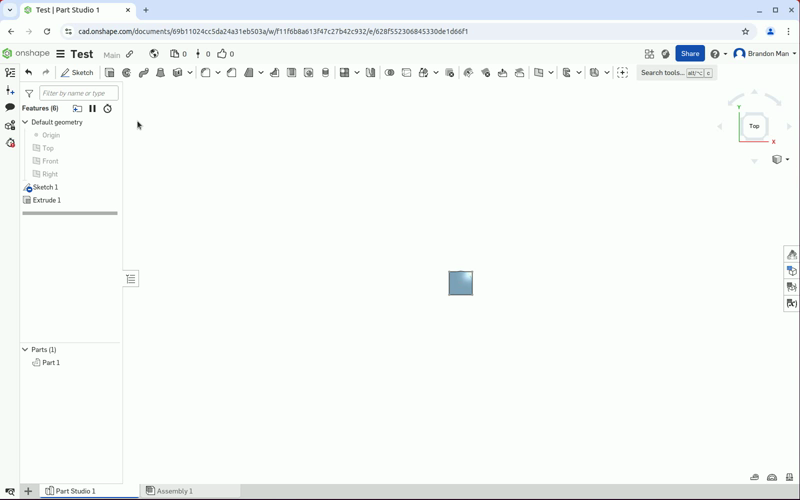
key(shift+h)
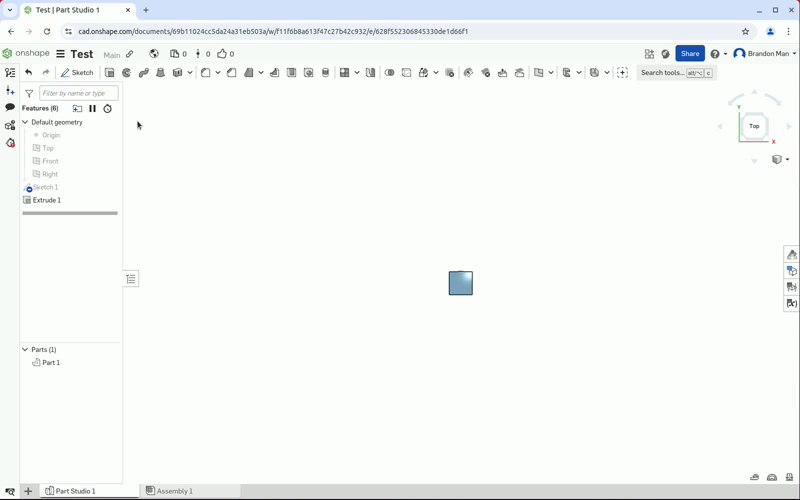
mouse_move(73, 189)
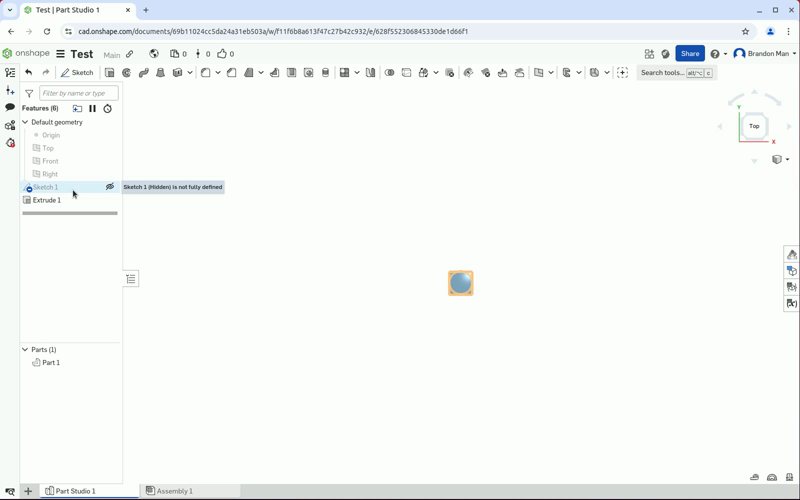
click(73, 189)
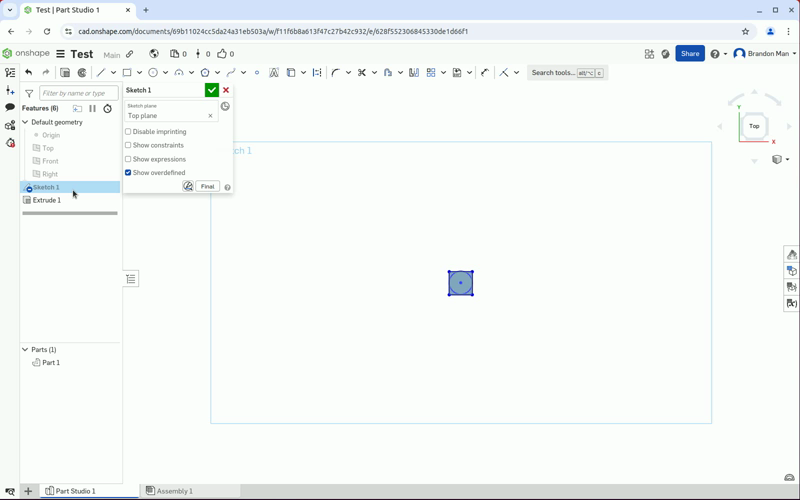
mouse_move(229, 92)
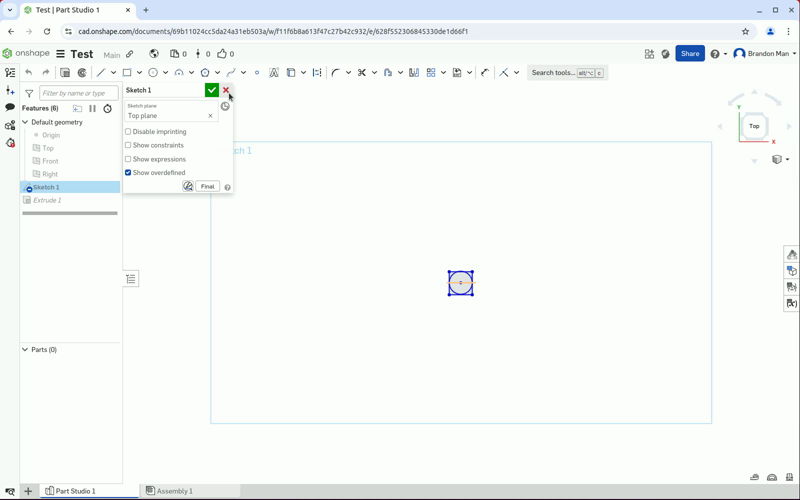
click(229, 92)
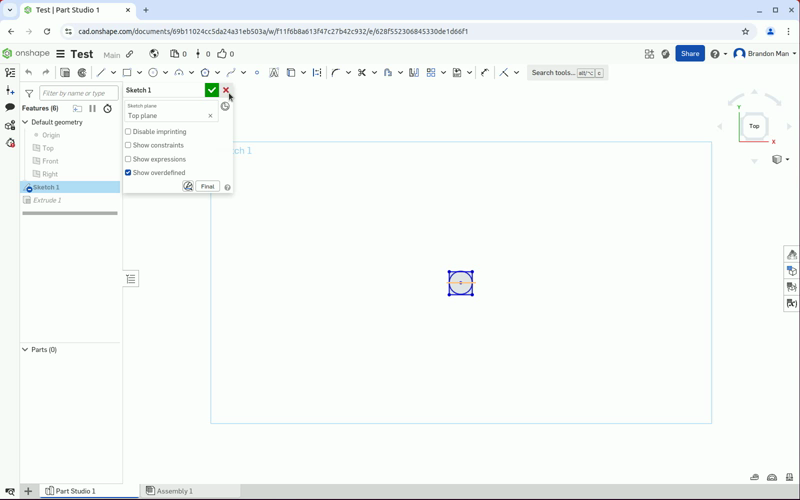
key(shift+s)
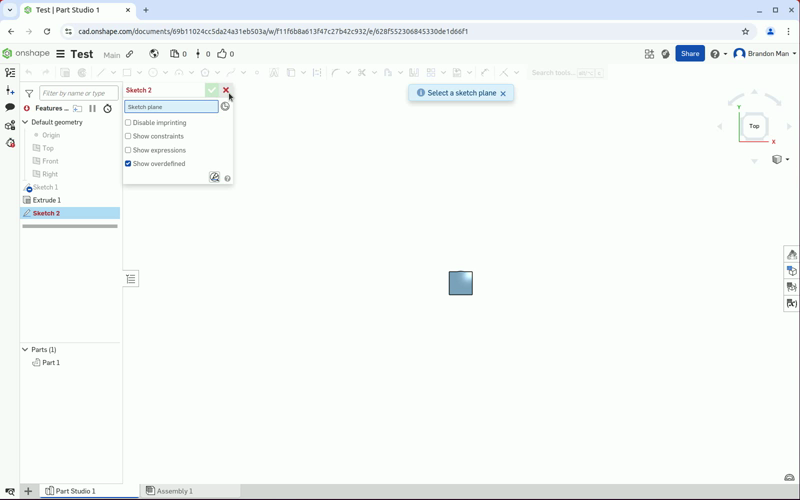
mouse_move(73, 150)
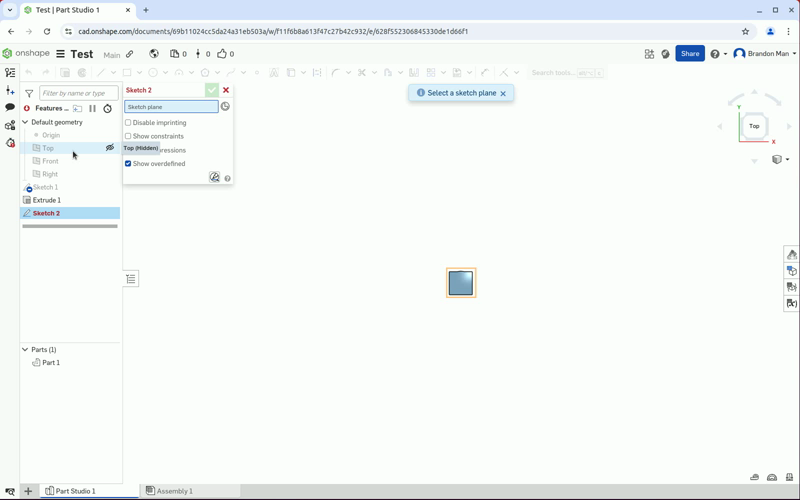
click(73, 150)
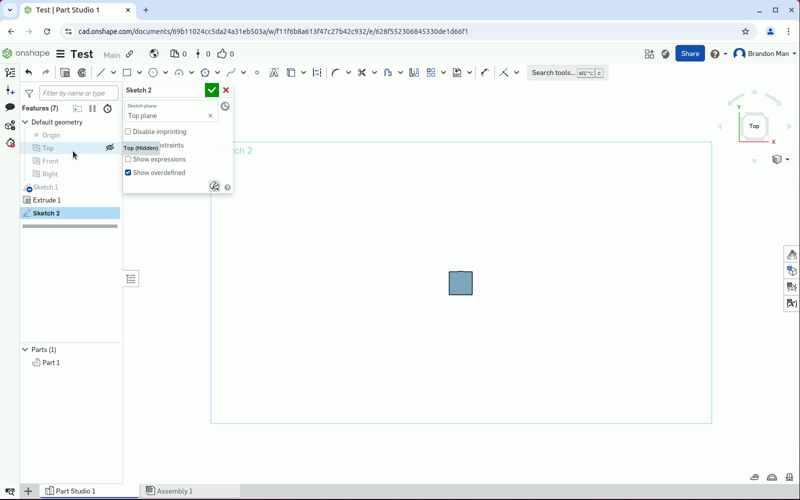
mouse_move(73, 352)
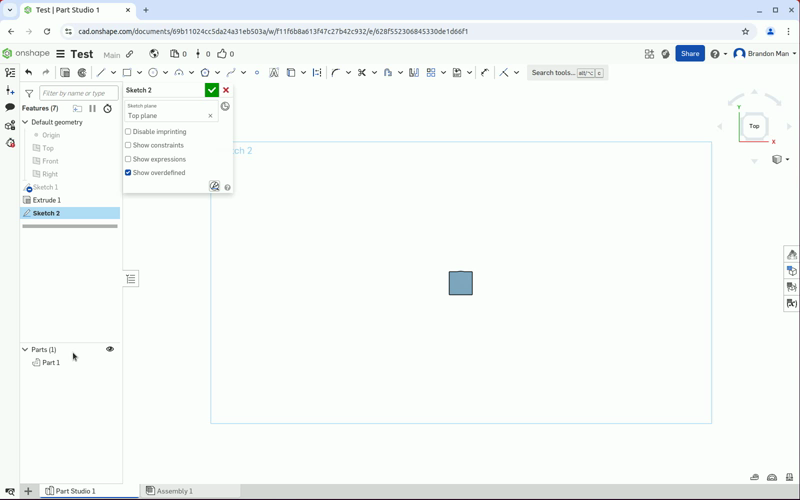
key(y)
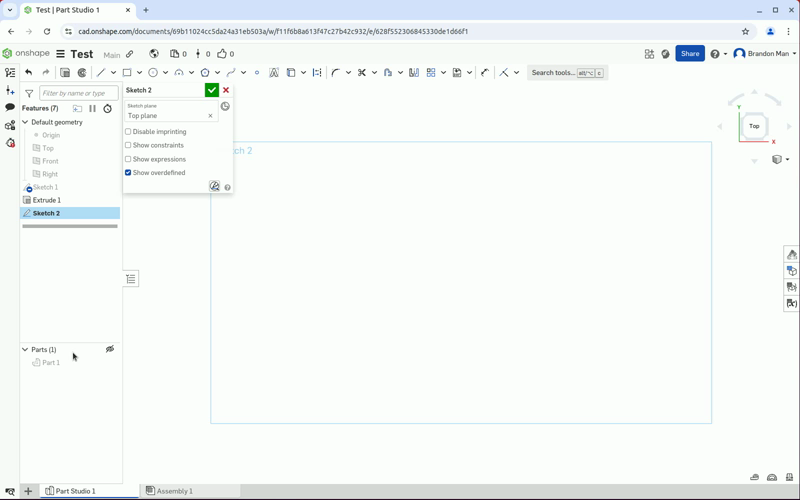
key(l)
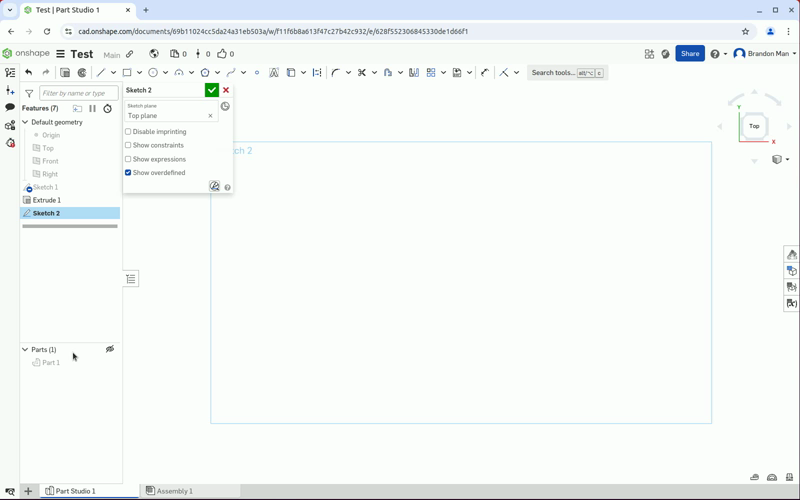
key_down(shift)
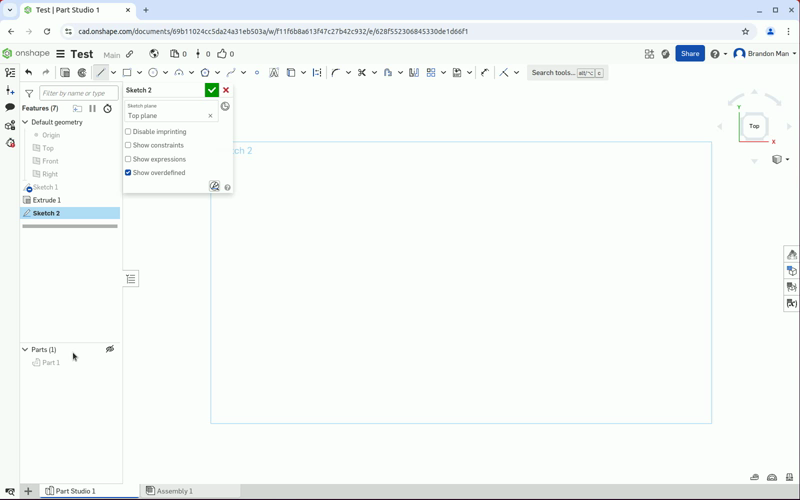
mouse_move(449, 294)
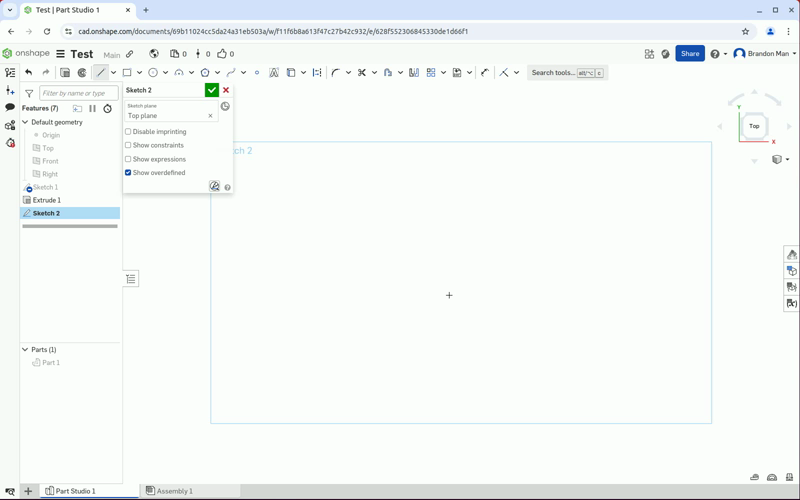
click(449, 294)
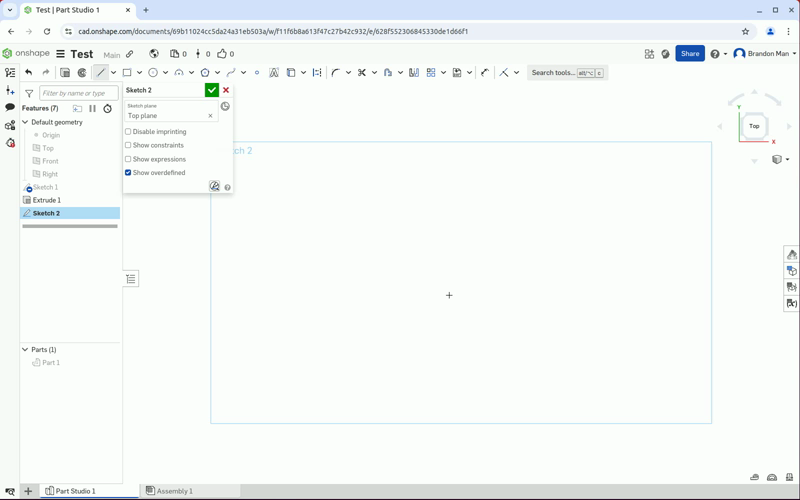
key_up(shift)
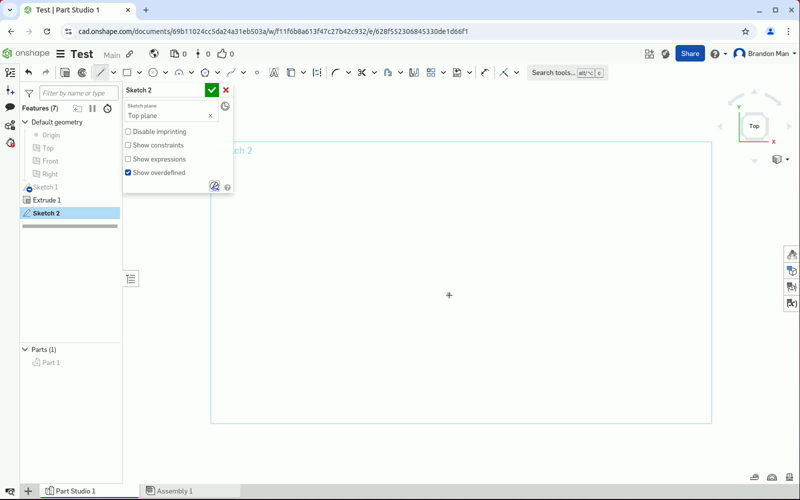
key_down(shift)
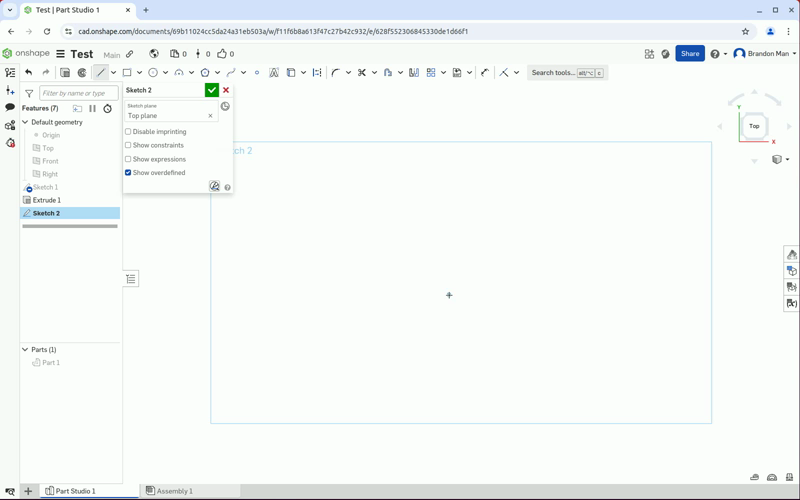
mouse_move(479, 294)
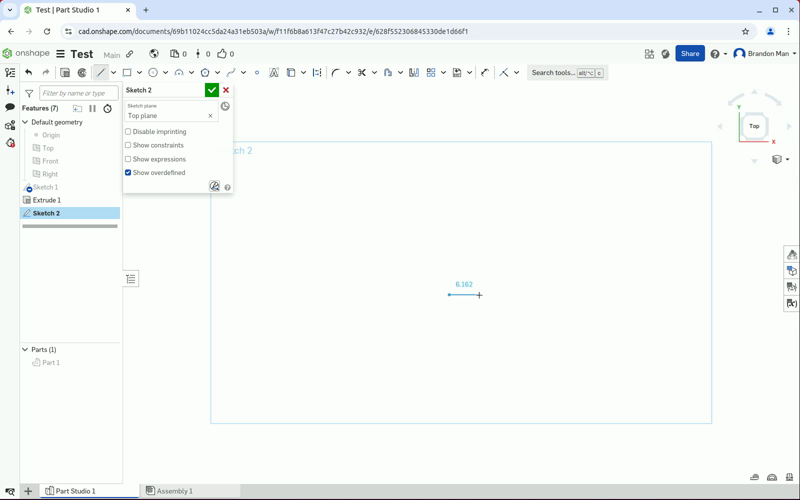
mouse_move(472, 294)
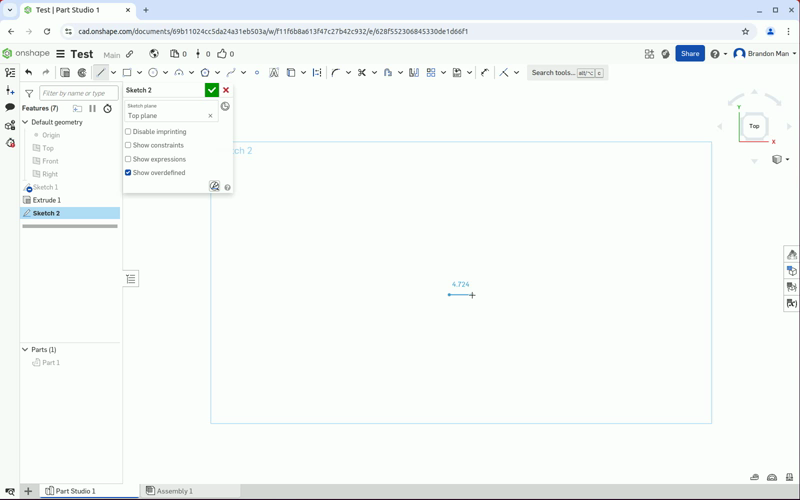
click(472, 294)
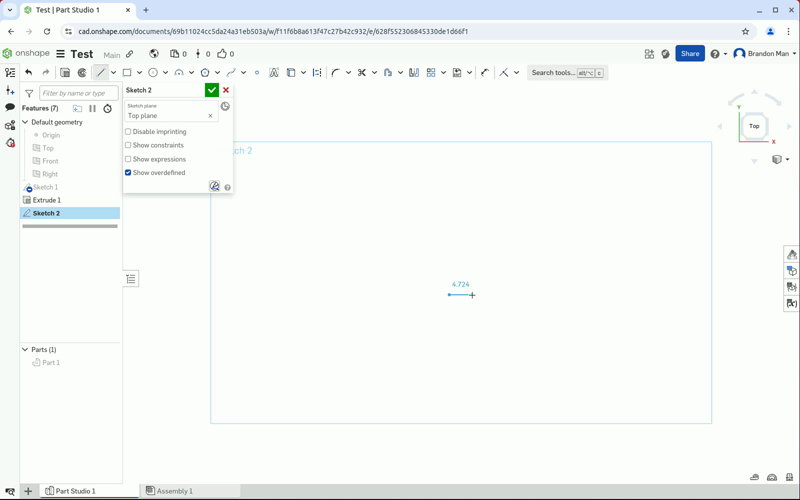
key_up(shift)
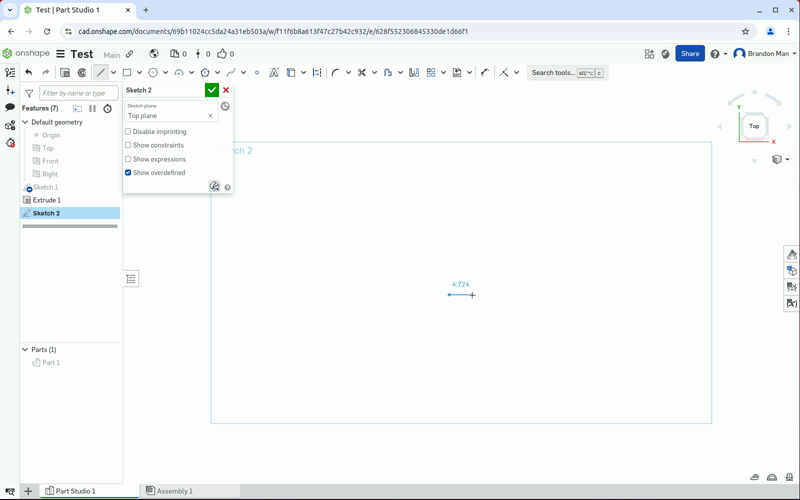
key_down(shift)
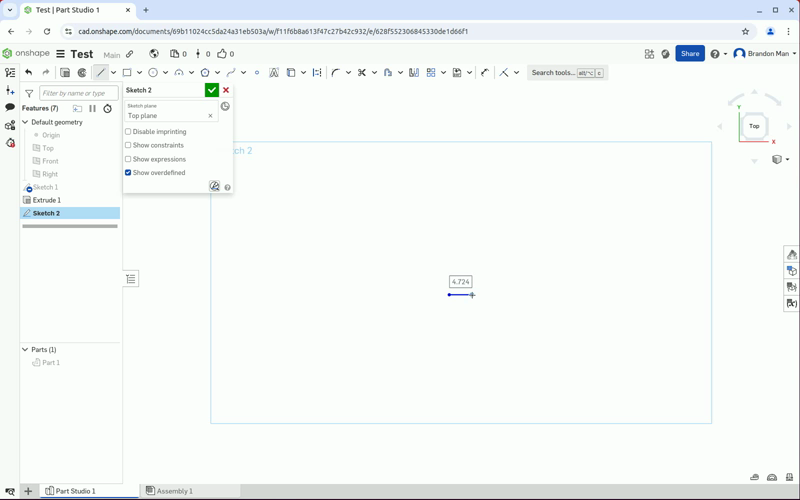
mouse_move(502, 294)
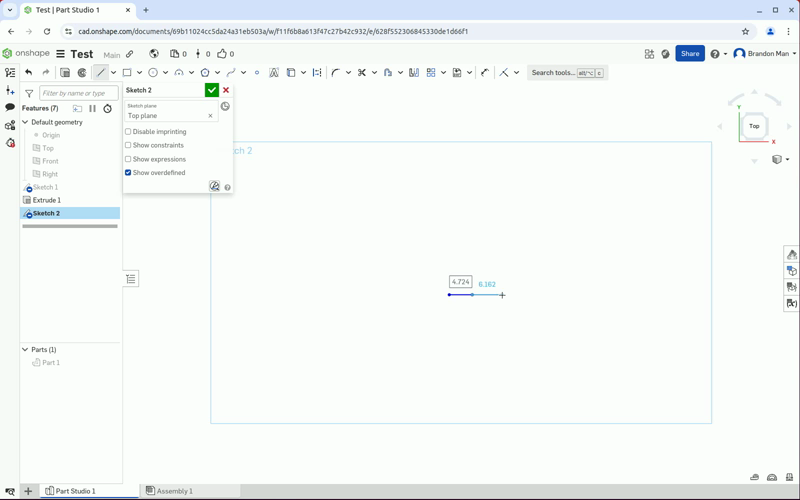
mouse_move(472, 271)
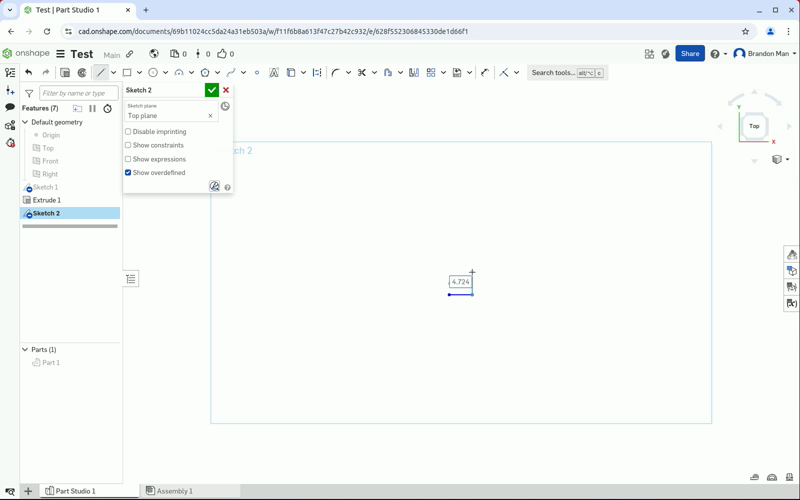
click(472, 271)
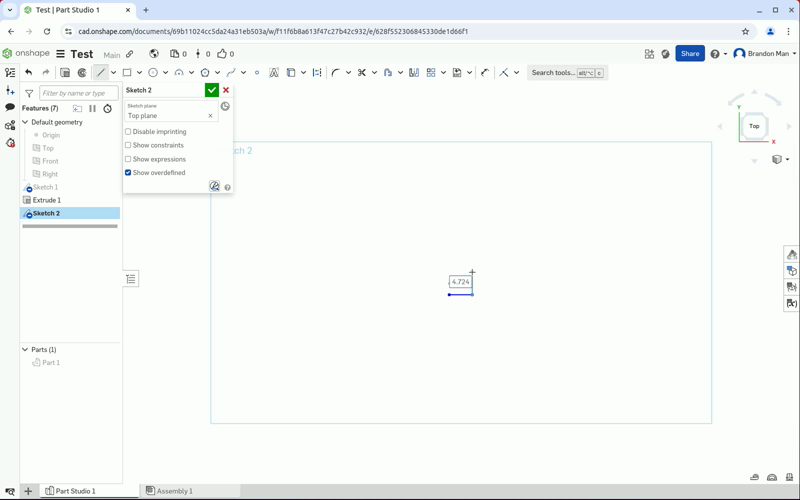
key_up(shift)
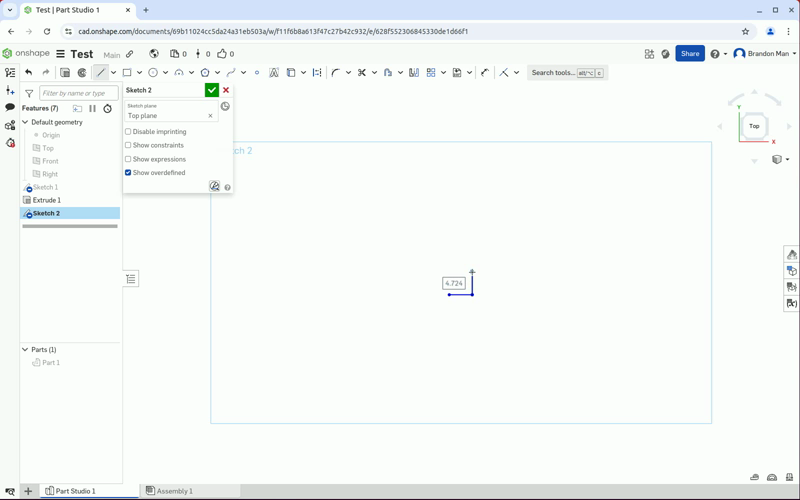
key_down(shift)
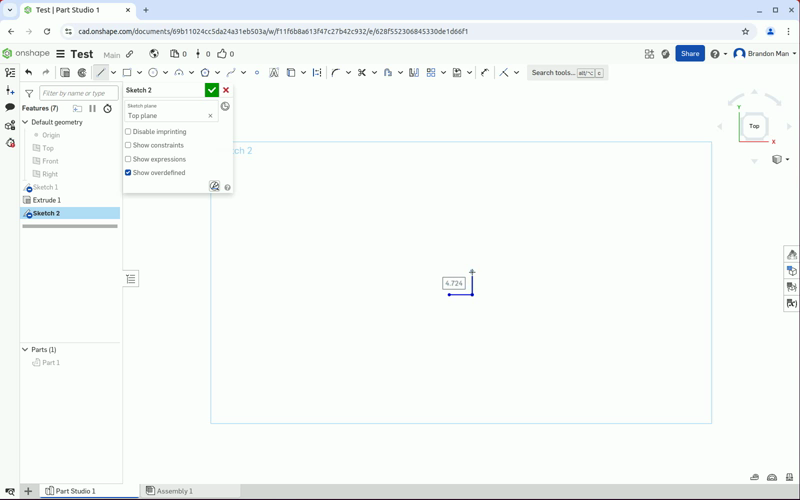
mouse_move(502, 271)
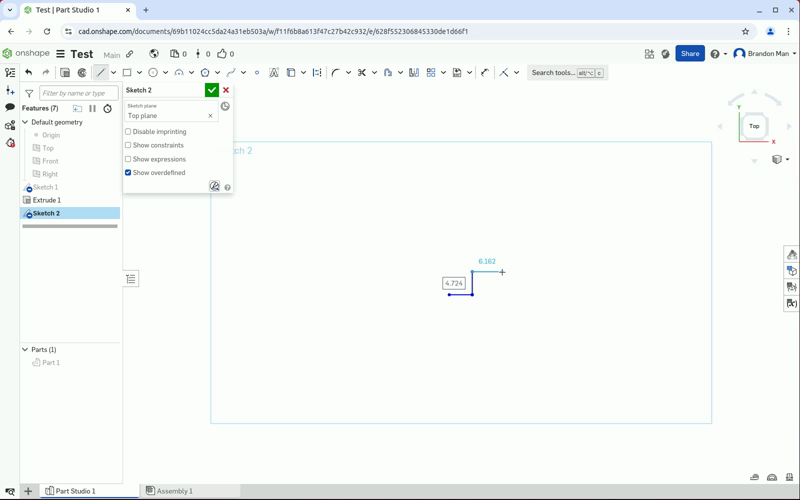
mouse_move(449, 271)
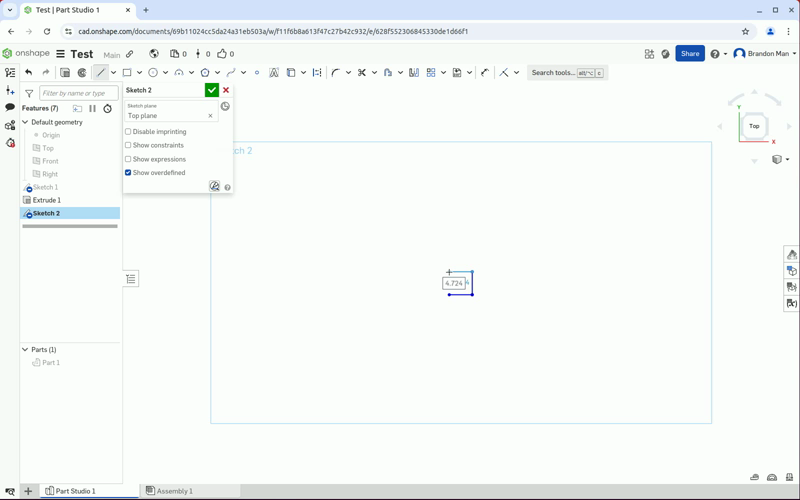
click(449, 271)
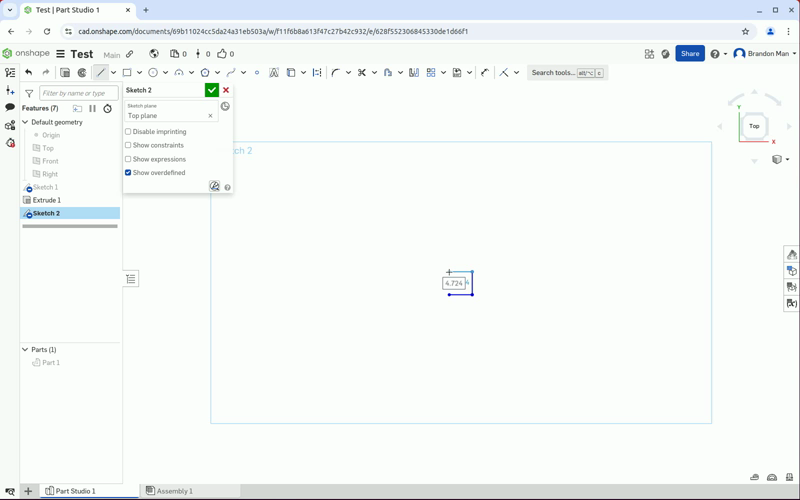
key_up(shift)
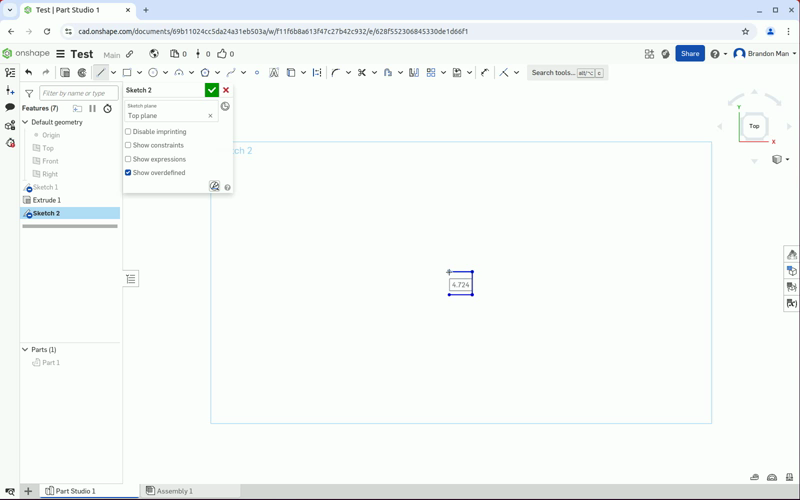
mouse_move(479, 271)
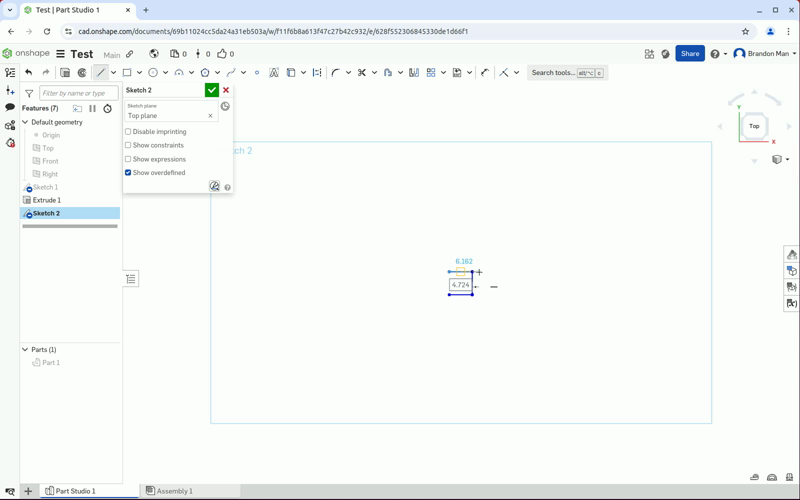
key_down(shift)
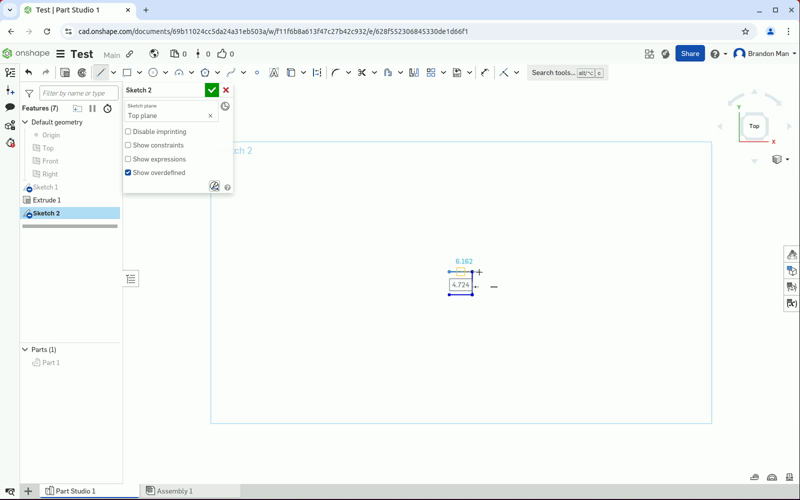
mouse_move(449, 294)
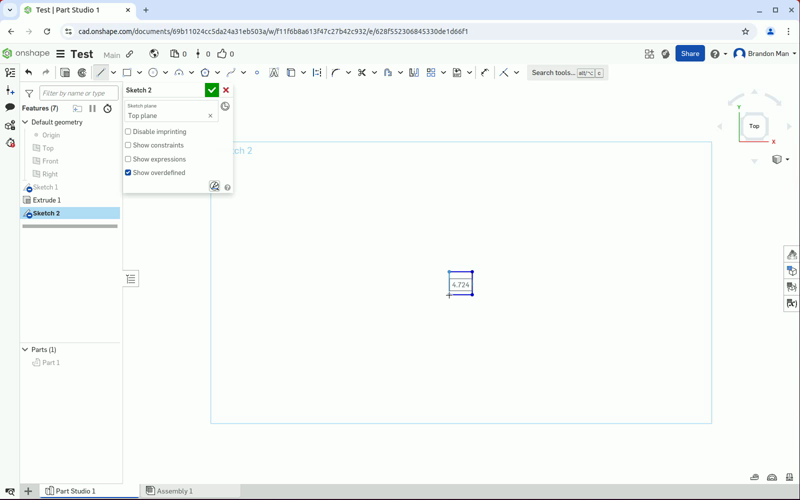
key_up(shift)
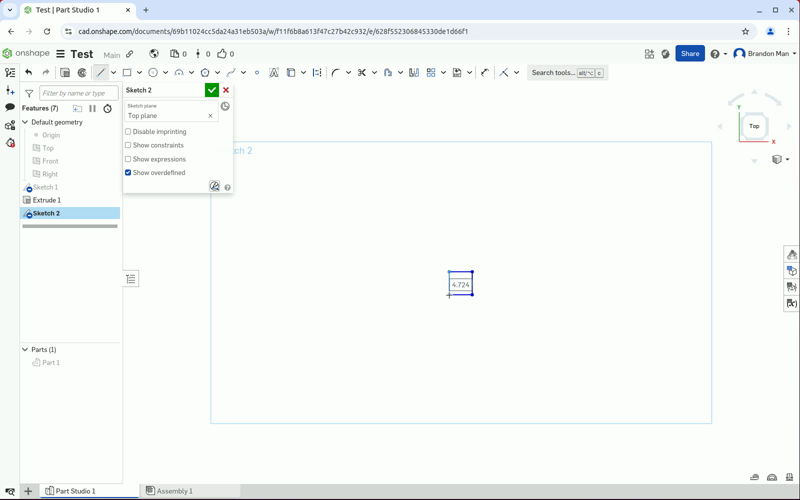
click(449, 294)
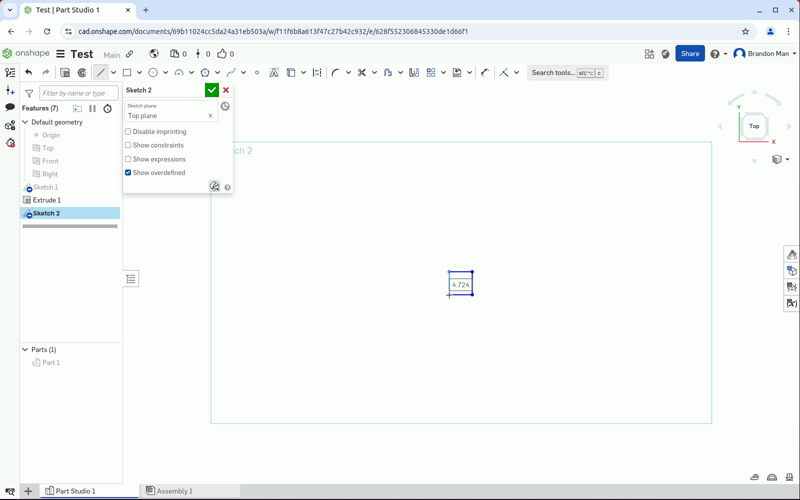
key(esc)
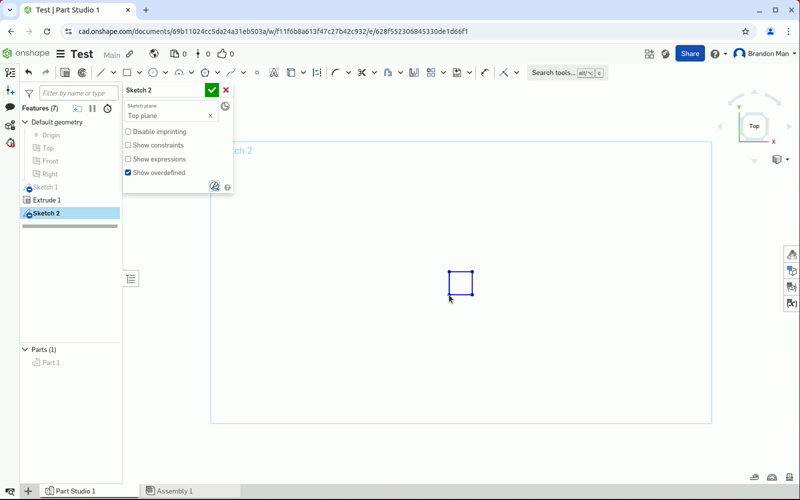
key(c)
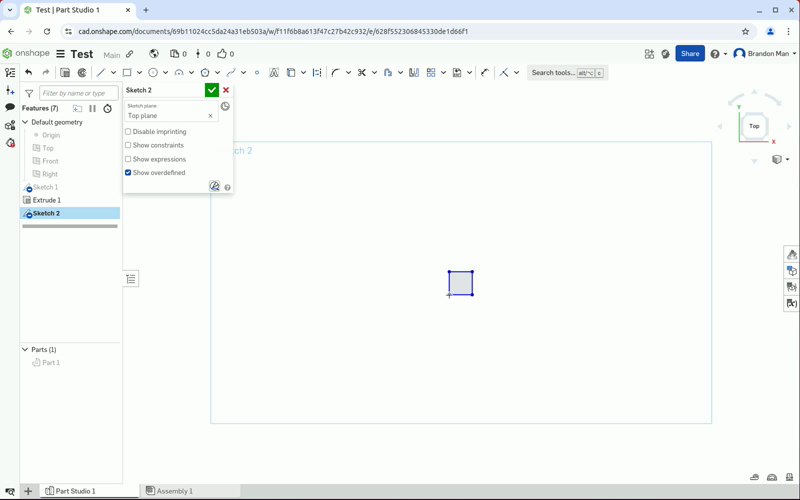
key_down(shift)
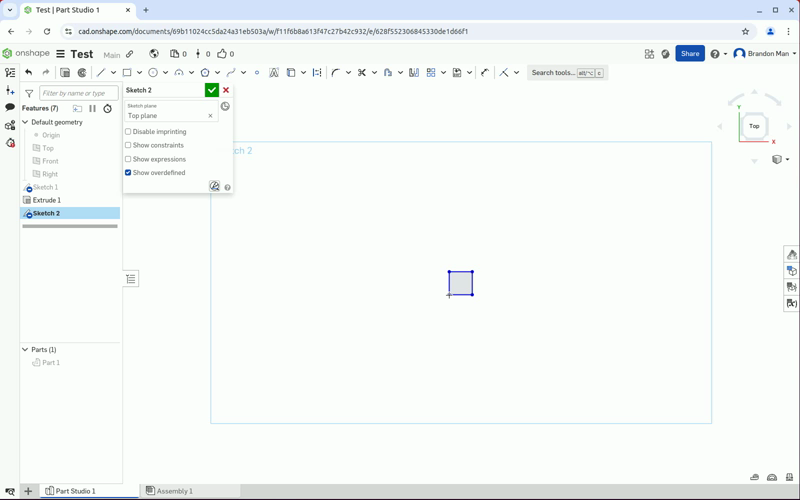
mouse_move(460, 282)
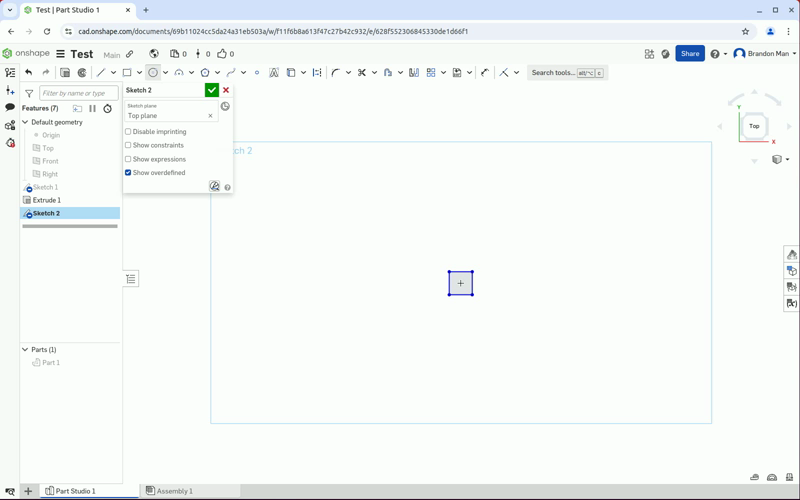
click(460, 282)
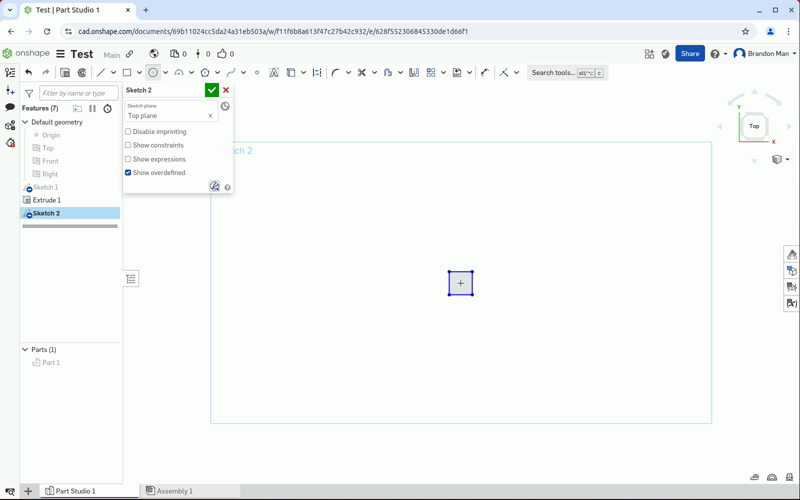
key_up(shift)
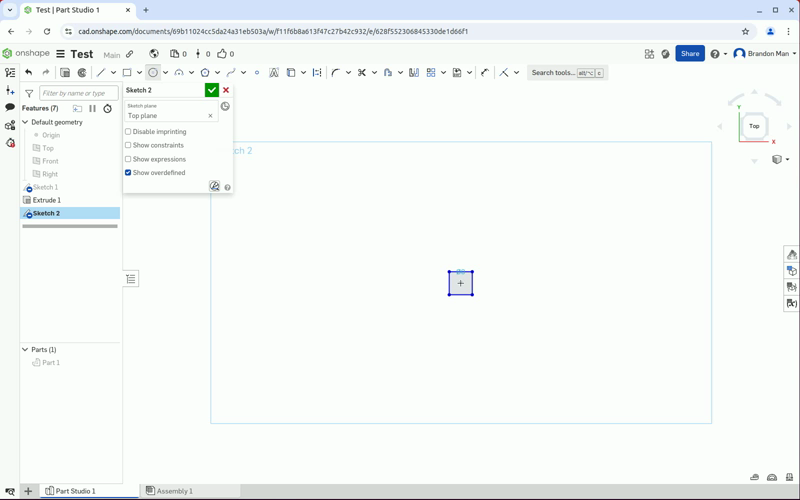
mouse_move(471, 282)
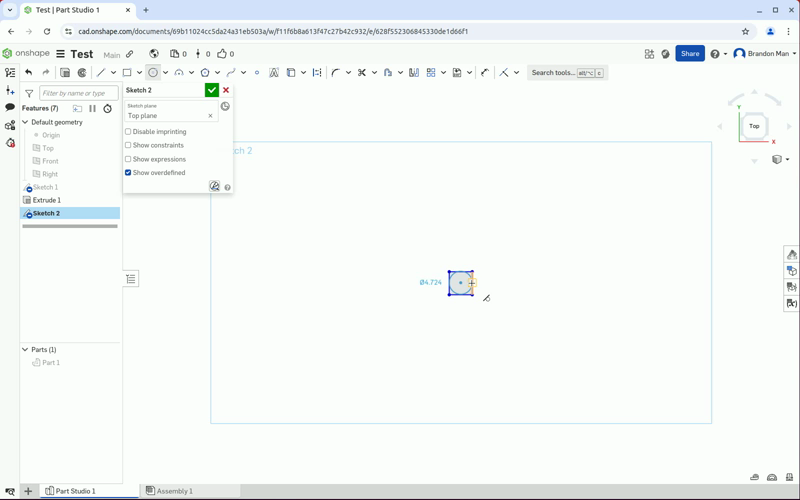
click(471, 282)
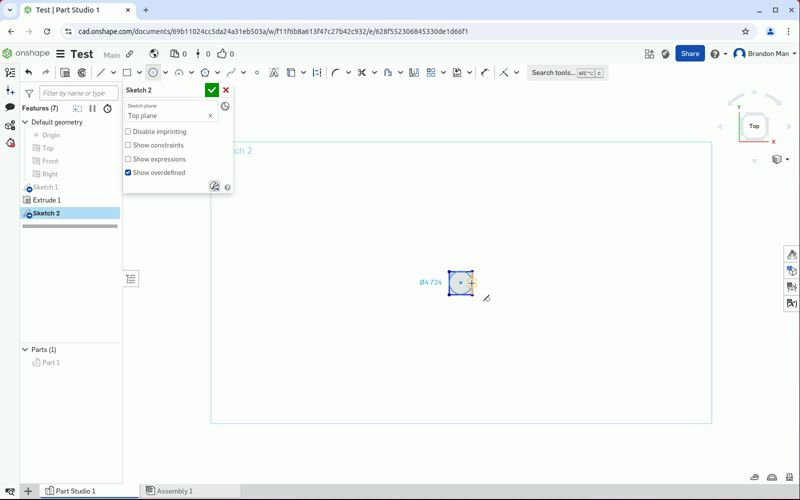
key(esc)
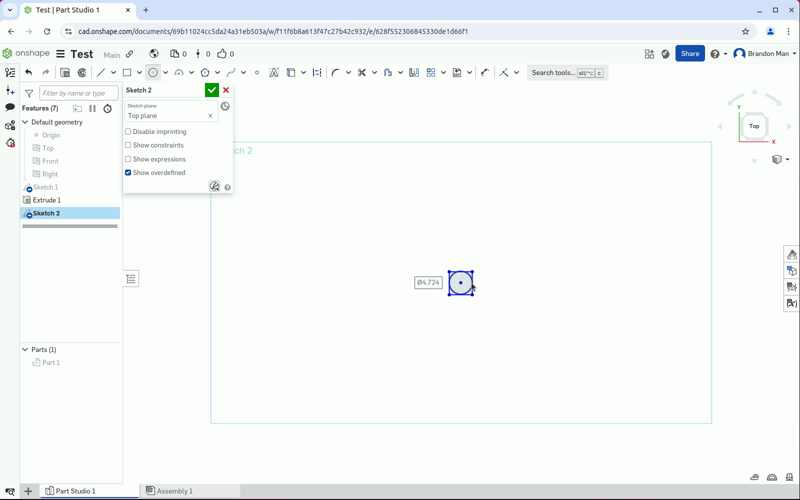
mouse_move(449, 289)
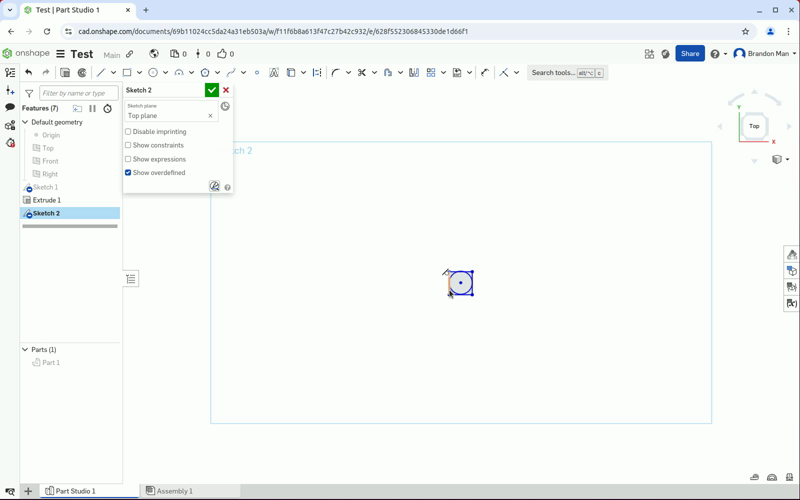
scroll(6)
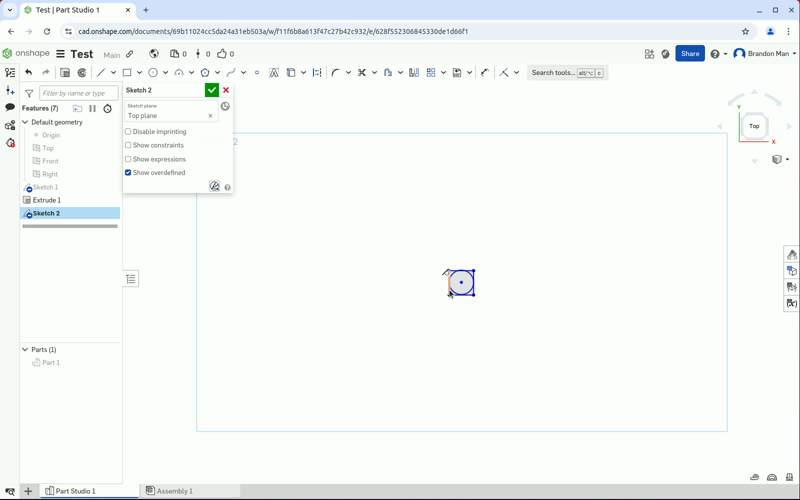
scroll(6)
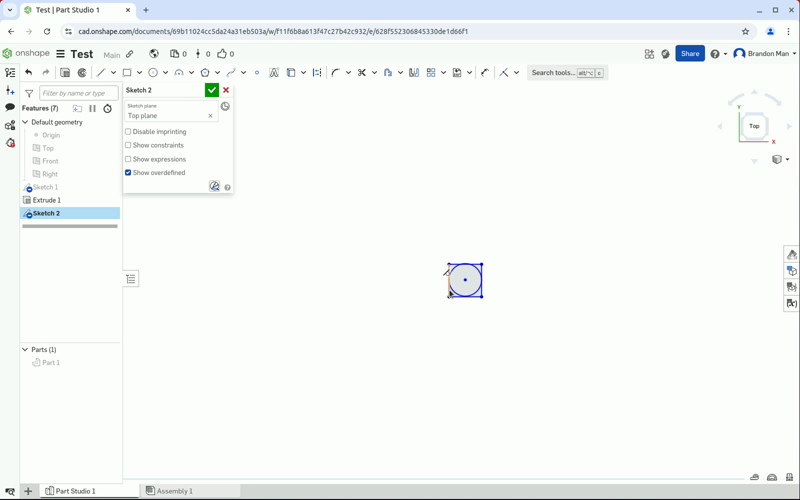
scroll(6)
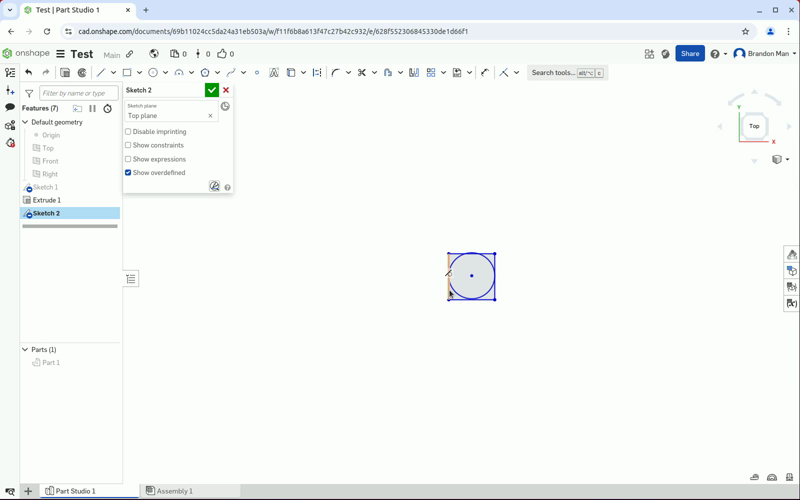
scroll(6)
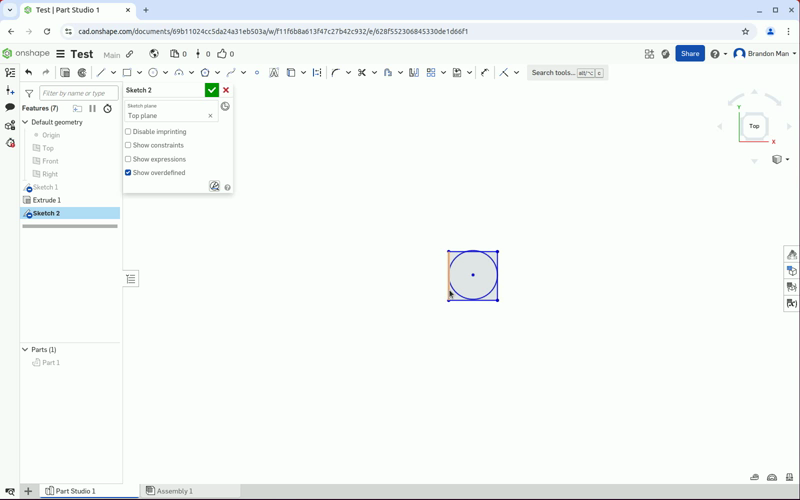
scroll(6)
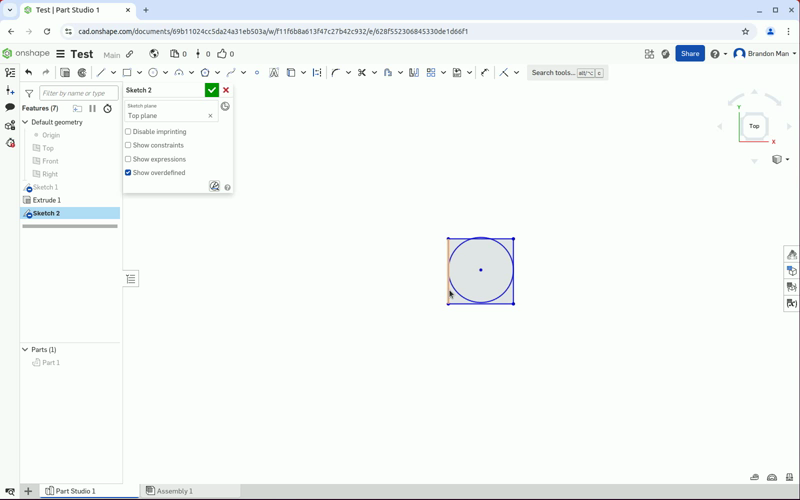
scroll(6)
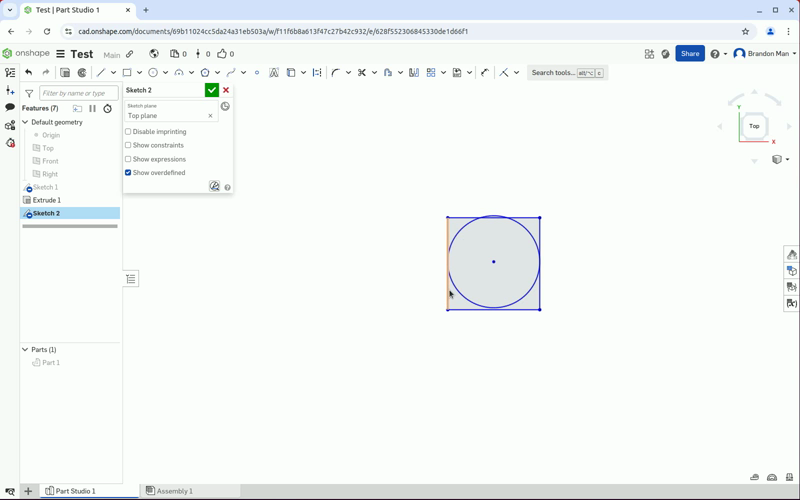
scroll(6)
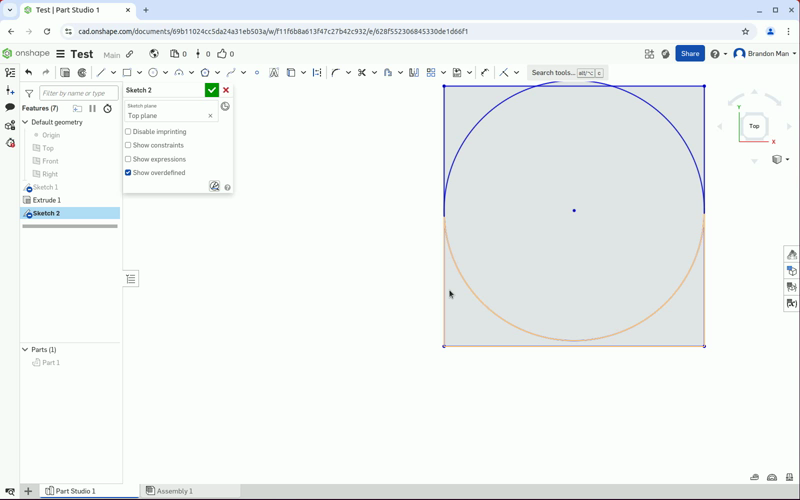
click(449, 289)
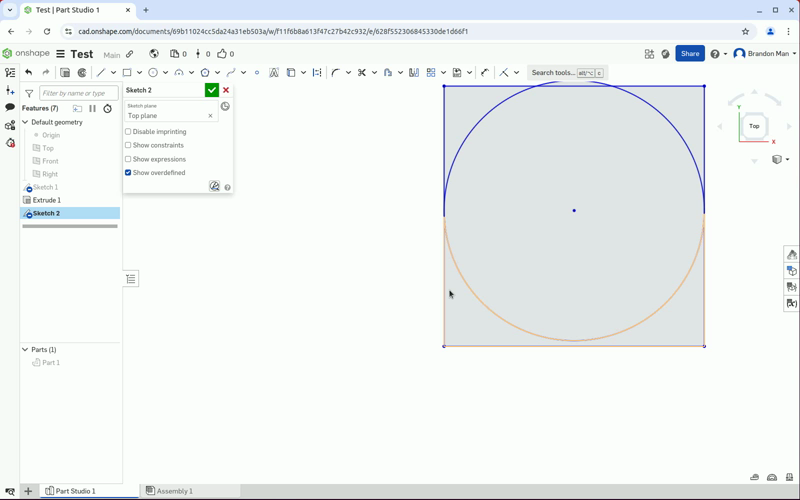
scroll(-6)
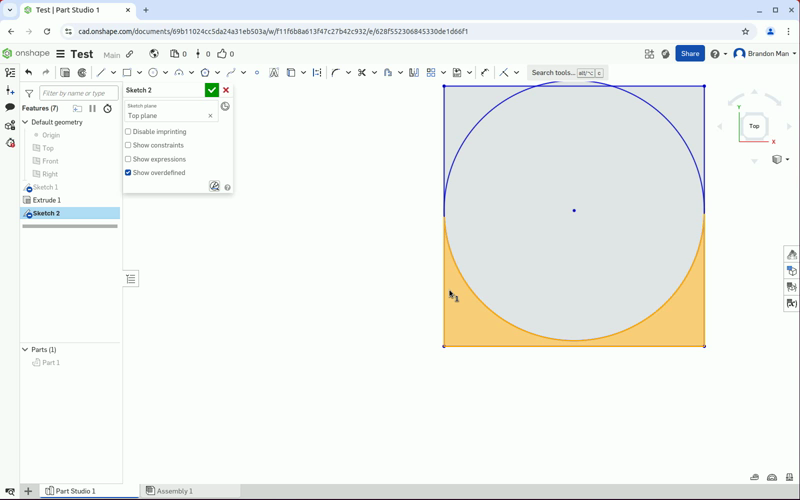
scroll(-6)
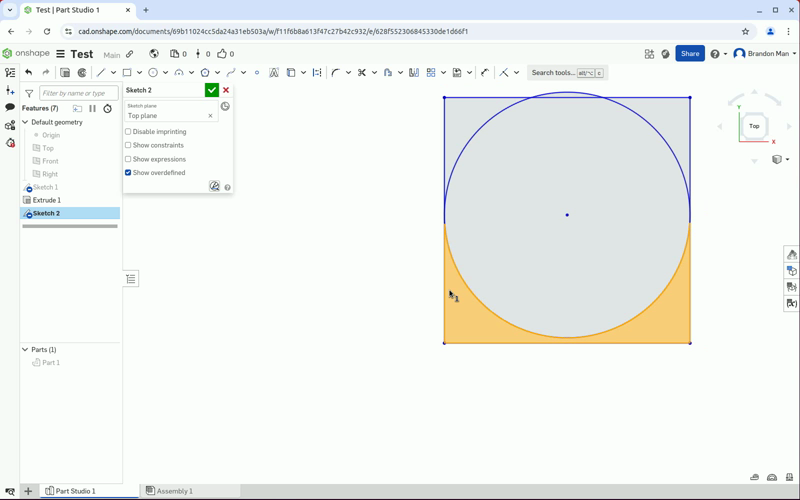
scroll(-6)
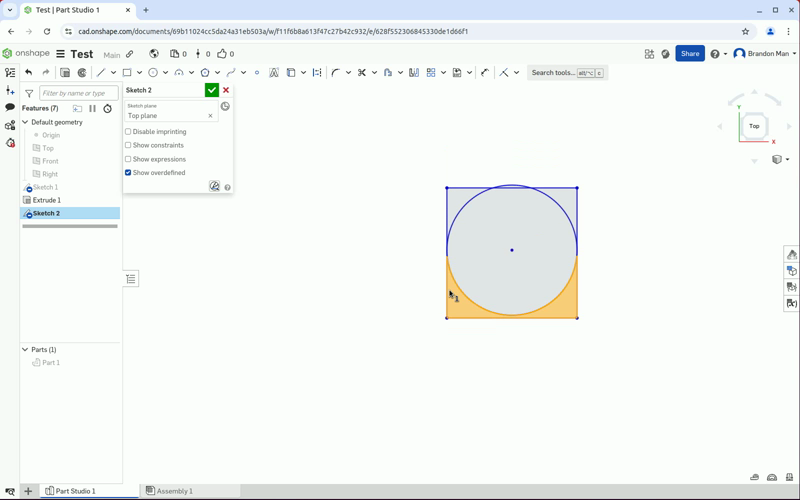
scroll(-6)
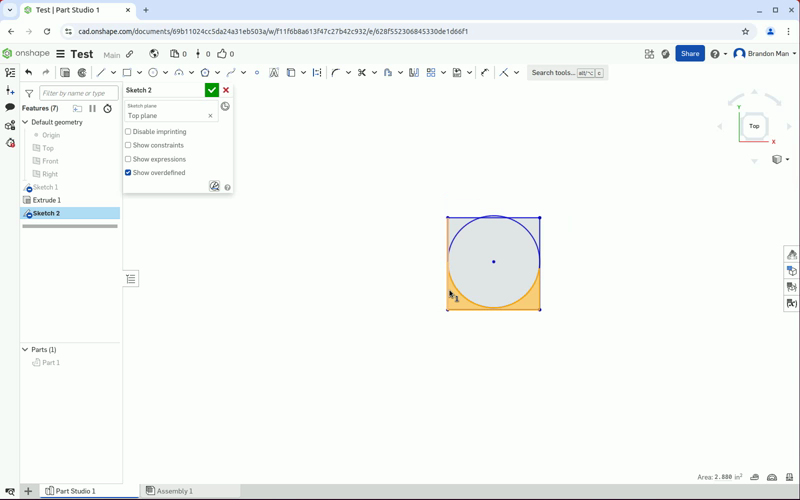
scroll(-6)
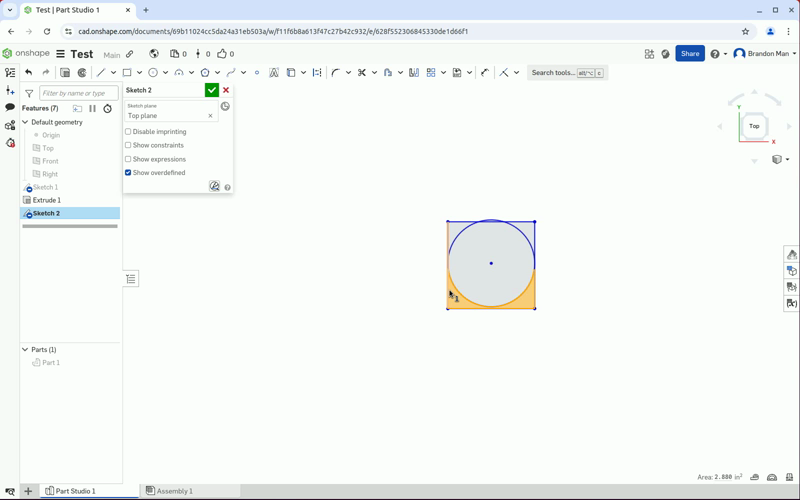
scroll(-6)
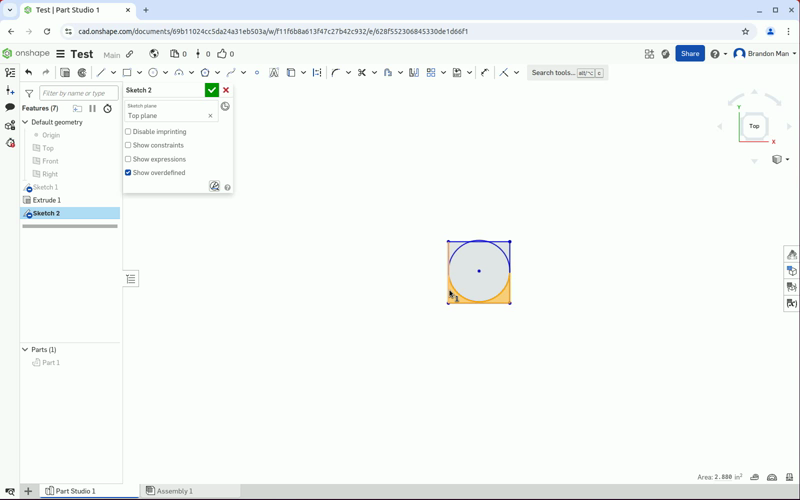
scroll(-6)
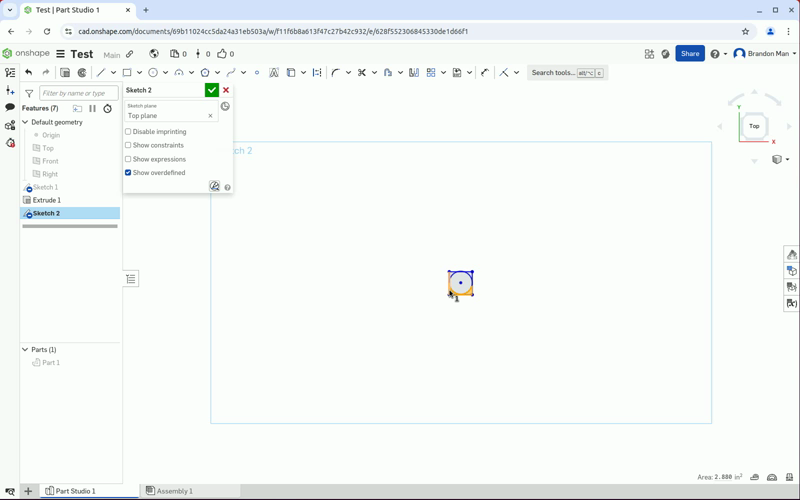
mouse_move(73, 352)
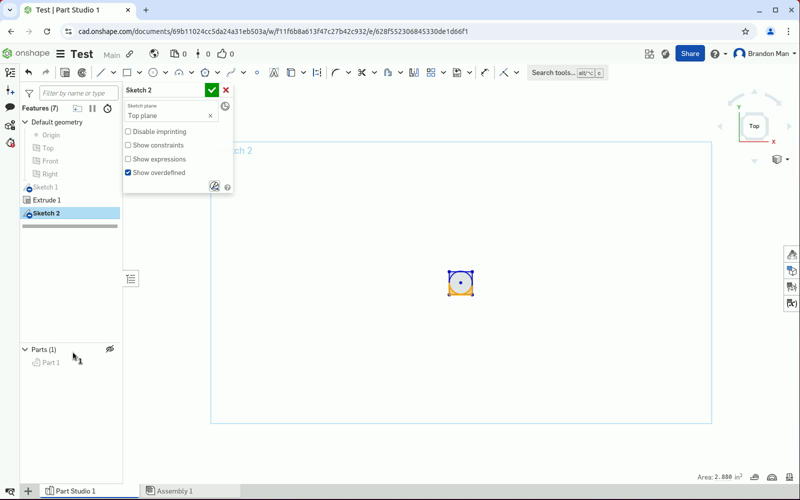
key(shift+y)
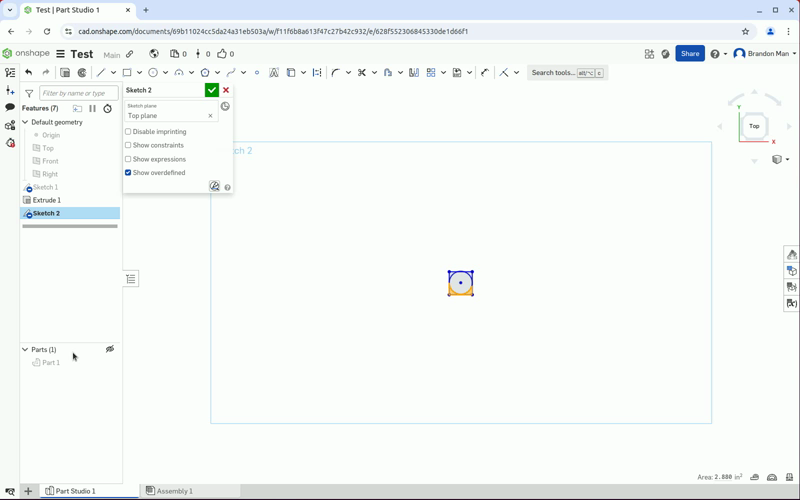
key(shift+e)
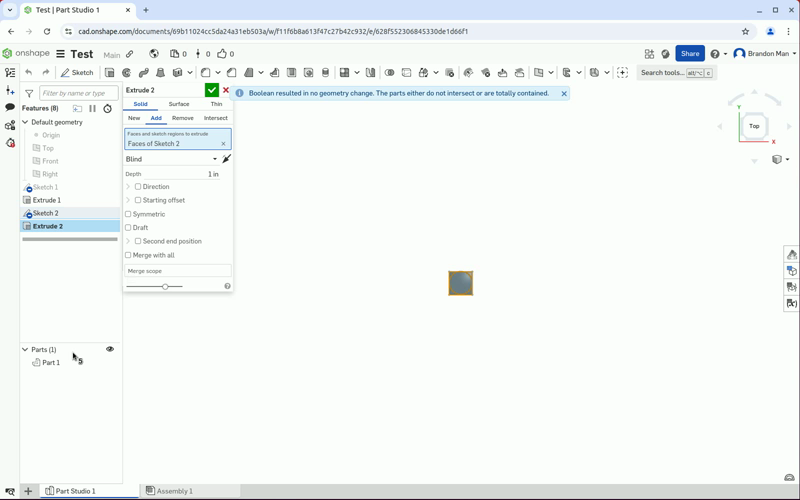
mouse_move(143, 106)
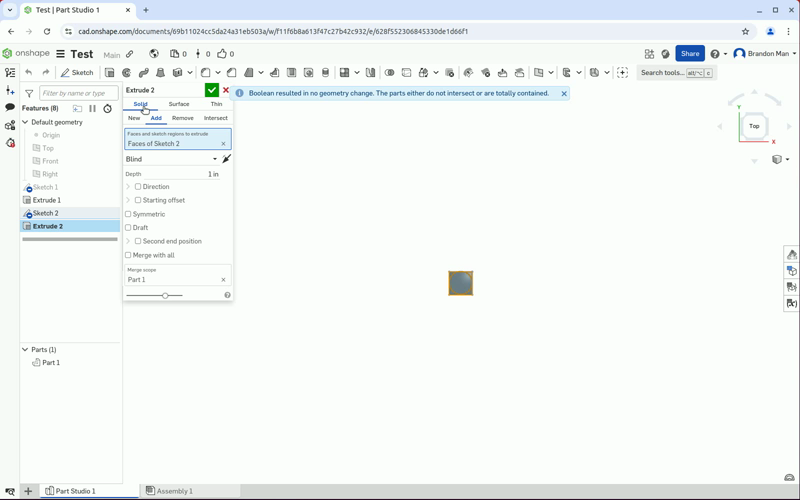
click(143, 106)
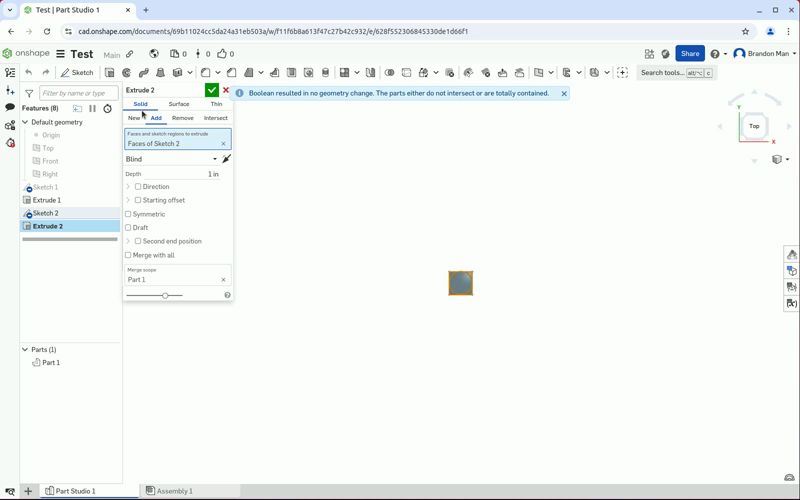
mouse_move(137, 120)
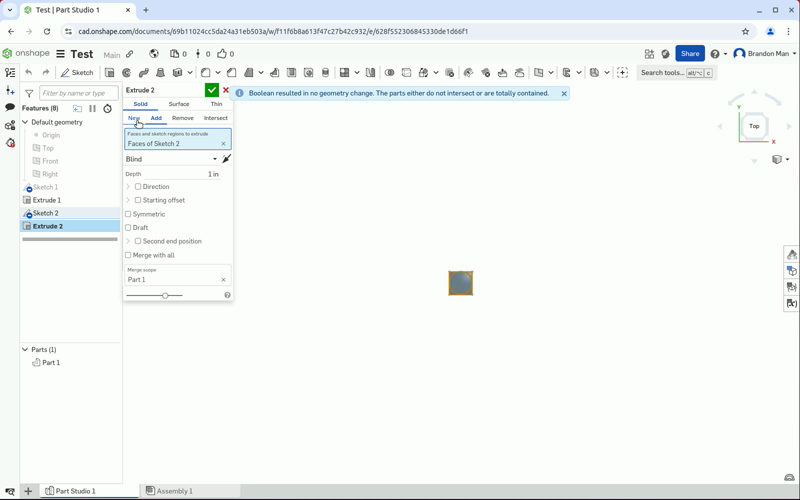
click(137, 120)
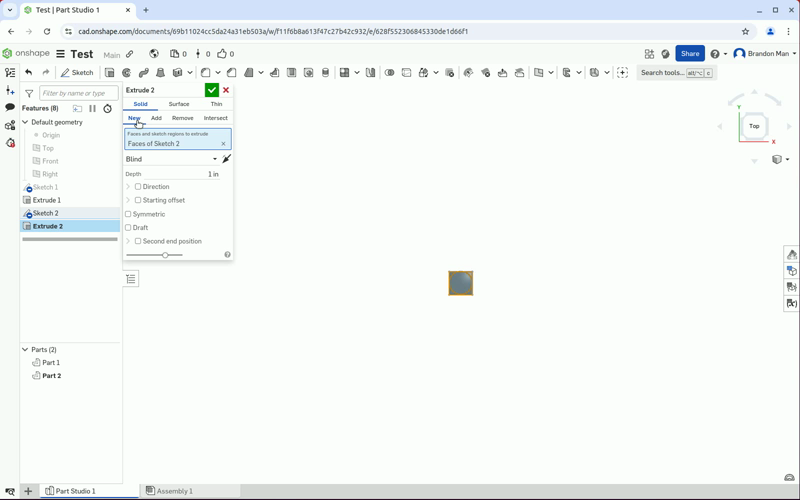
key(tab, 4)
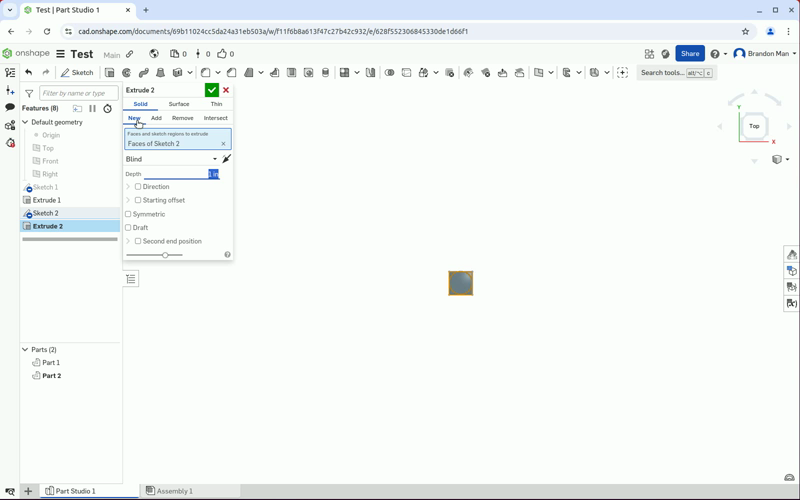
text(23.108)
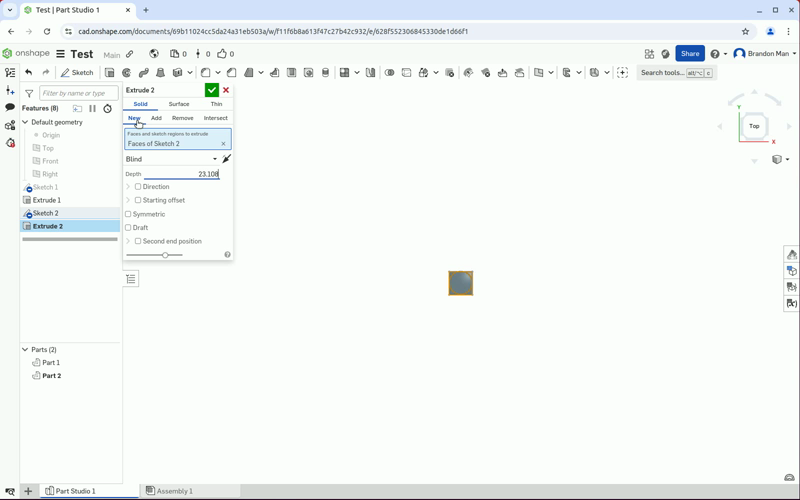
key(enter)
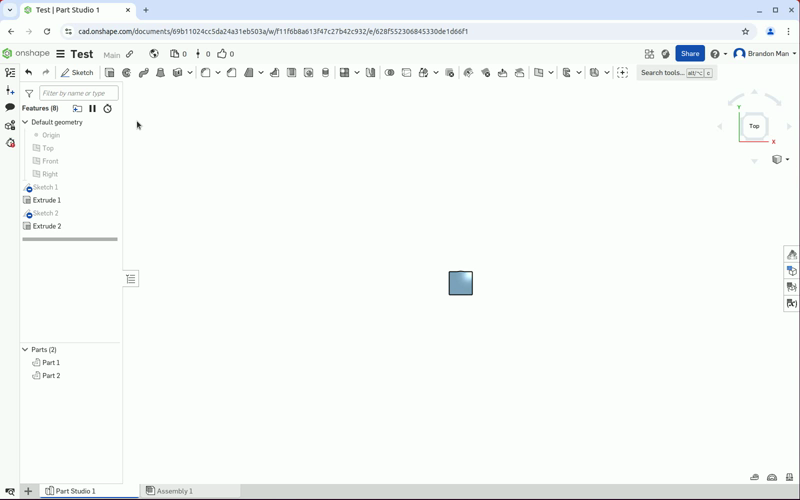
key(shift+h)
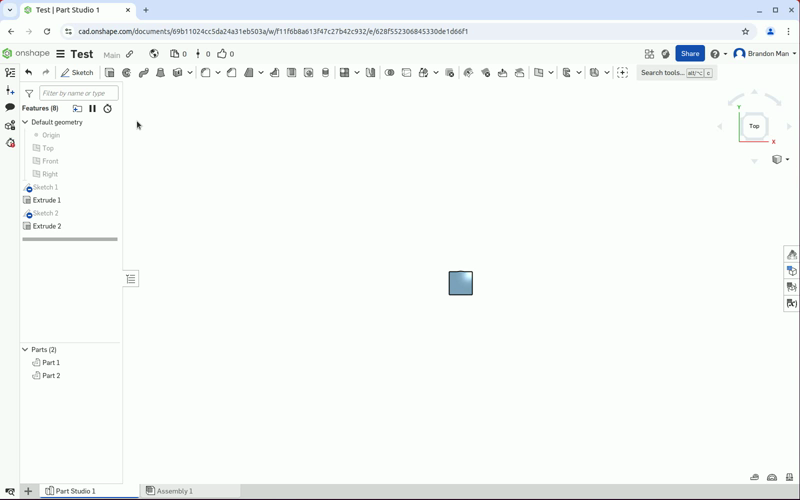
key(shift+h)
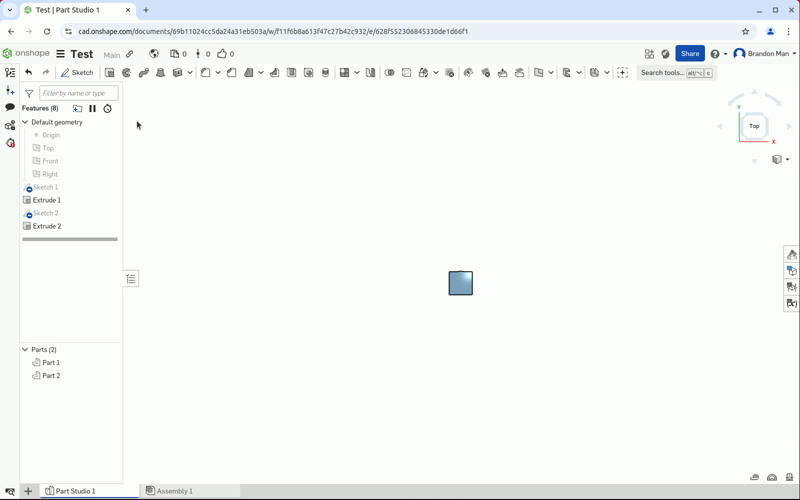
mouse_move(73, 189)
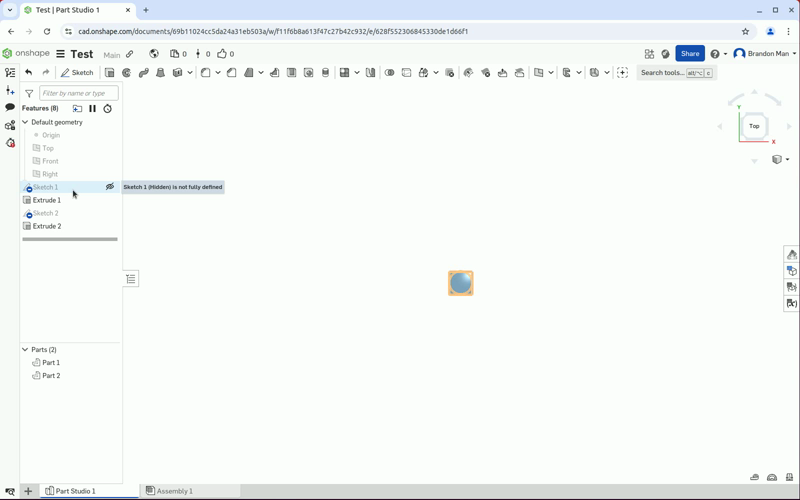
click(73, 189)
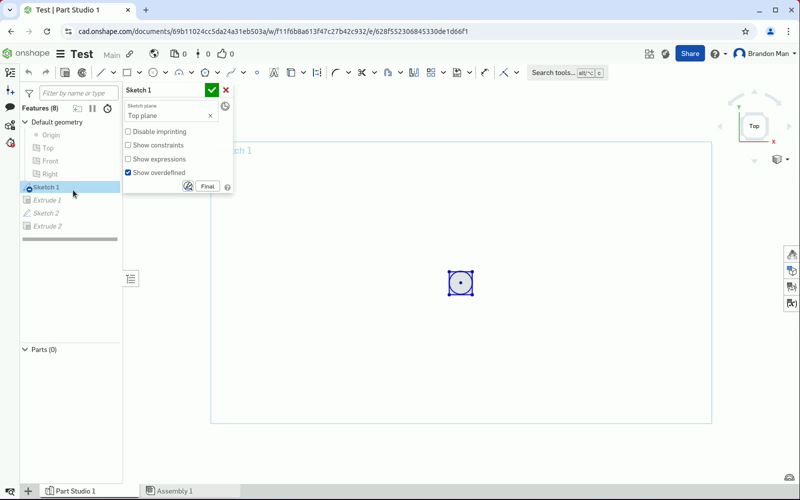
mouse_move(229, 92)
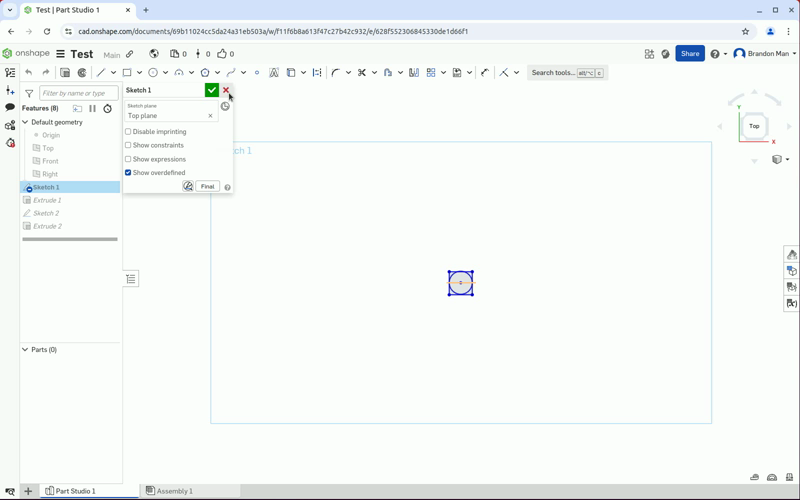
click(229, 92)
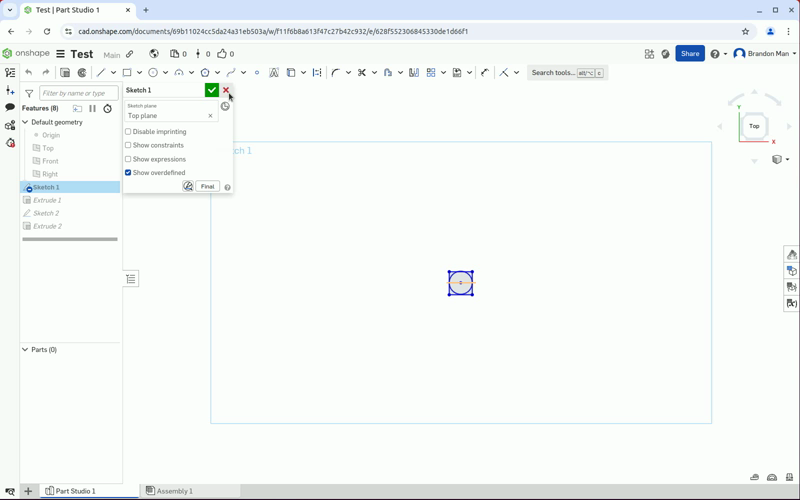
key(shift+s)
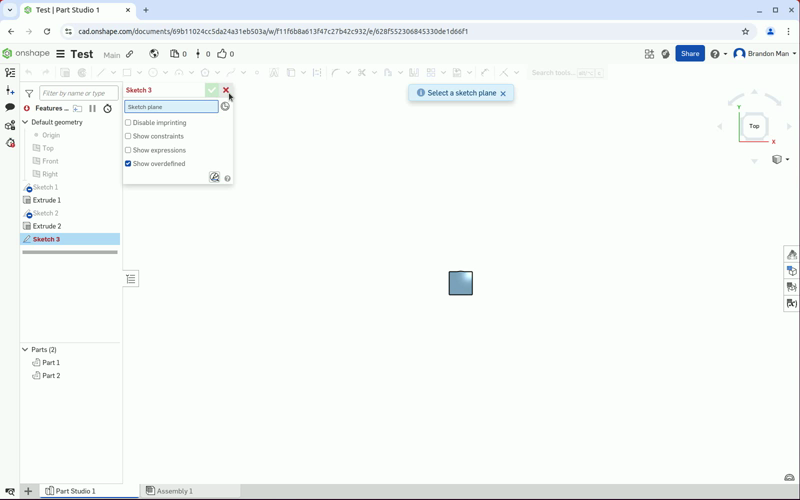
mouse_move(73, 150)
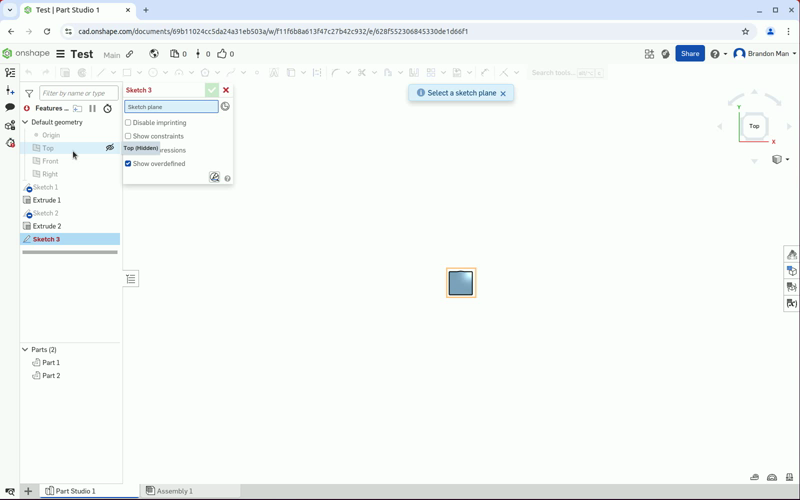
click(73, 150)
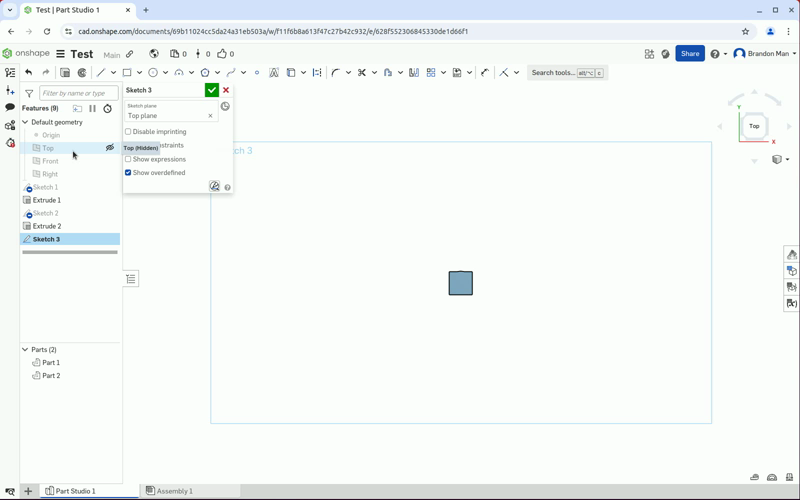
mouse_move(73, 352)
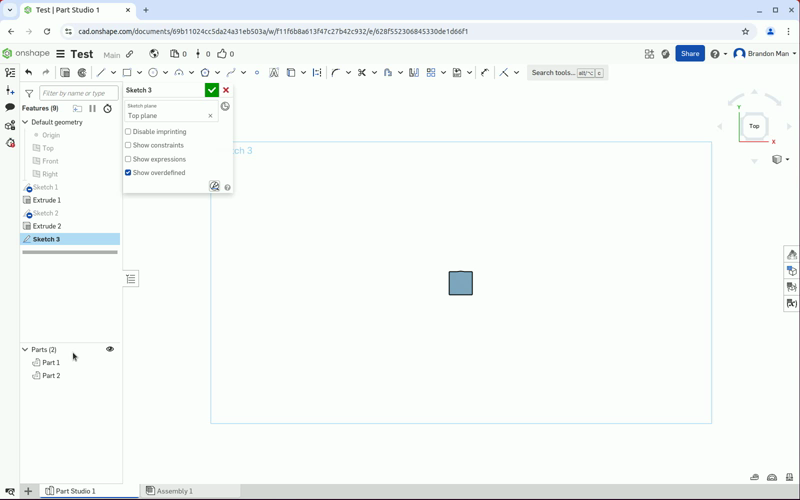
key(y)
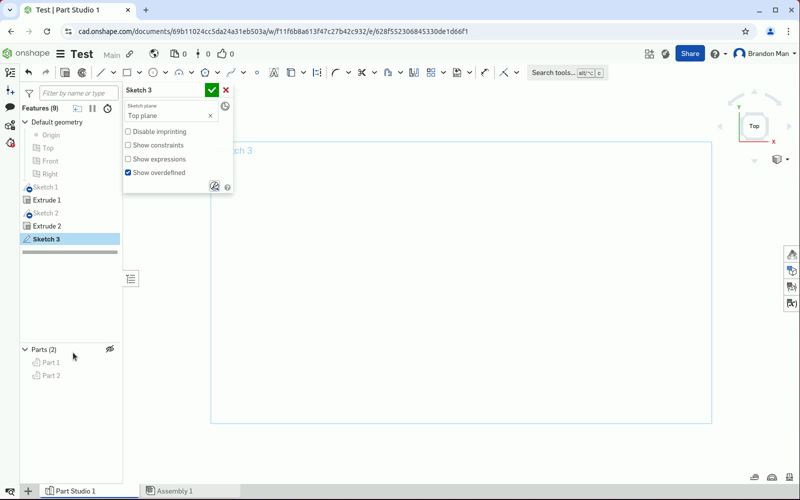
key(l)
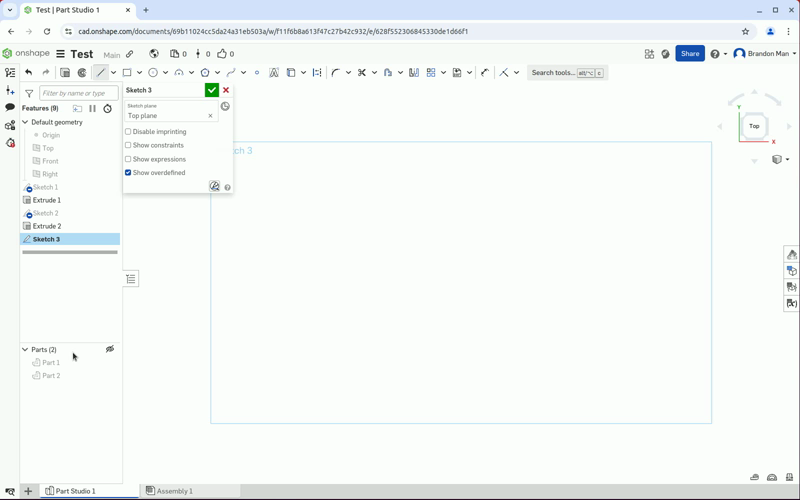
key_down(shift)
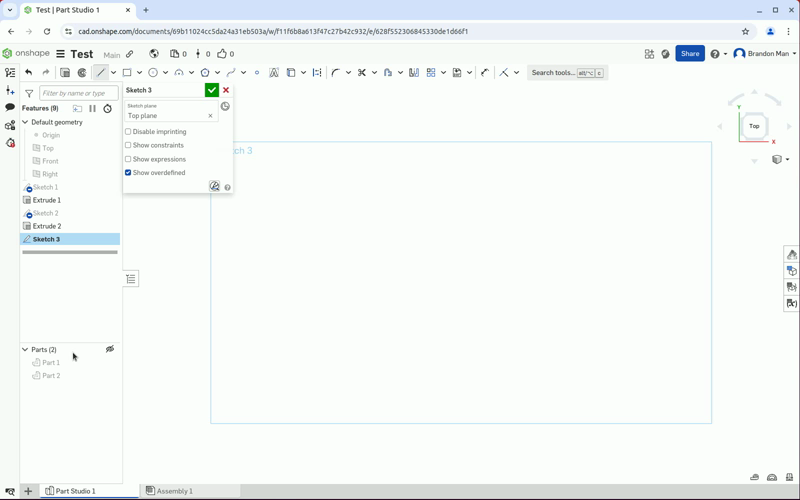
mouse_move(449, 294)
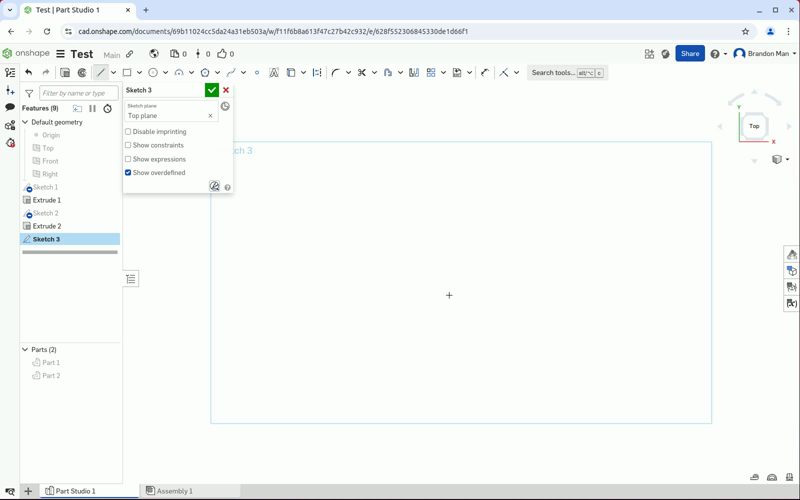
click(449, 294)
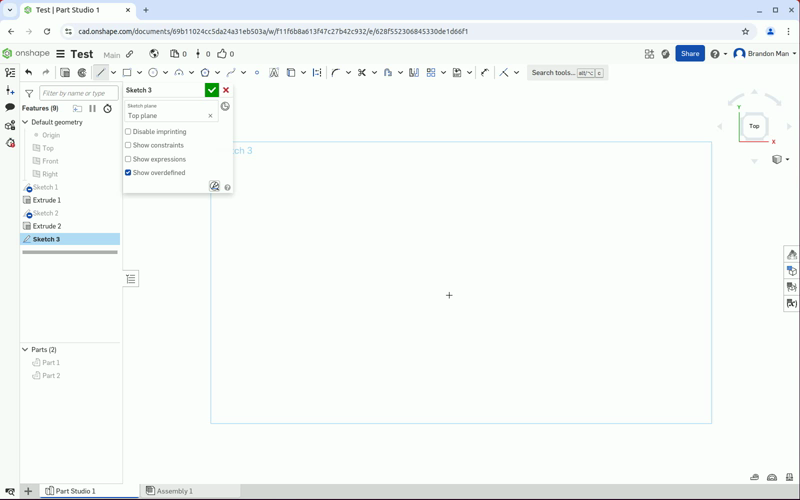
key_up(shift)
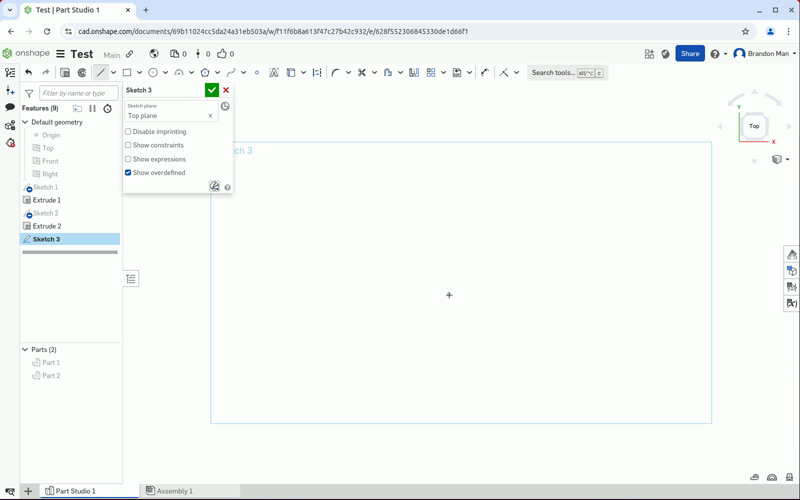
key_down(shift)
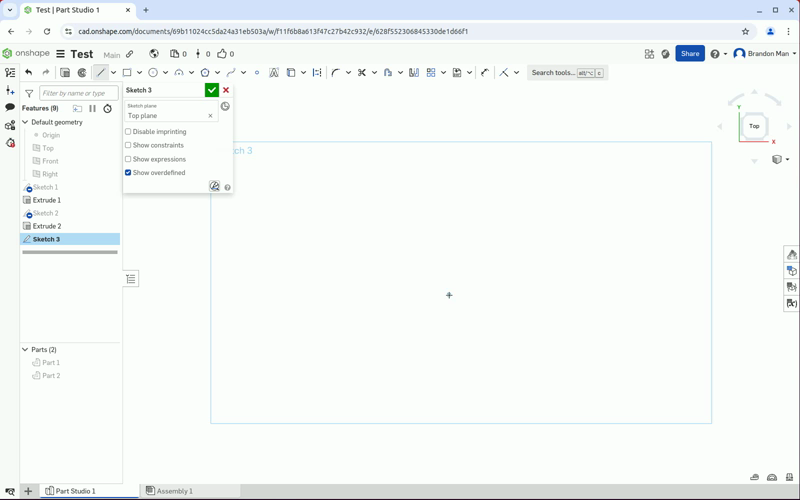
mouse_move(479, 294)
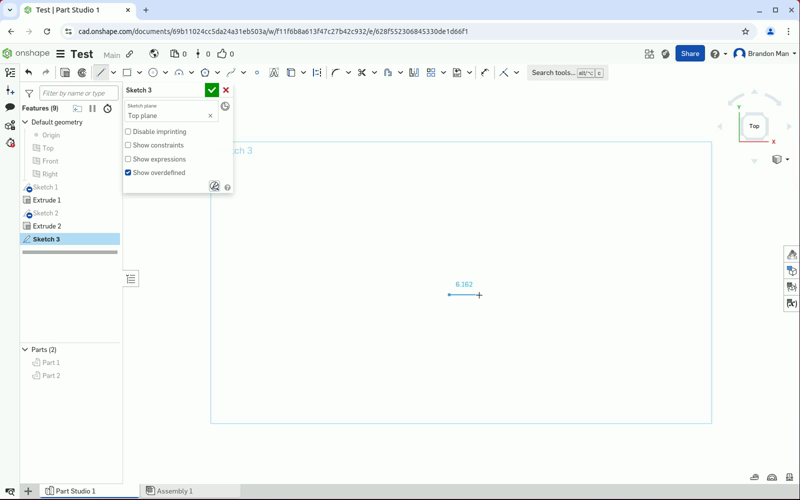
mouse_move(472, 294)
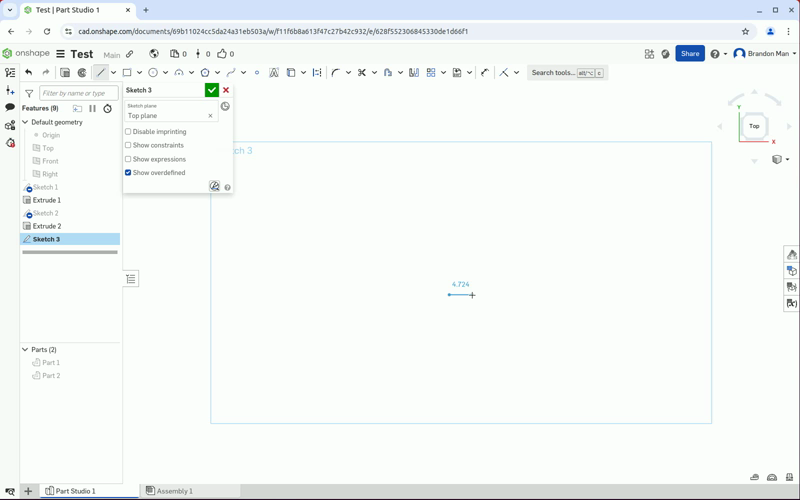
click(472, 294)
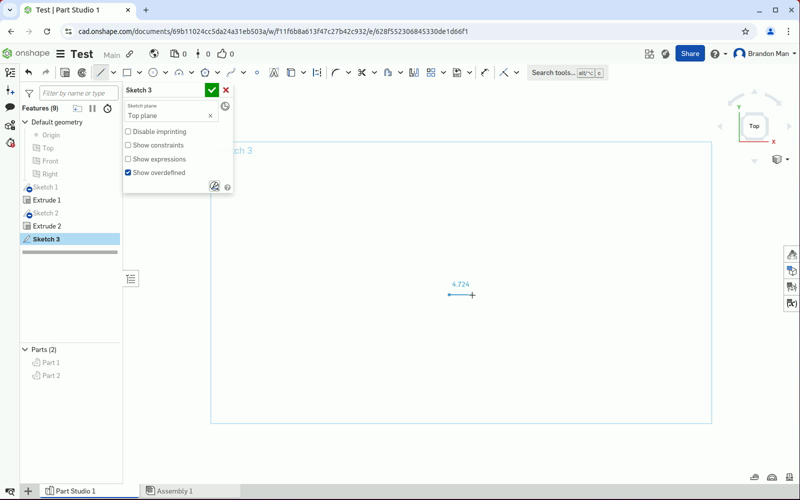
key_up(shift)
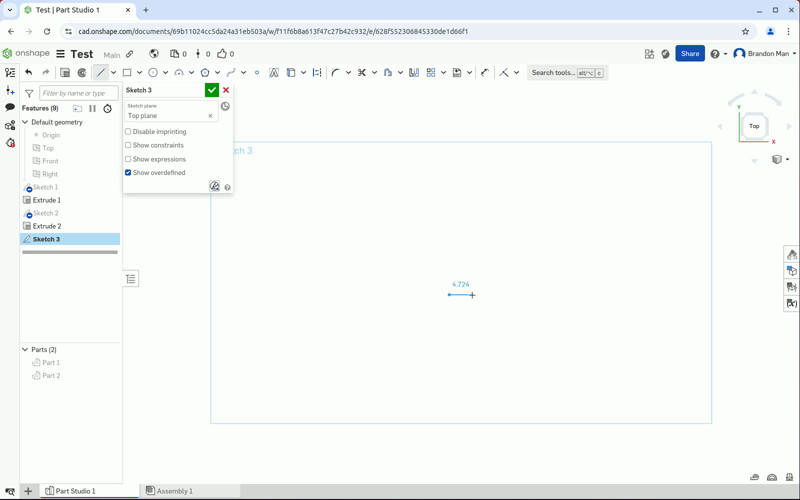
key_down(shift)
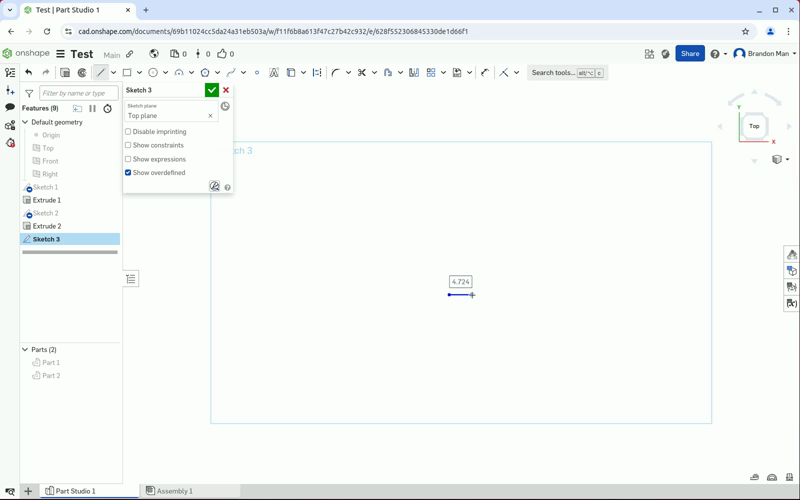
mouse_move(502, 294)
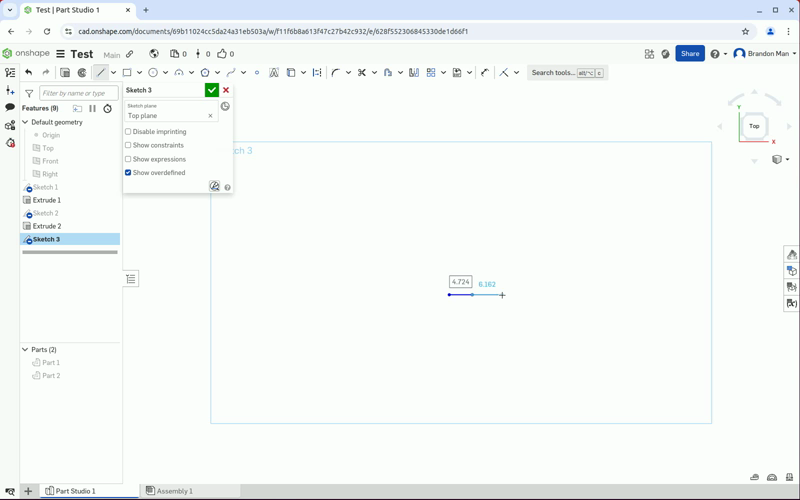
mouse_move(472, 271)
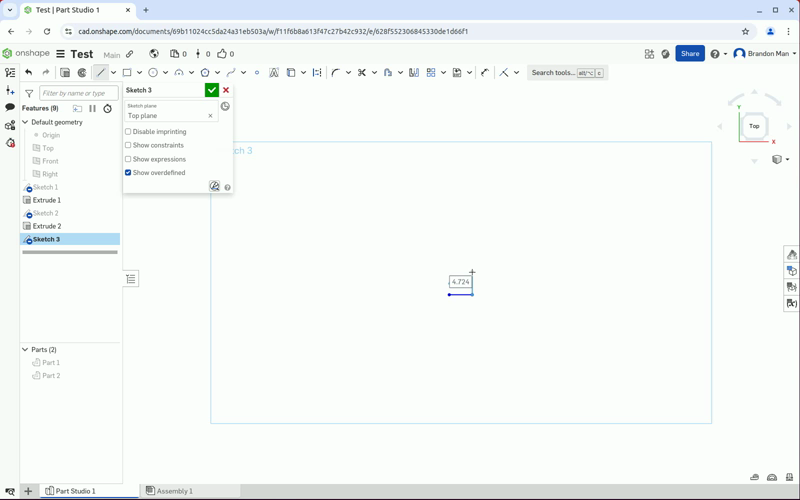
click(472, 271)
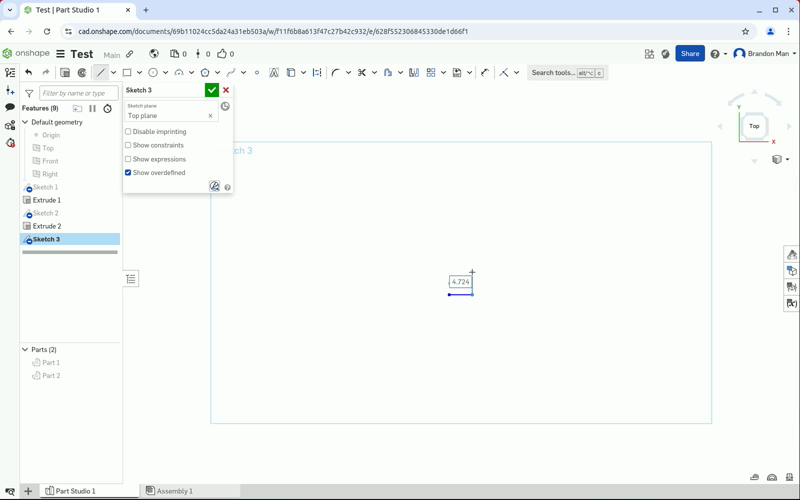
key_up(shift)
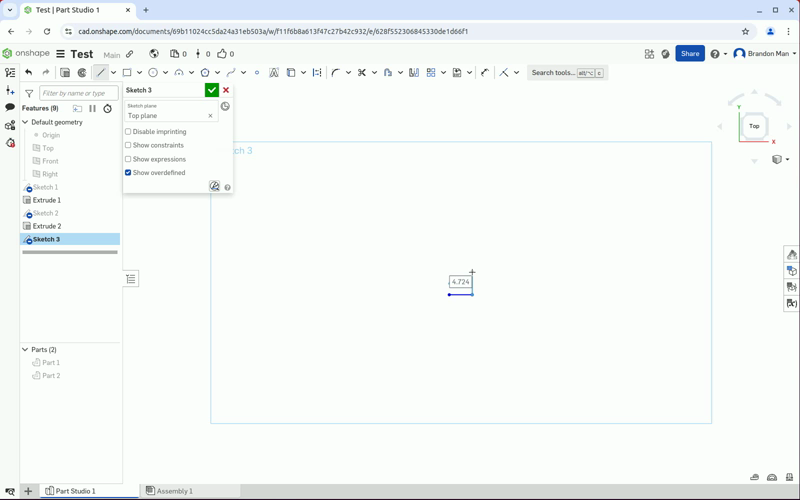
key_down(shift)
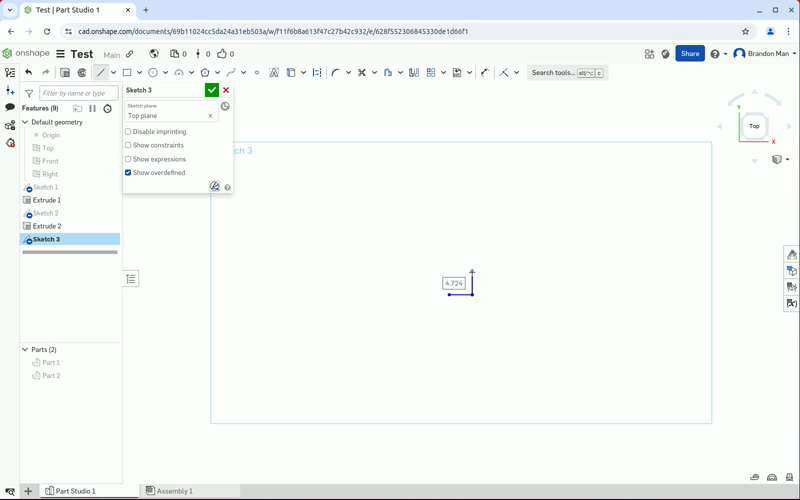
mouse_move(502, 271)
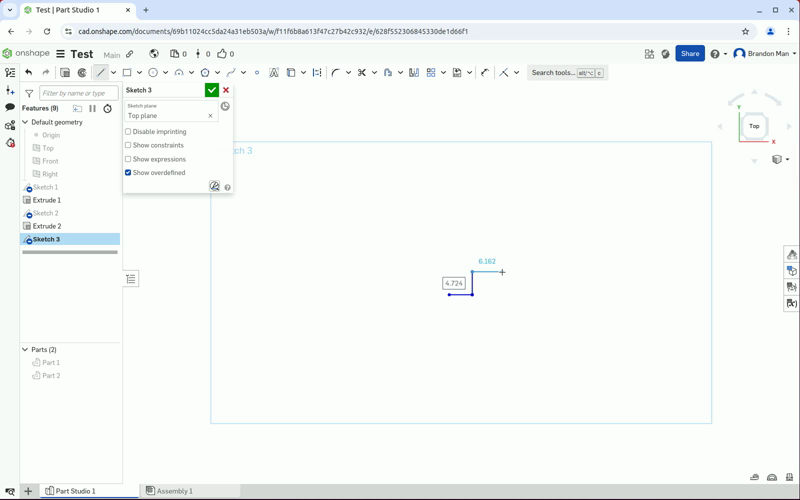
mouse_move(449, 271)
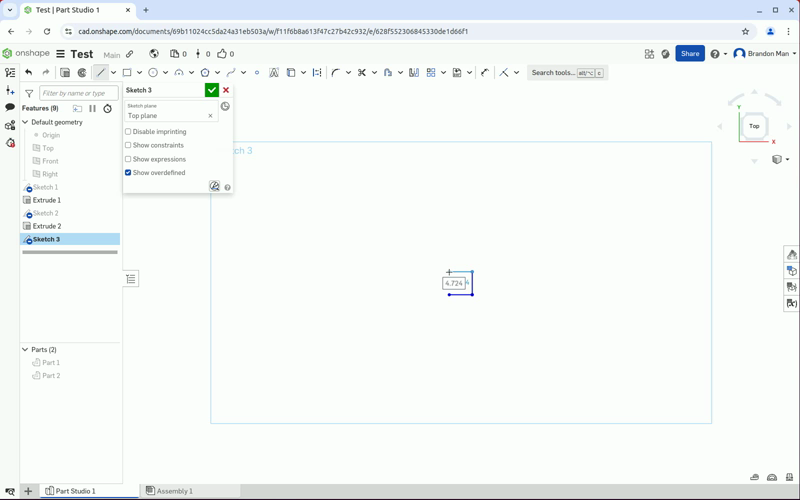
click(449, 271)
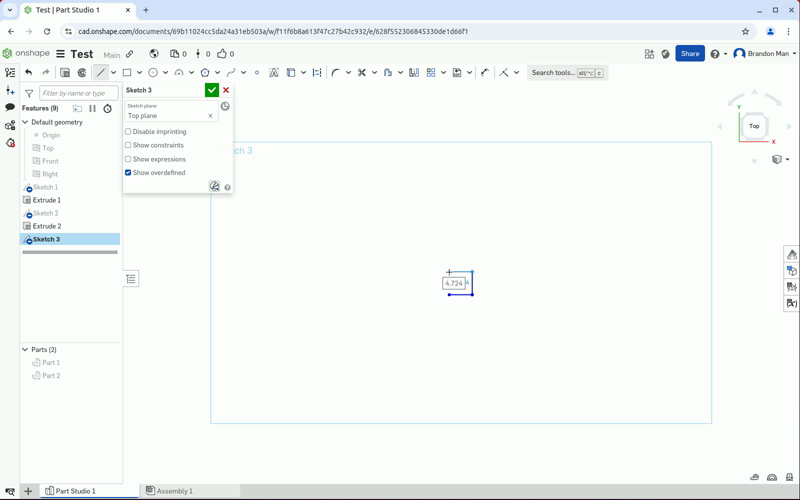
key_up(shift)
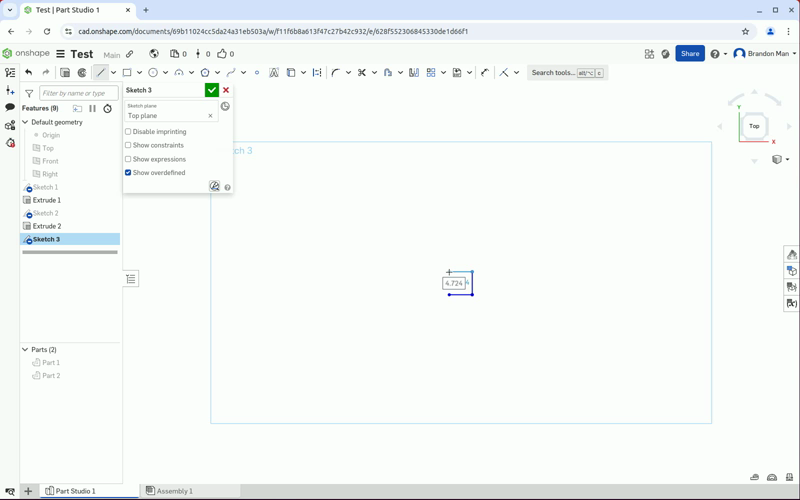
mouse_move(479, 271)
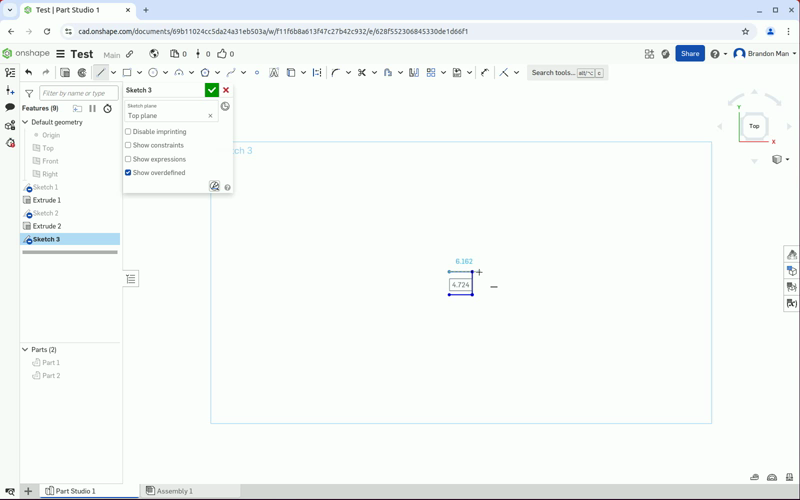
key_down(shift)
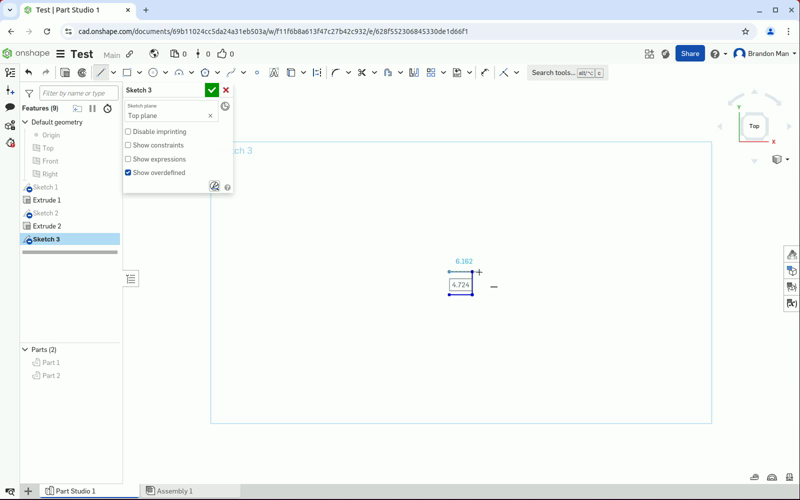
mouse_move(449, 294)
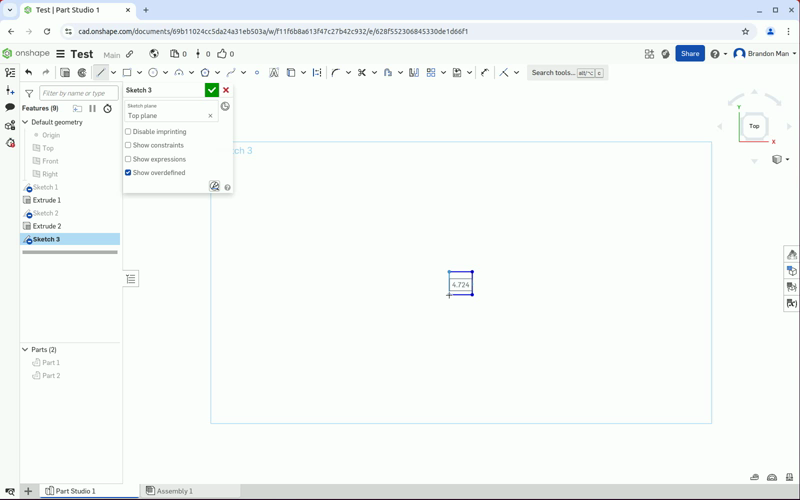
key_up(shift)
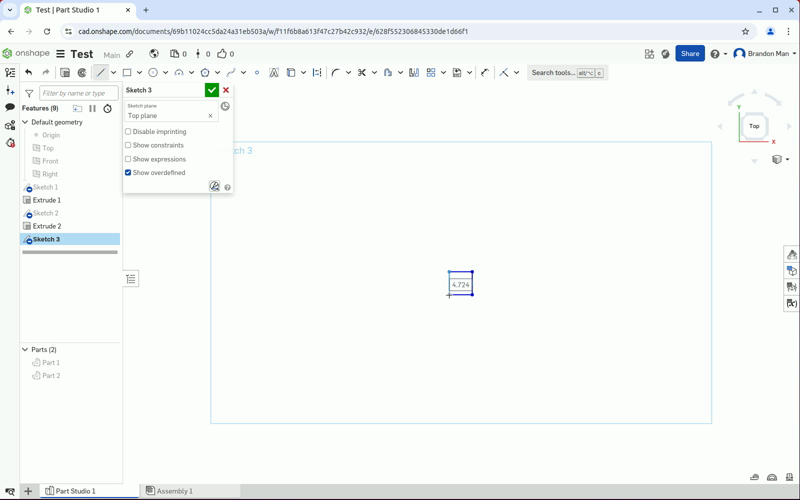
click(449, 294)
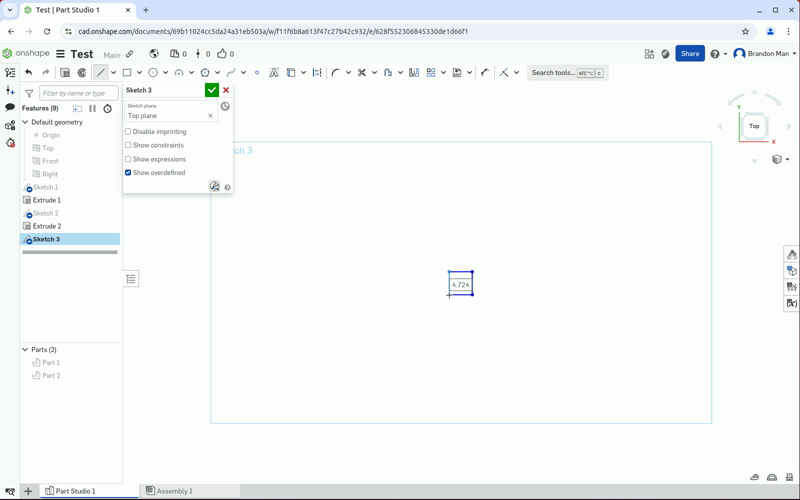
key(esc)
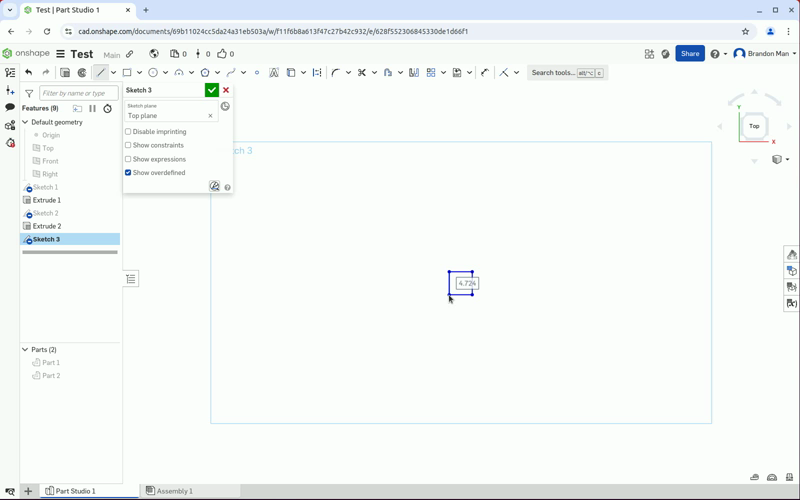
key(c)
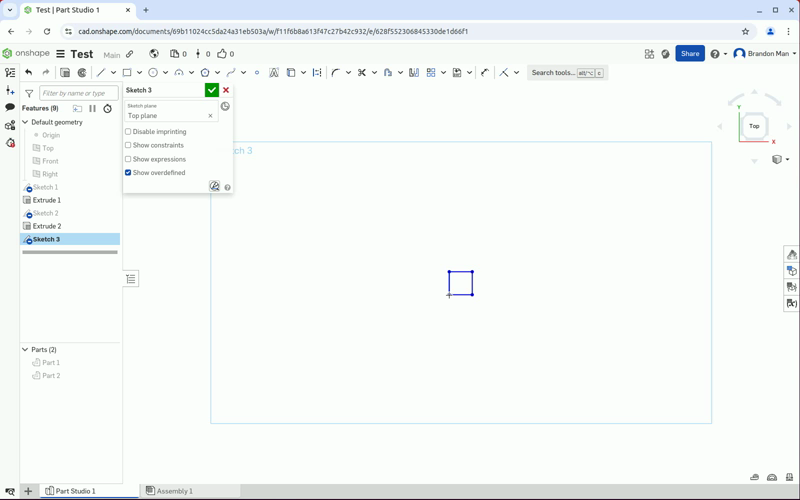
key_down(shift)
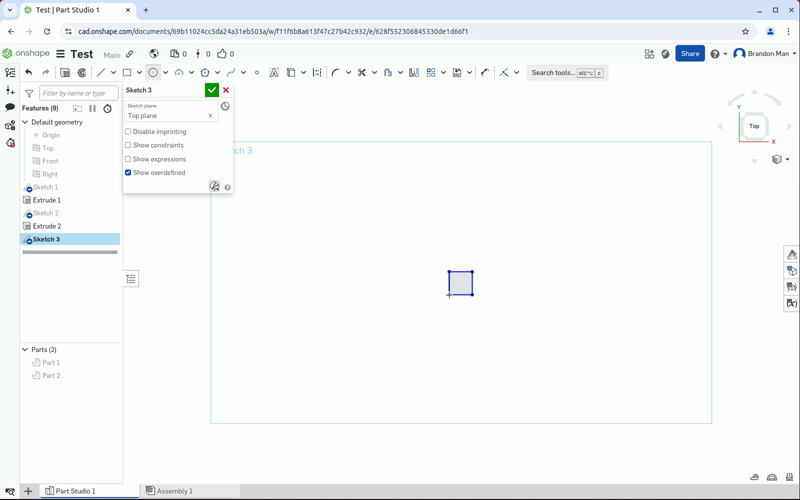
mouse_move(460, 282)
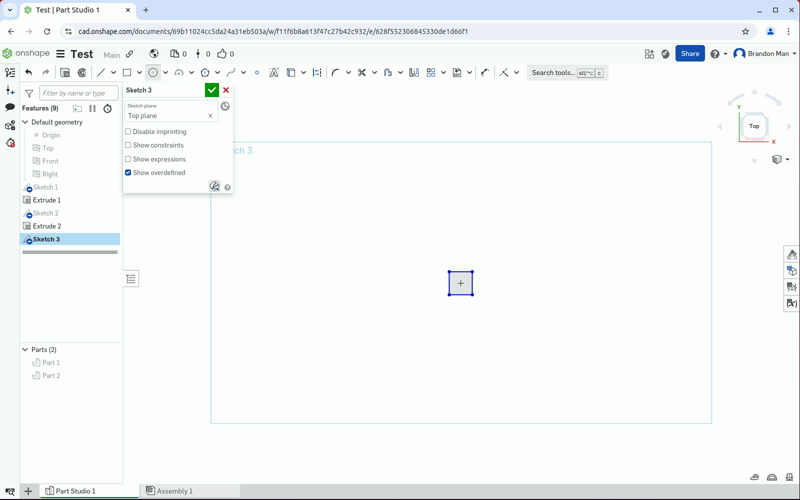
click(460, 282)
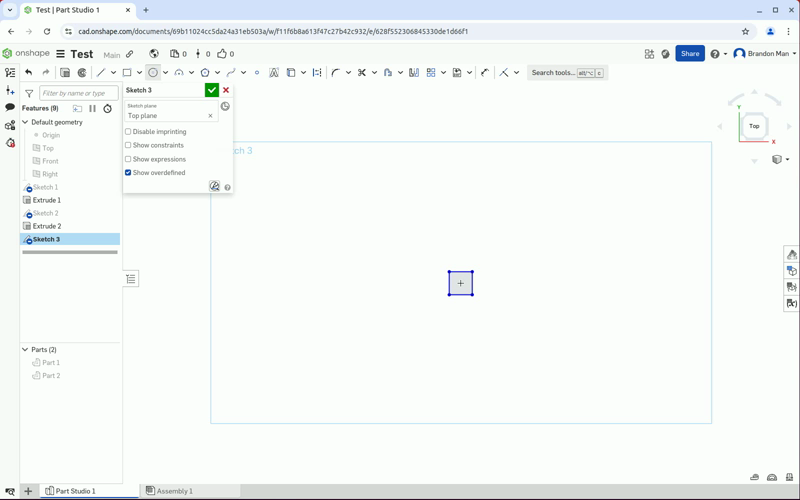
key_up(shift)
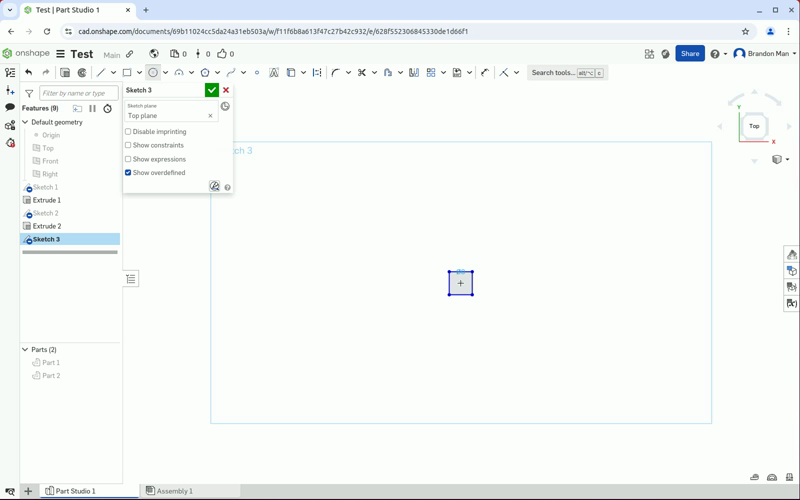
mouse_move(471, 282)
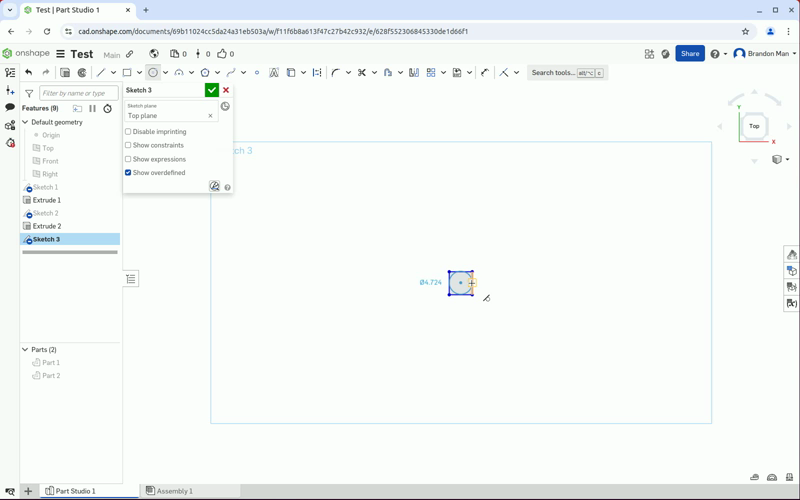
click(471, 282)
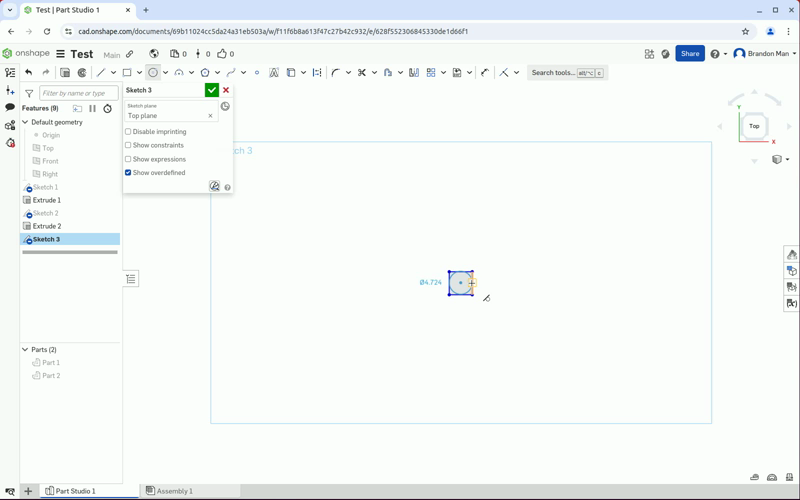
key(esc)
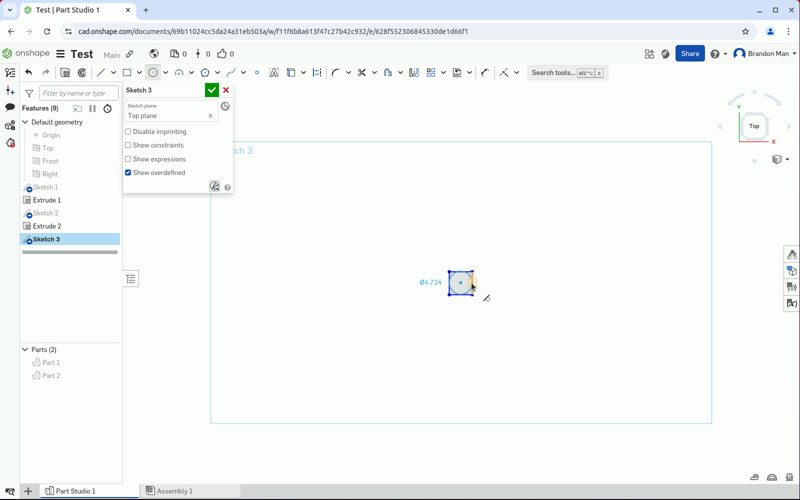
mouse_move(450, 273)
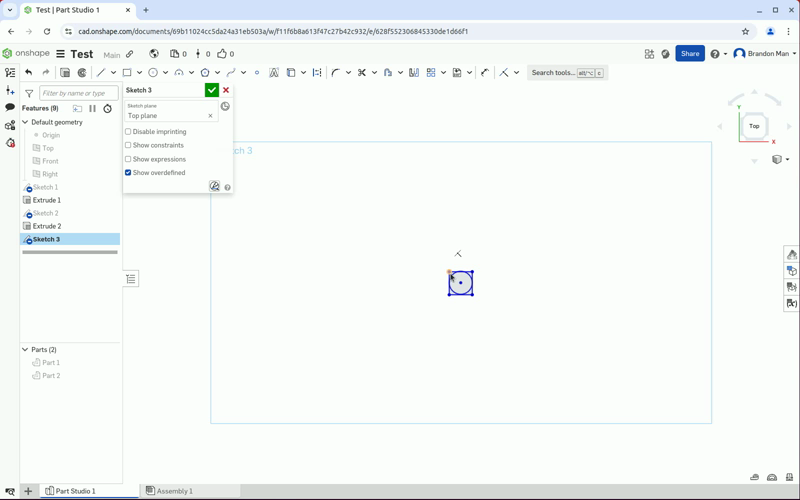
scroll(6)
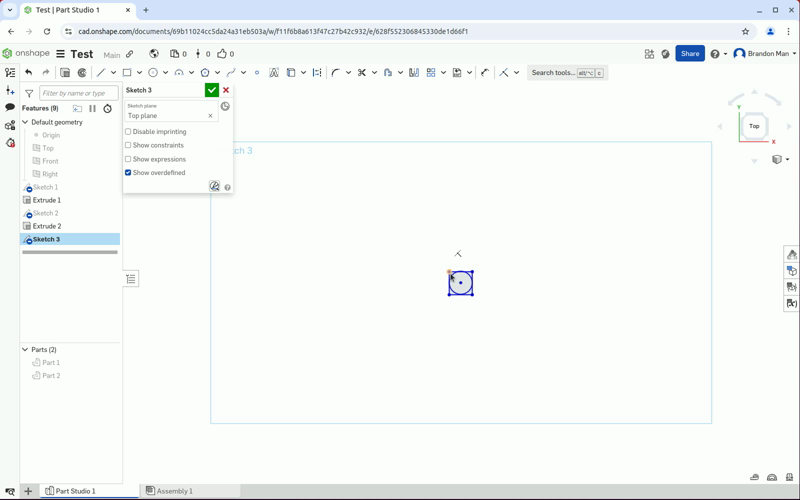
scroll(6)
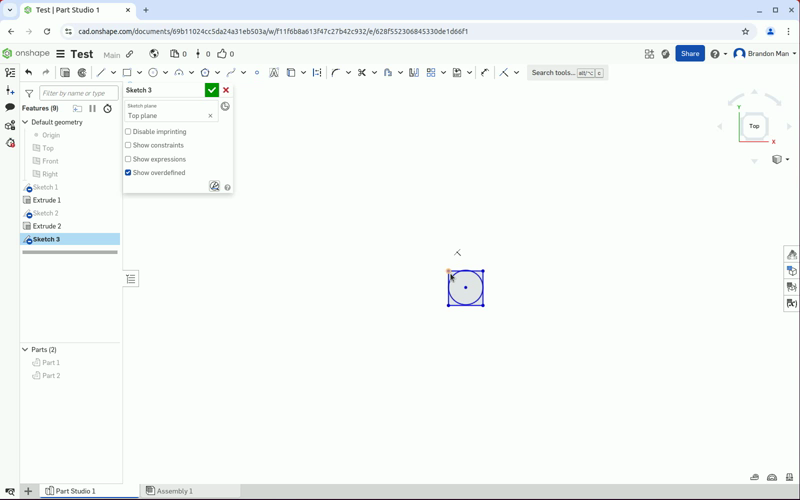
scroll(6)
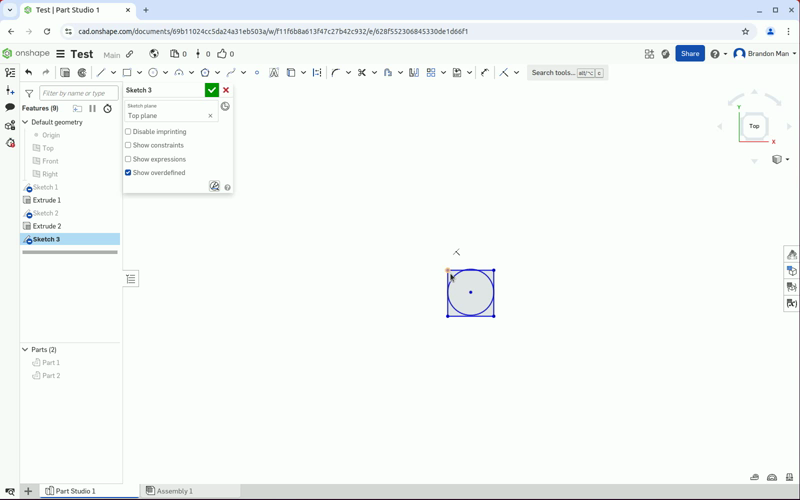
scroll(6)
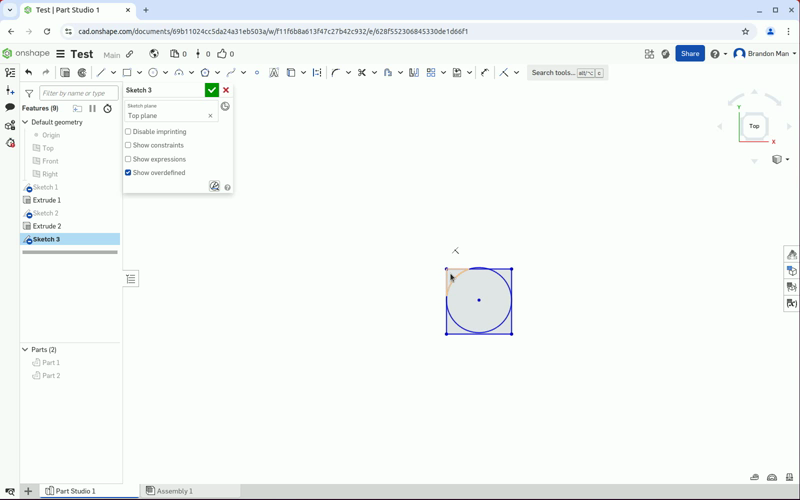
scroll(6)
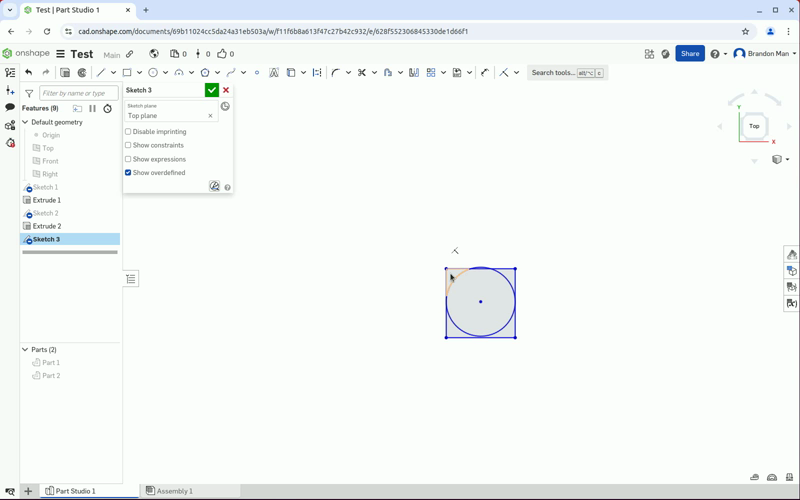
scroll(6)
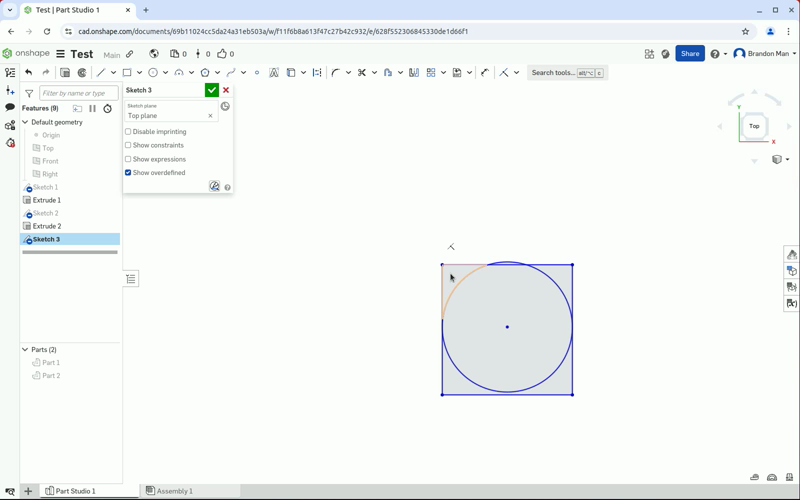
scroll(6)
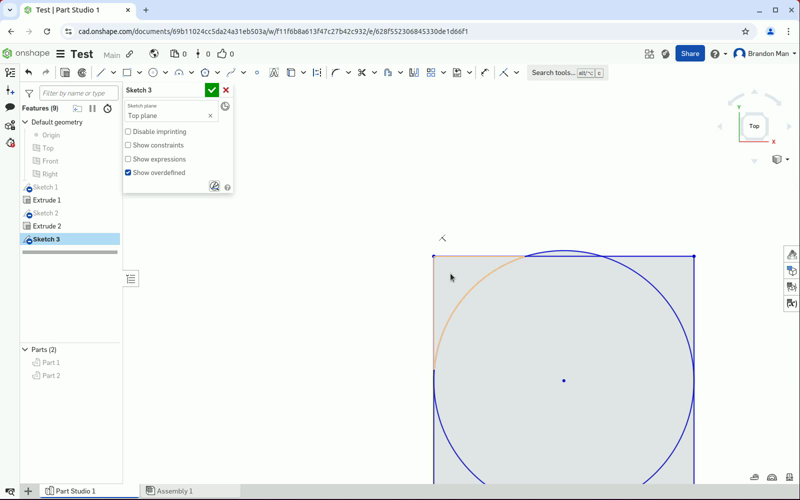
click(450, 273)
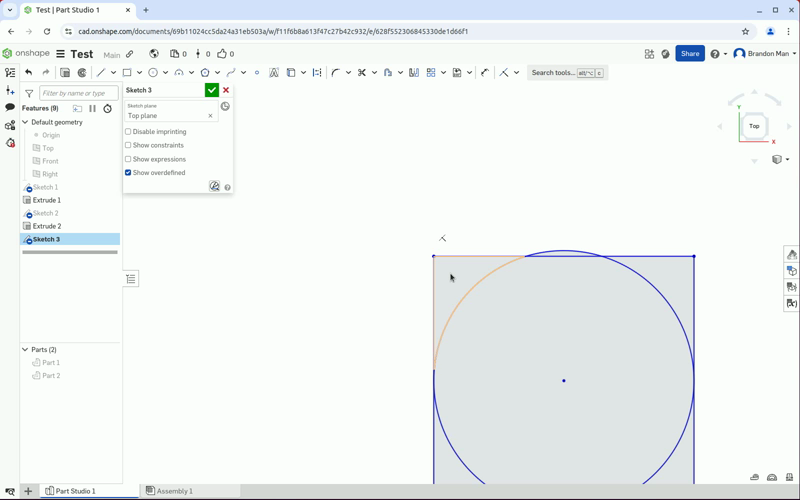
scroll(-6)
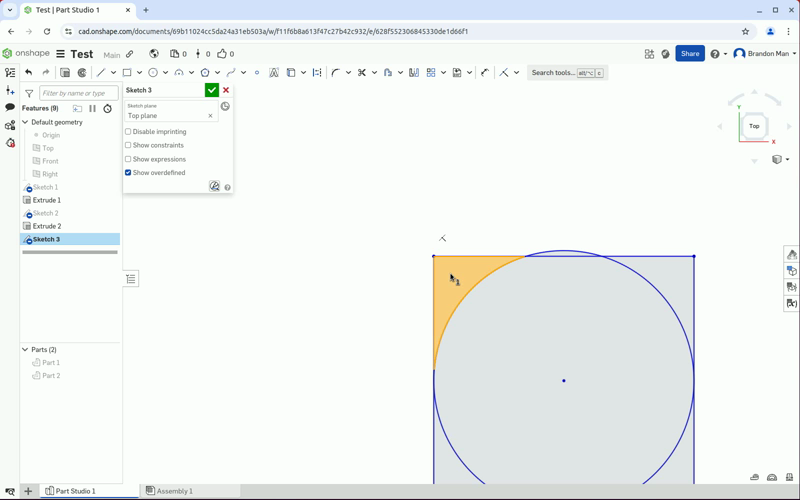
scroll(-6)
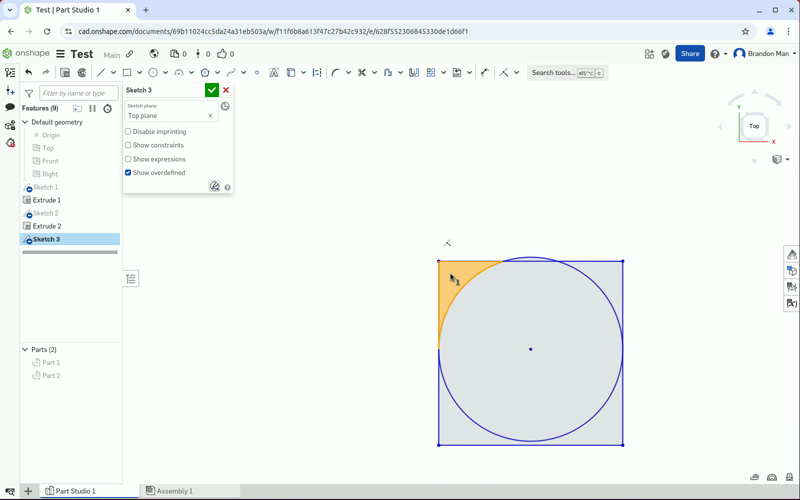
scroll(-6)
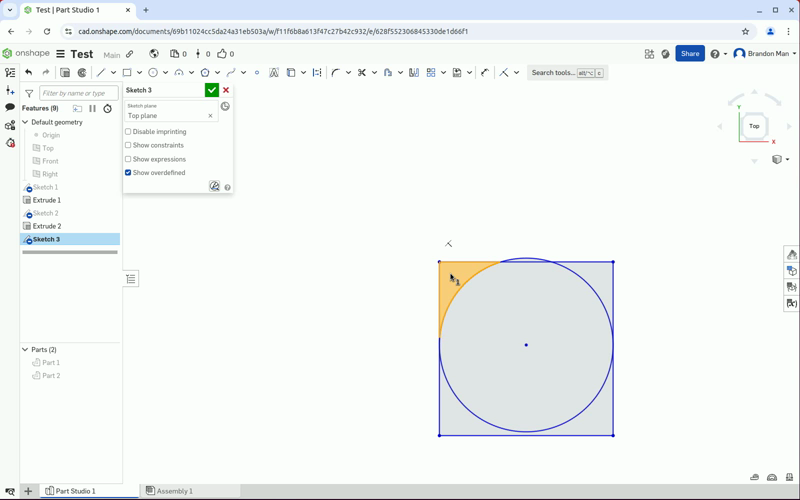
scroll(-6)
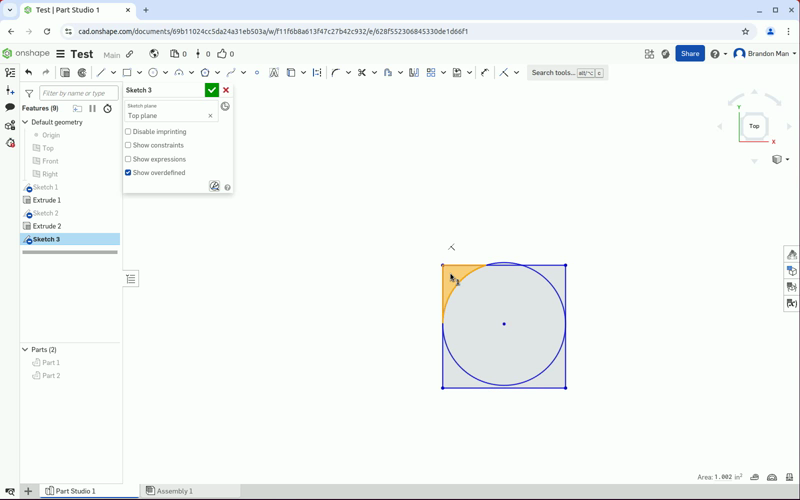
scroll(-6)
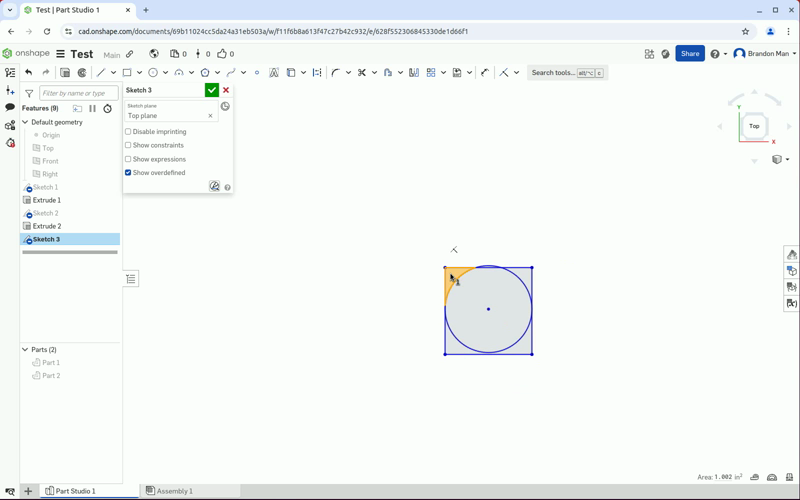
scroll(-6)
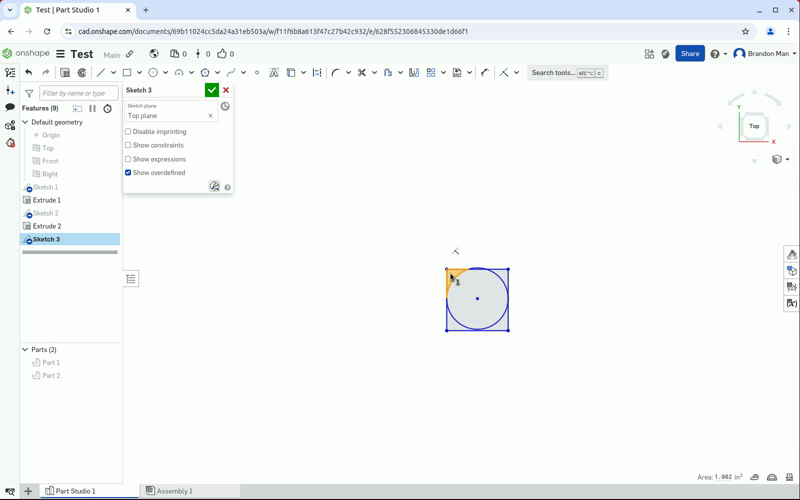
scroll(-6)
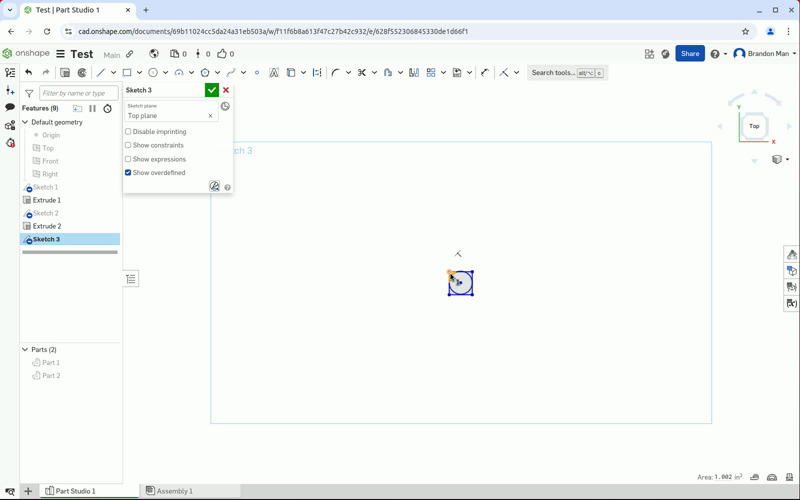
mouse_move(73, 352)
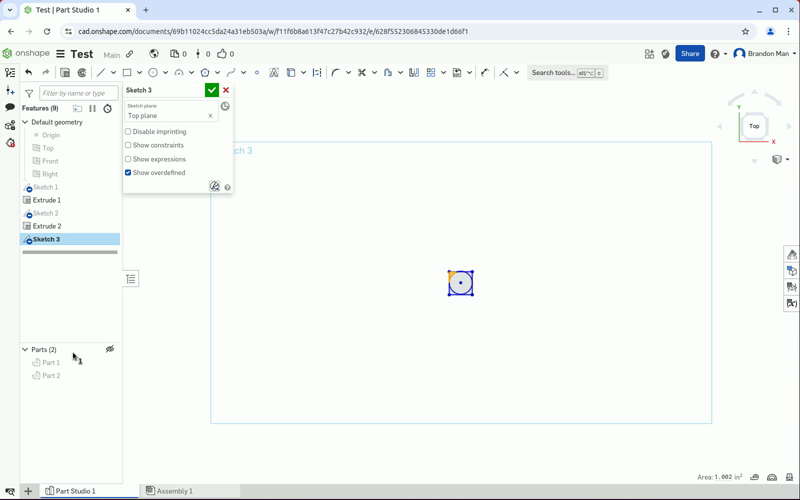
key(shift+y)
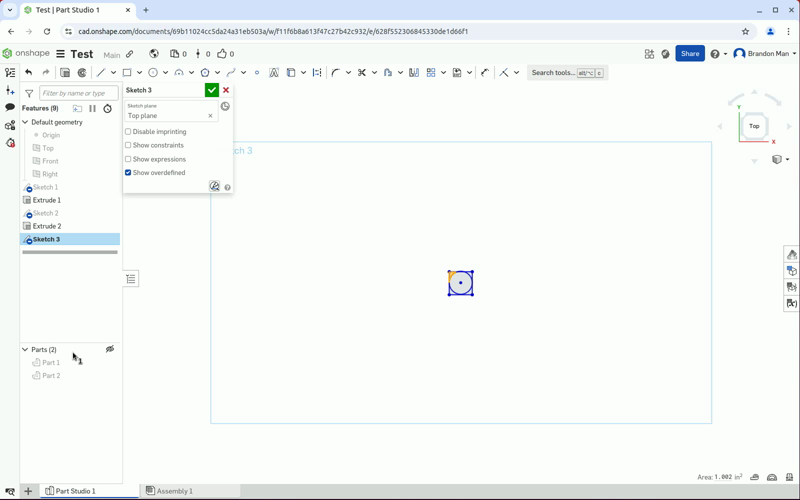
key(shift+e)
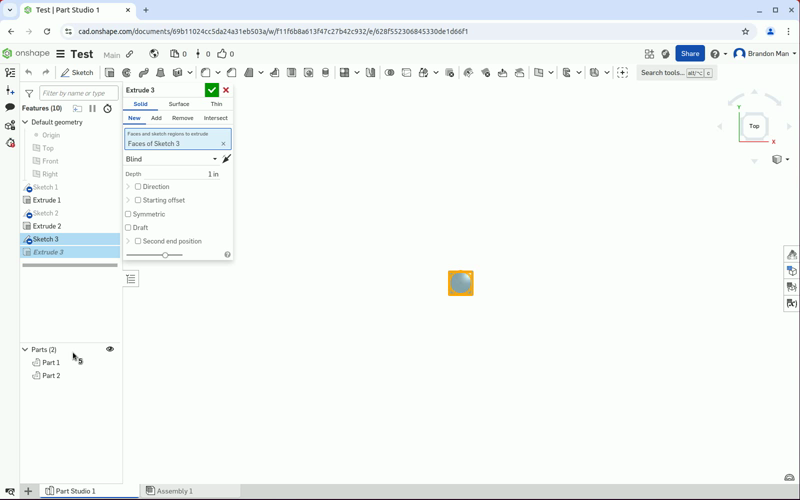
mouse_move(143, 106)
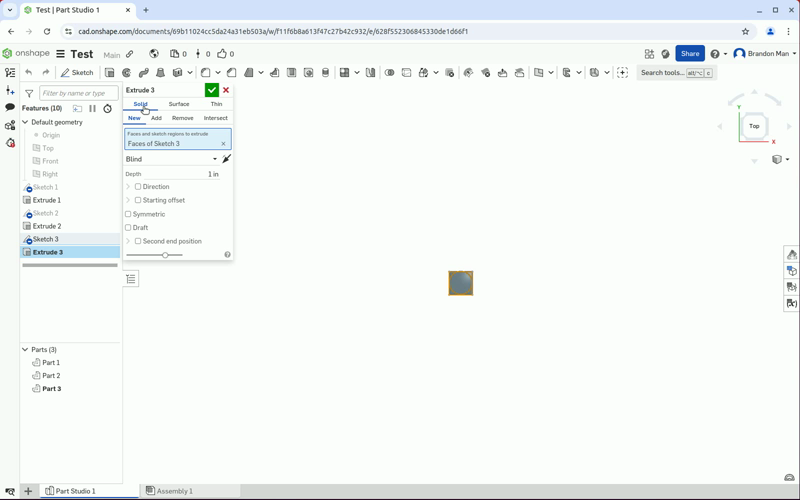
click(143, 106)
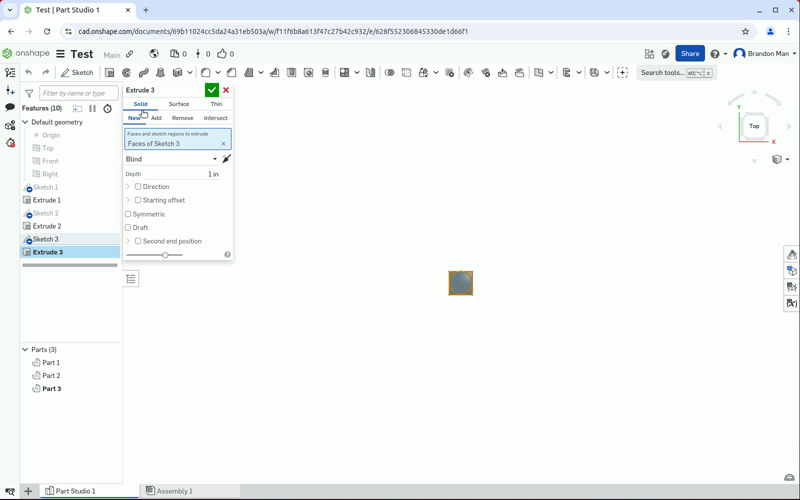
mouse_move(137, 120)
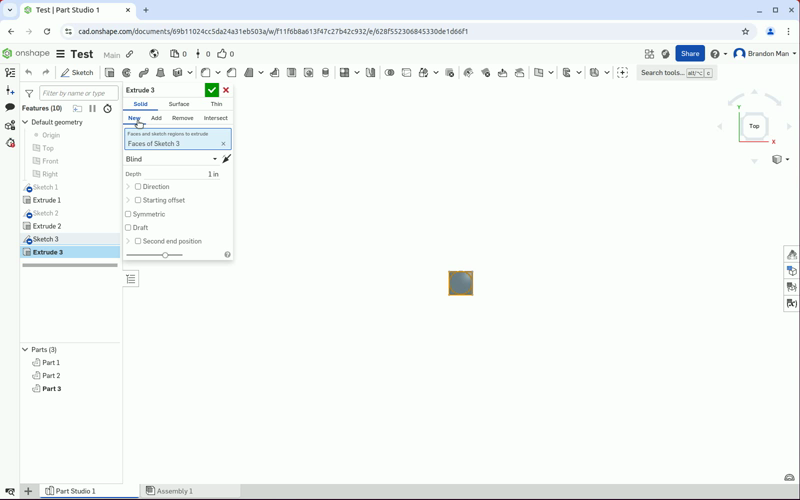
click(137, 120)
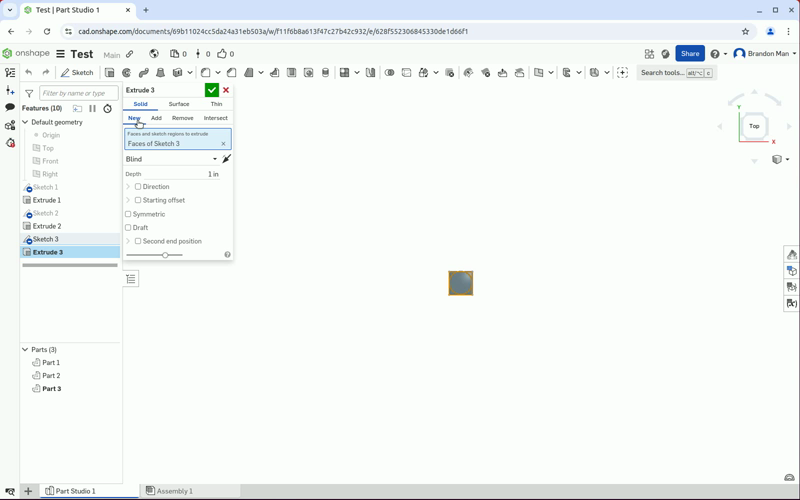
key(tab, 4)
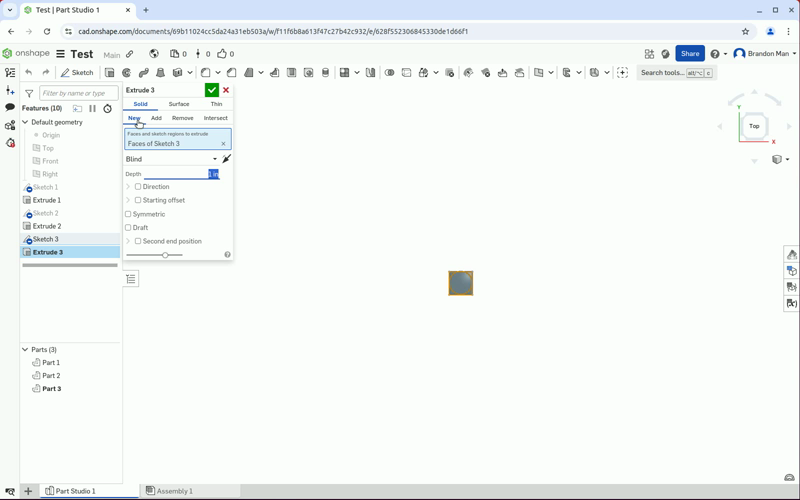
text(23.108)
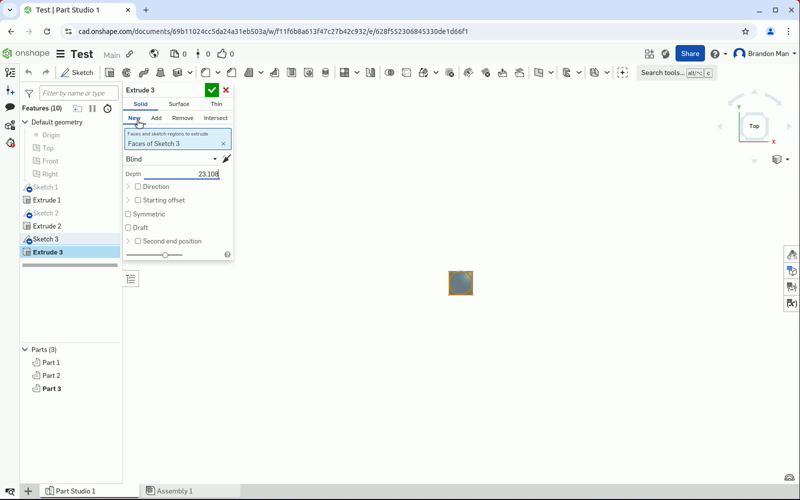
key(enter)
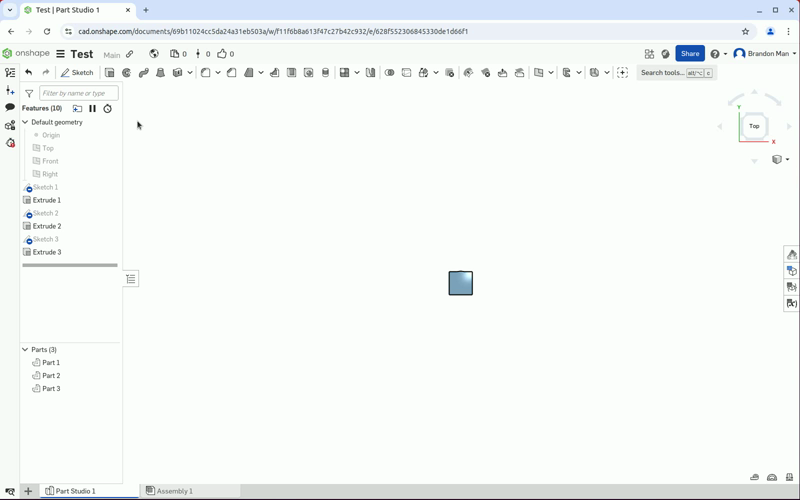
key(shift+h)
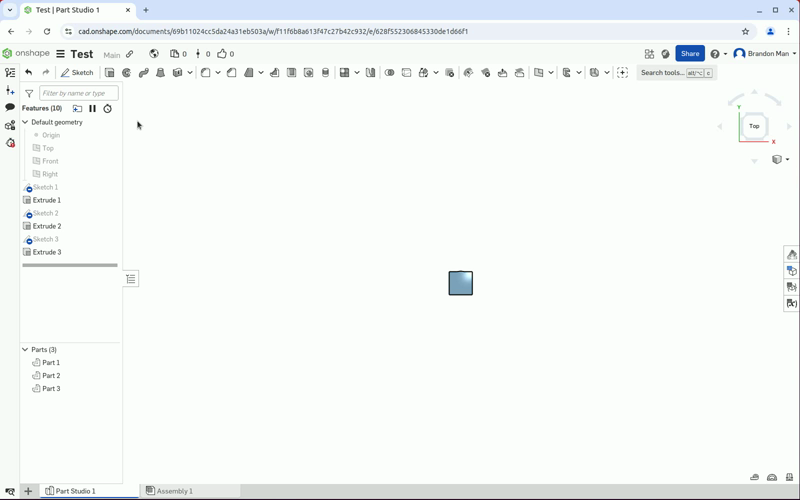
key(shift+h)
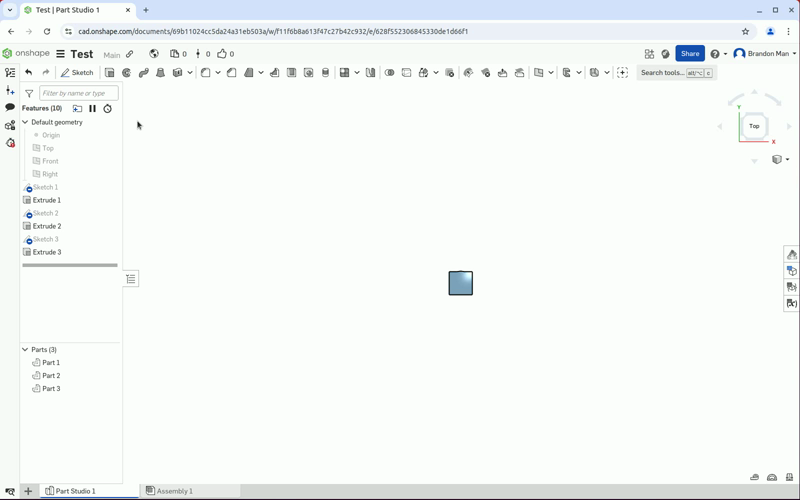
mouse_move(73, 189)
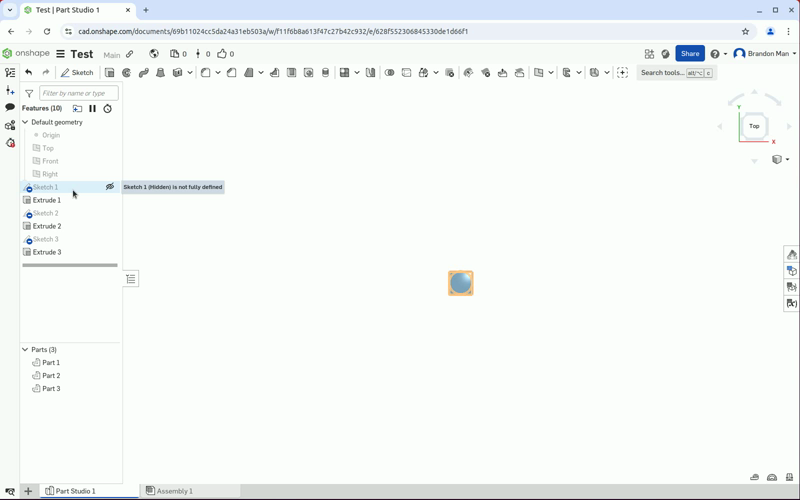
click(73, 189)
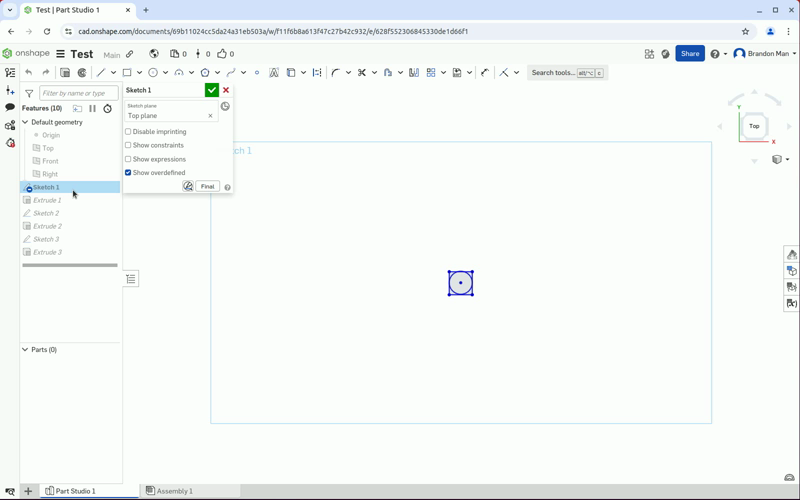
mouse_move(229, 92)
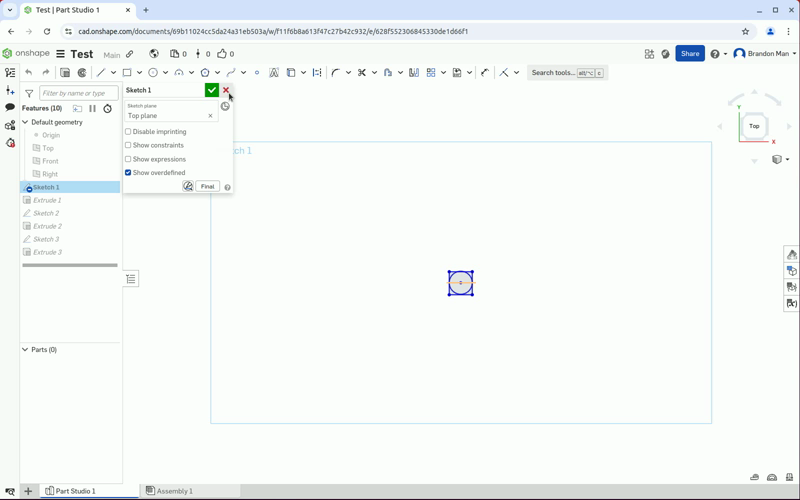
click(229, 92)
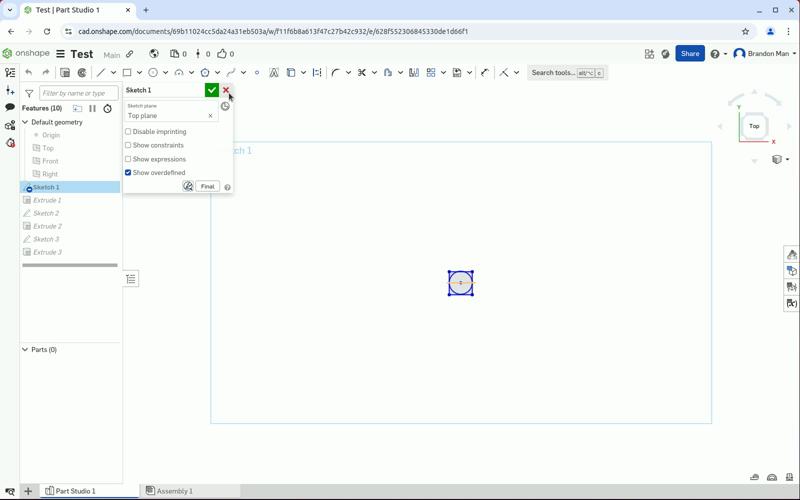
key(shift+s)
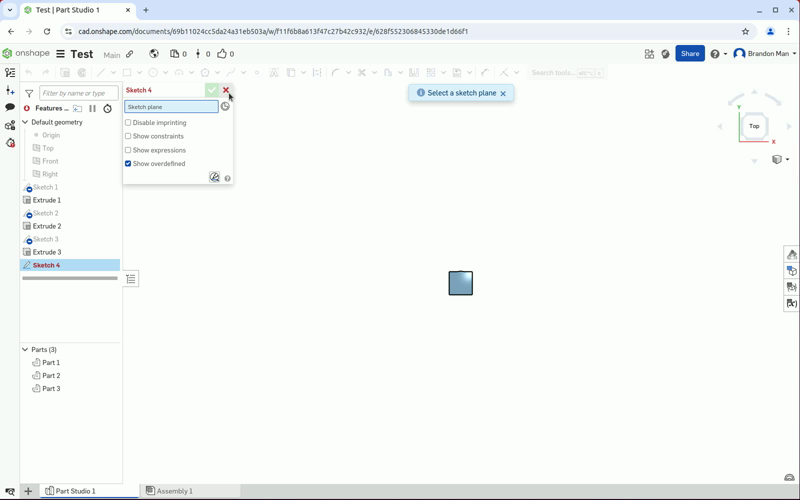
mouse_move(73, 150)
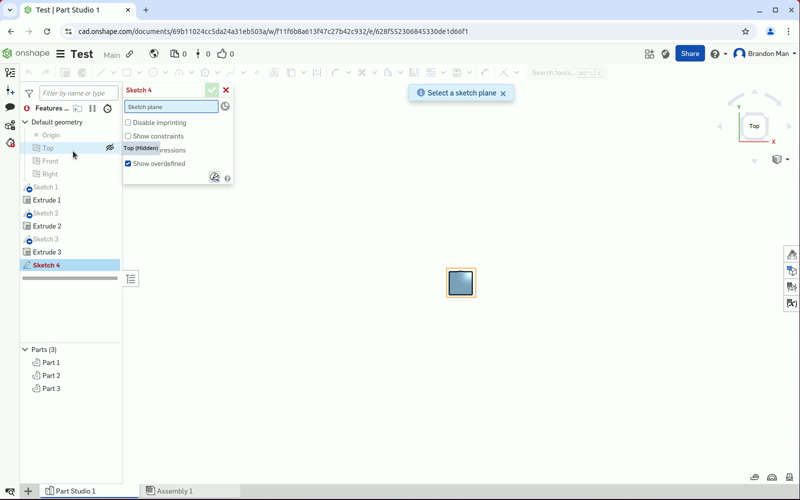
click(73, 150)
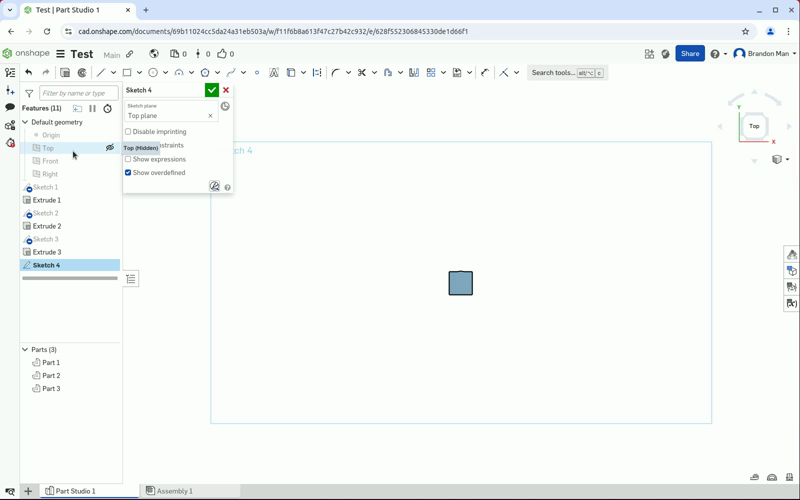
mouse_move(73, 352)
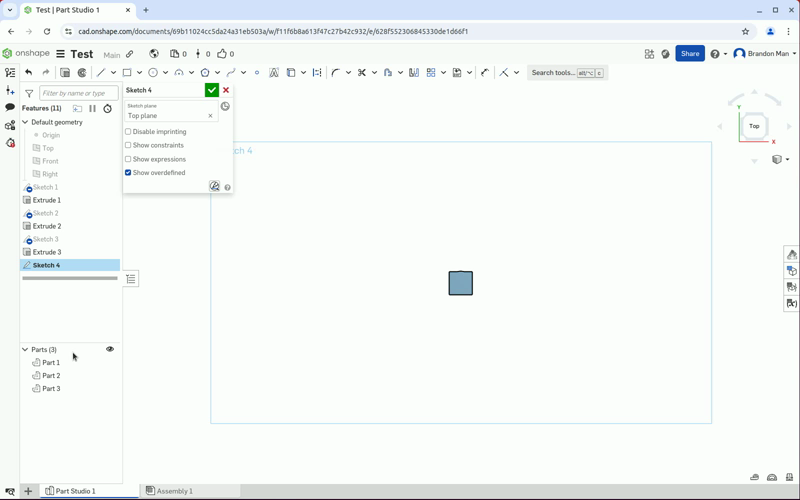
key(y)
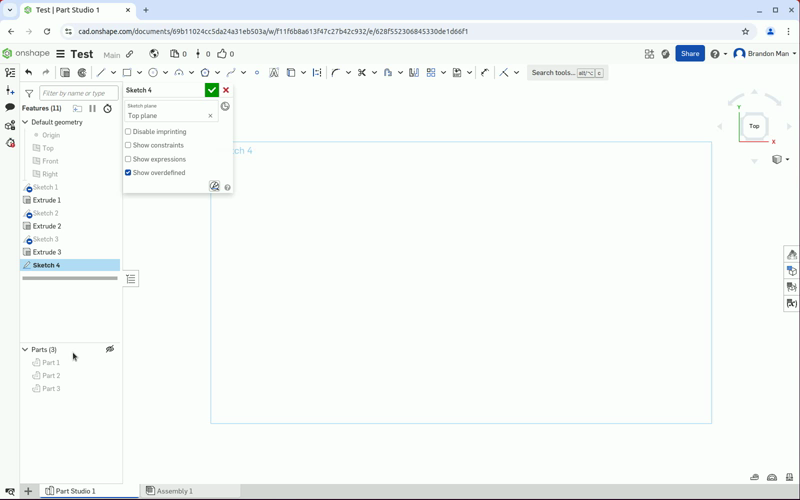
key(l)
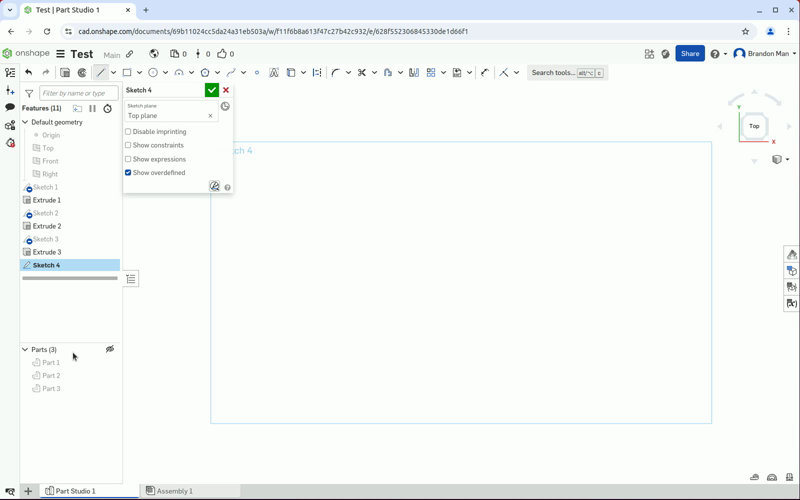
key_down(shift)
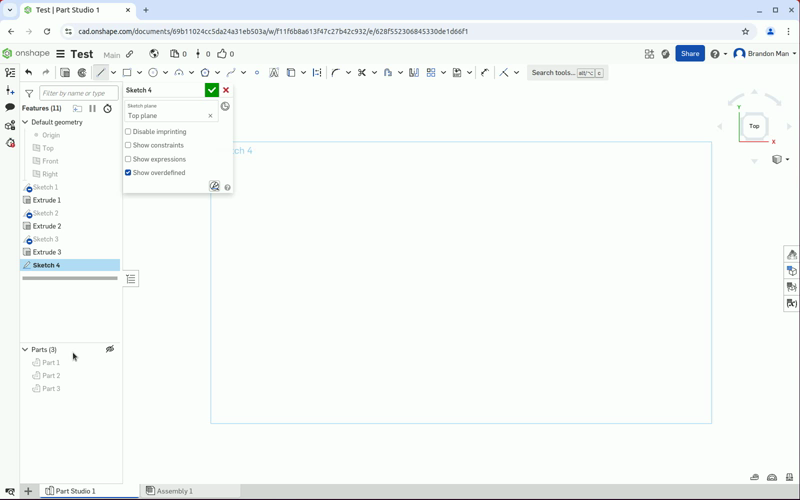
mouse_move(449, 294)
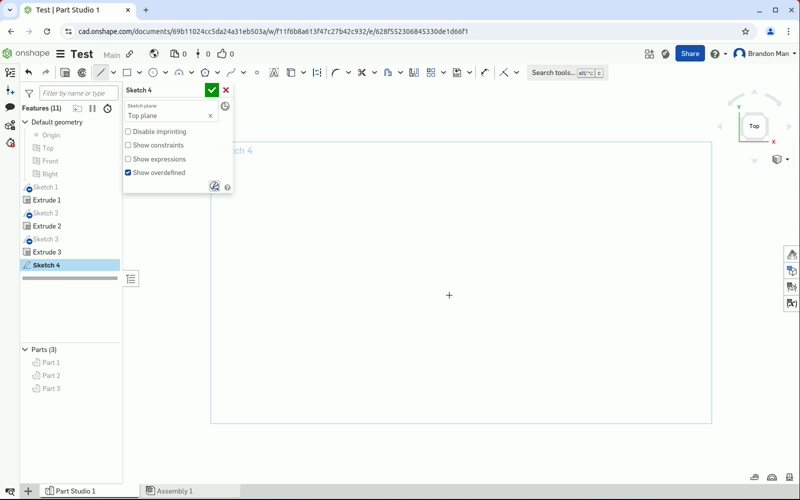
click(449, 294)
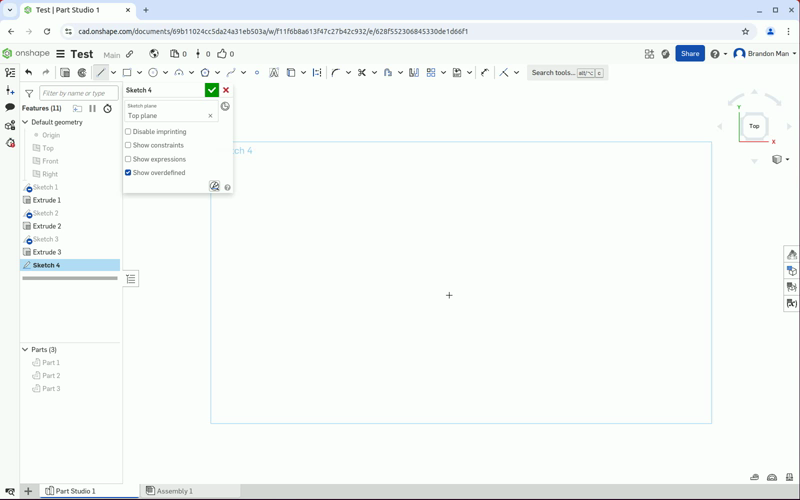
key_up(shift)
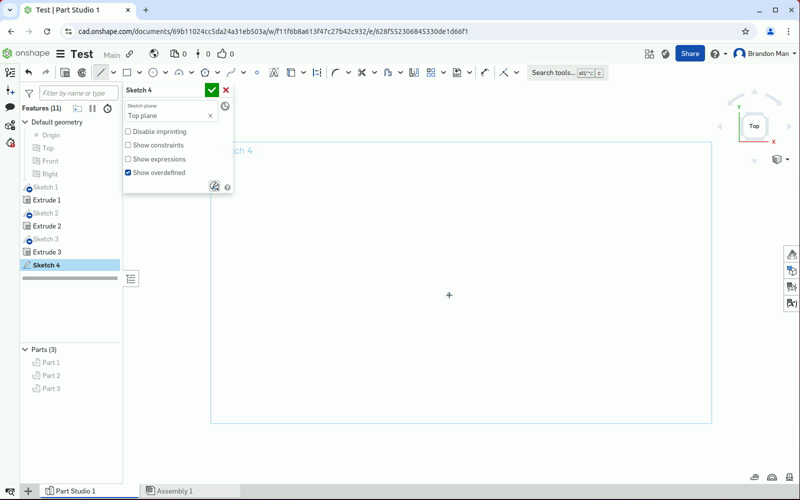
key_down(shift)
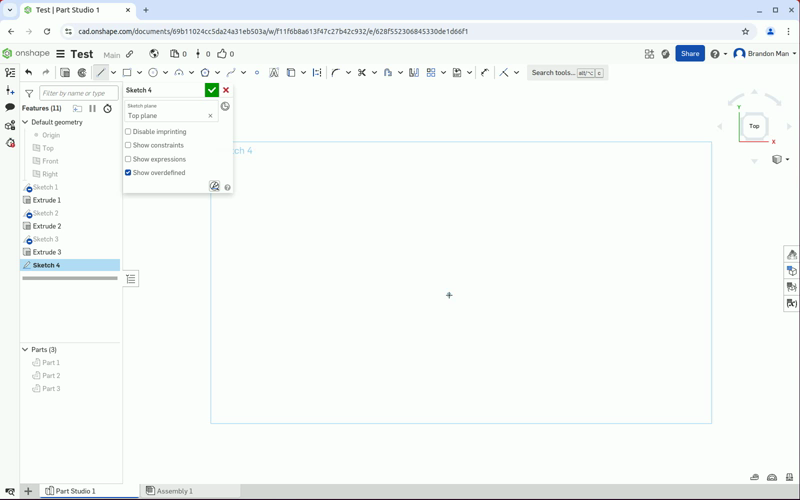
mouse_move(479, 294)
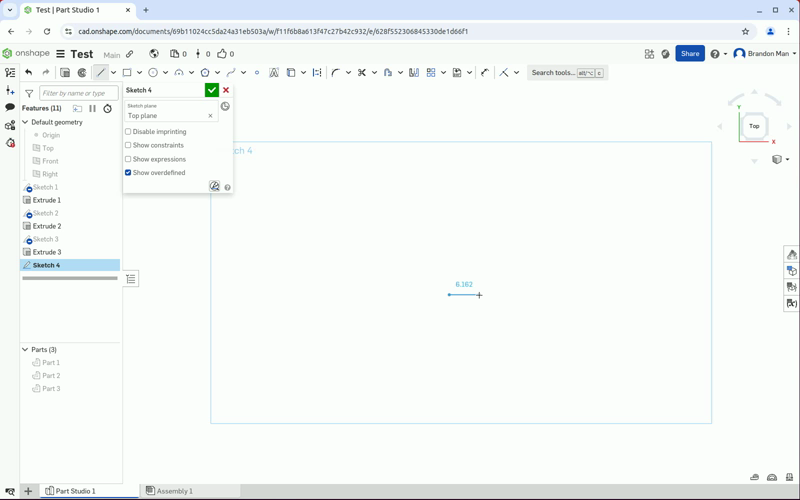
mouse_move(472, 294)
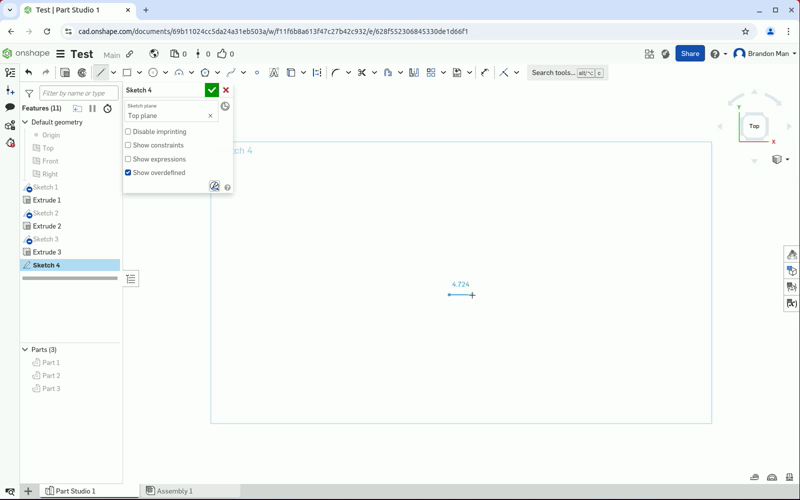
click(472, 294)
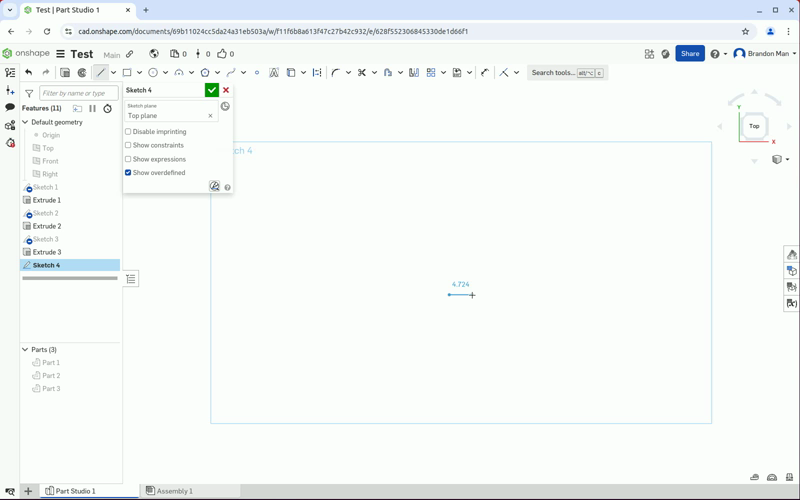
key_up(shift)
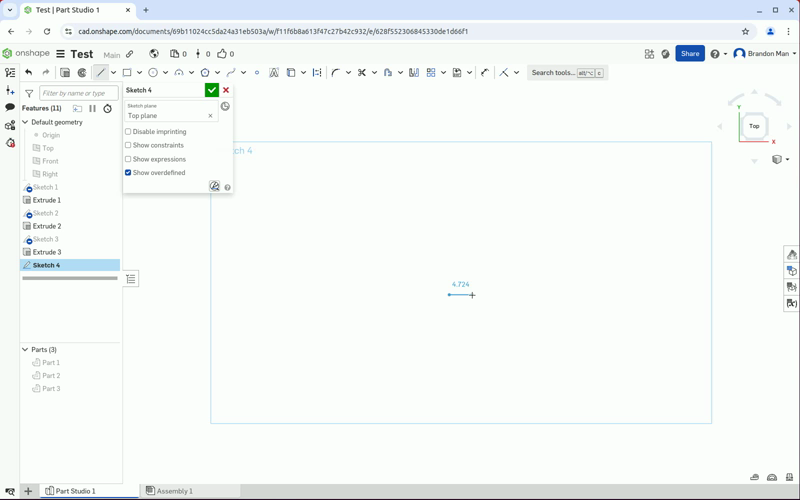
key_down(shift)
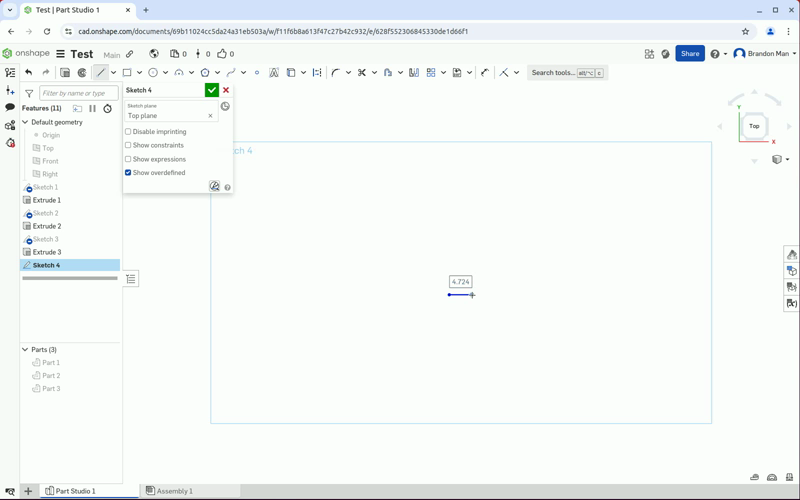
mouse_move(502, 294)
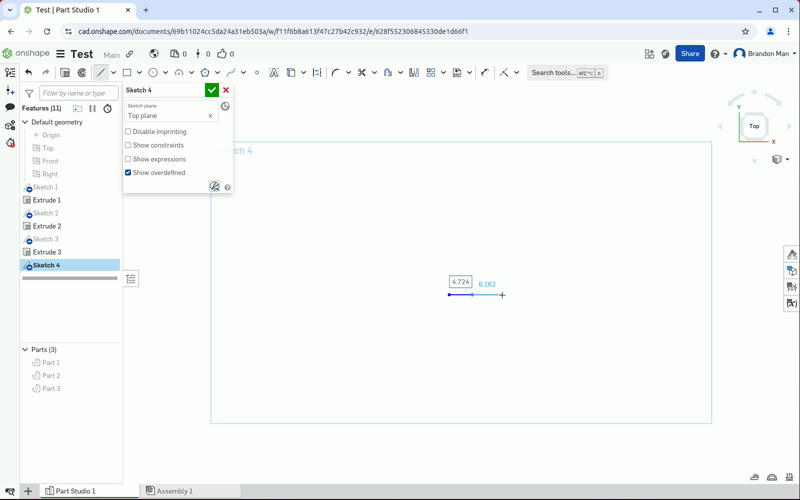
mouse_move(472, 271)
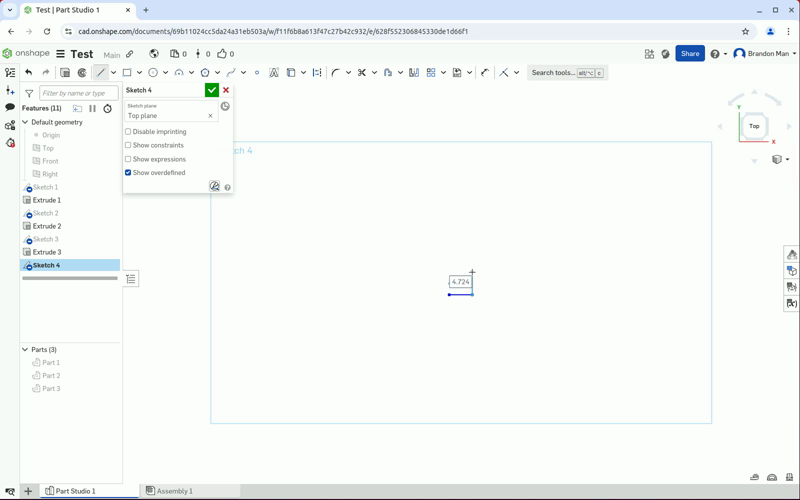
click(472, 271)
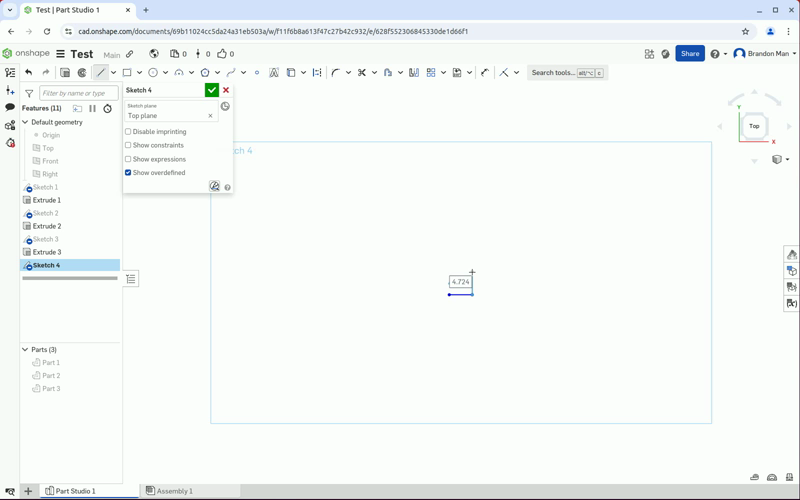
key_up(shift)
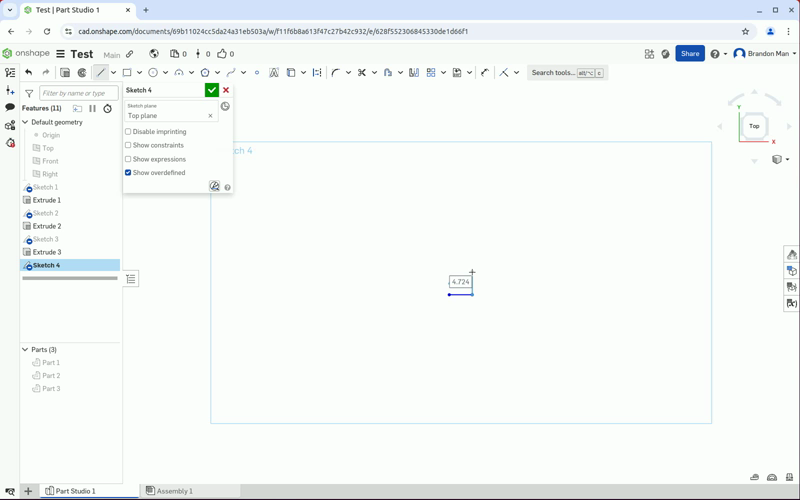
key_down(shift)
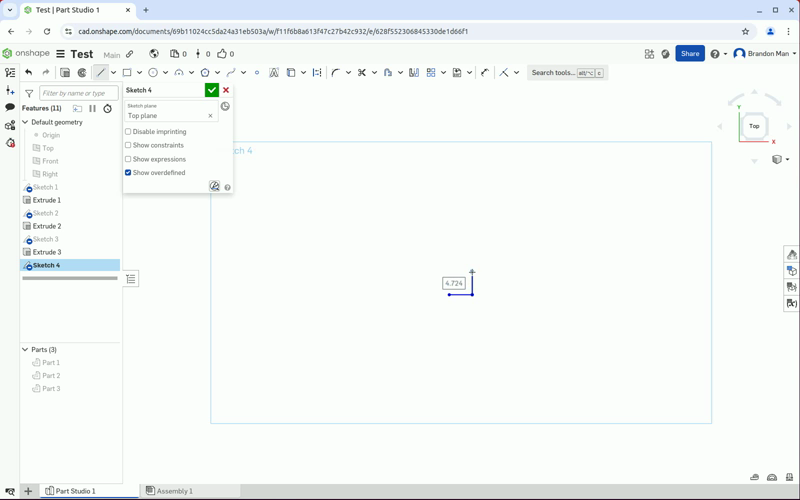
mouse_move(502, 271)
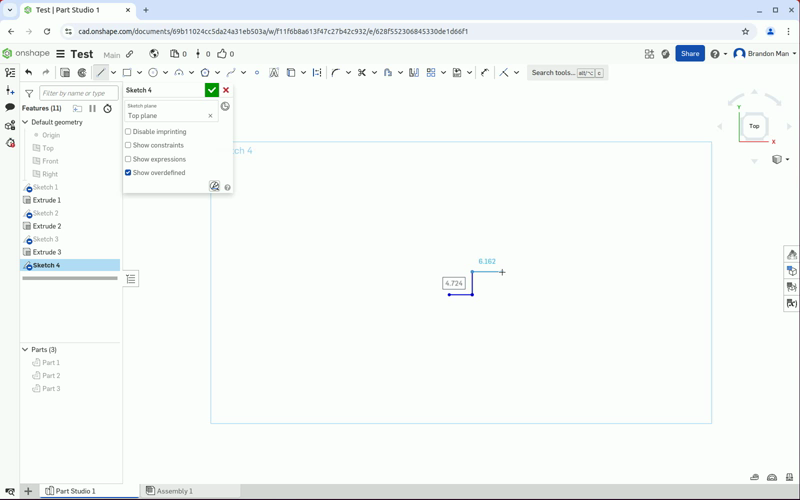
mouse_move(449, 271)
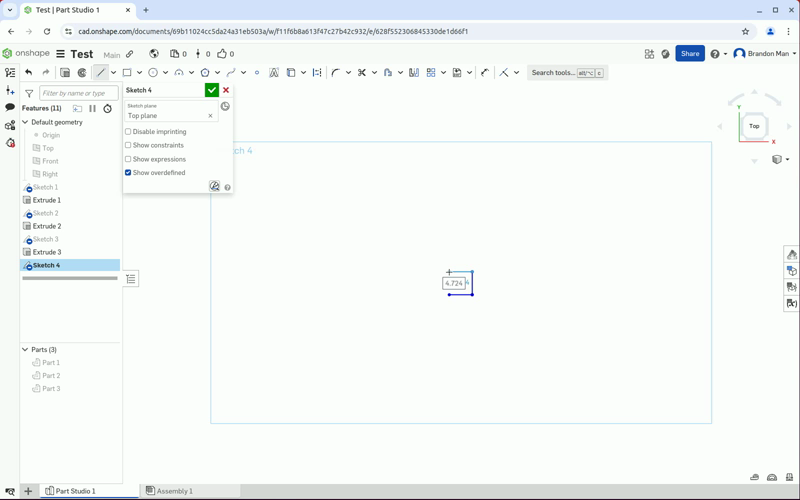
click(449, 271)
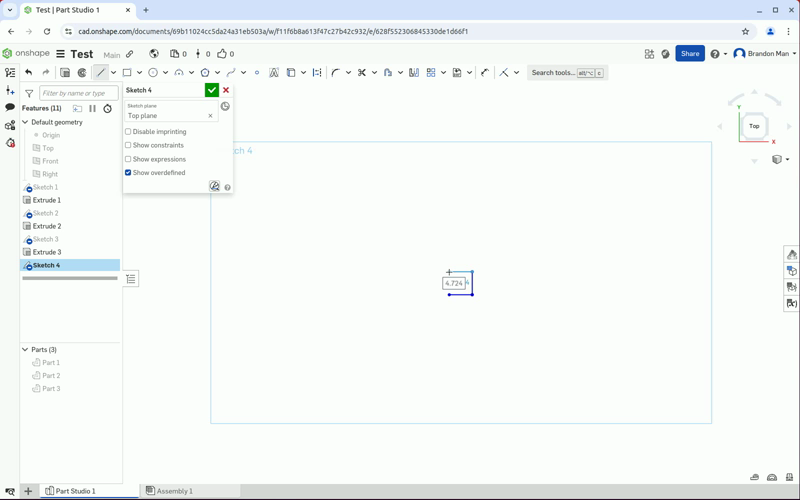
key_up(shift)
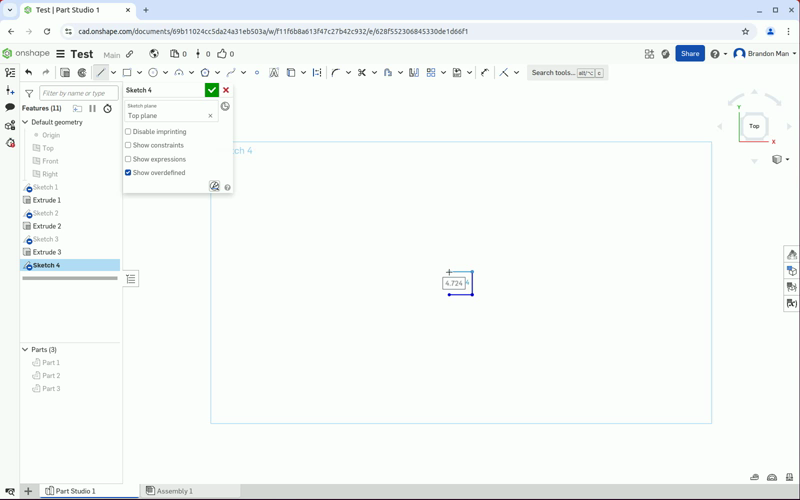
mouse_move(479, 271)
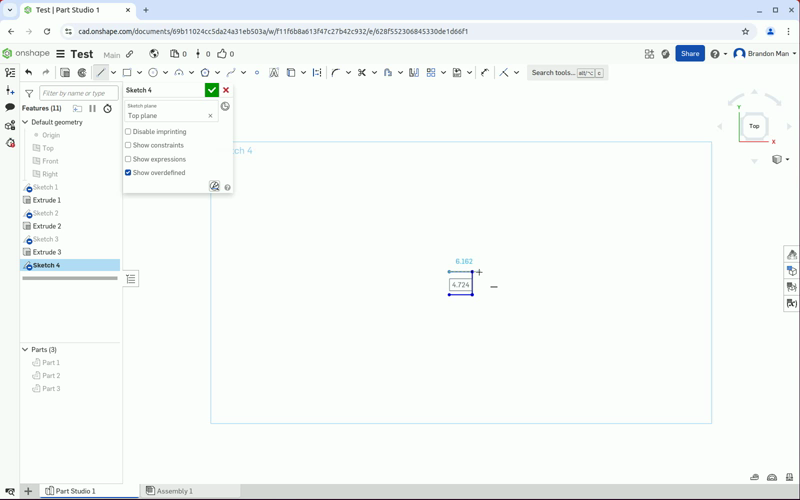
key_down(shift)
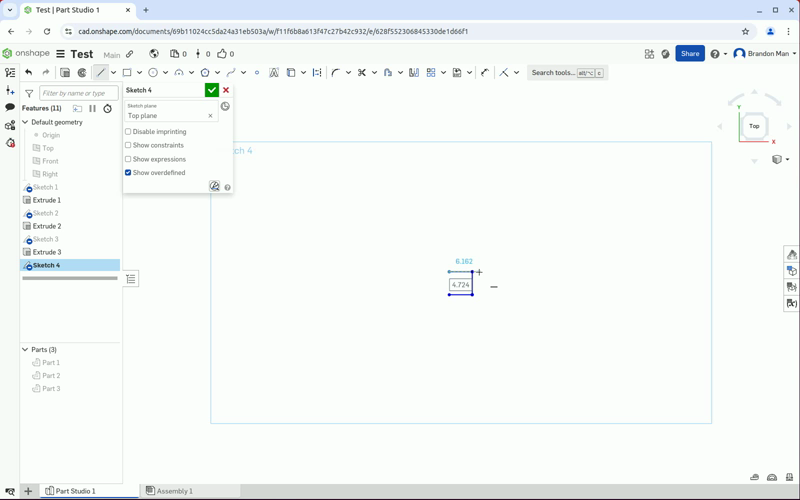
mouse_move(449, 294)
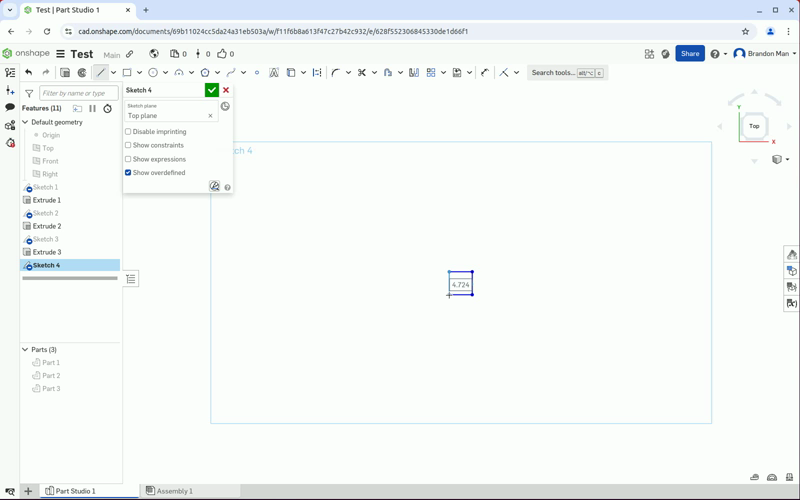
key_up(shift)
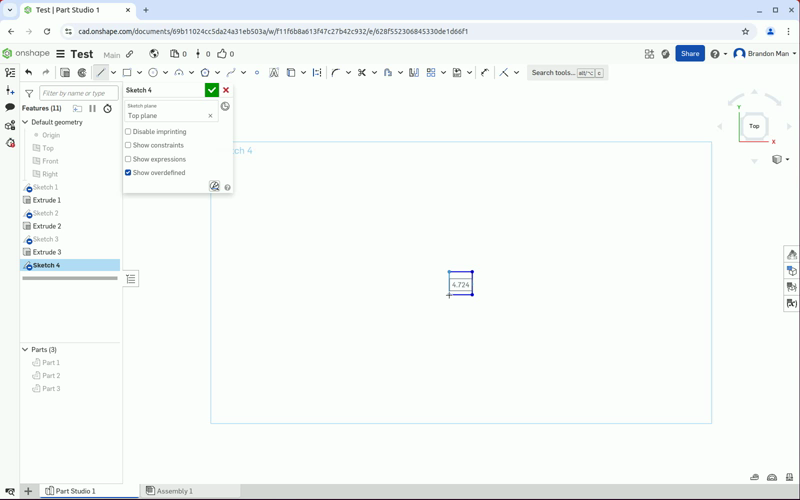
click(449, 294)
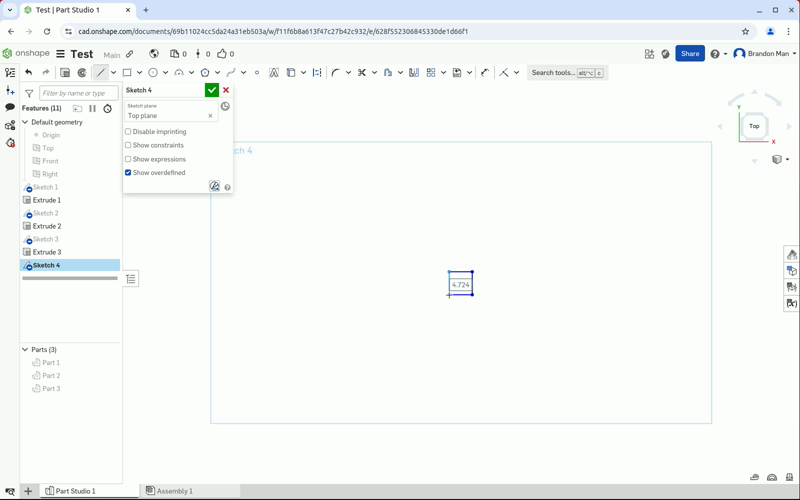
key(esc)
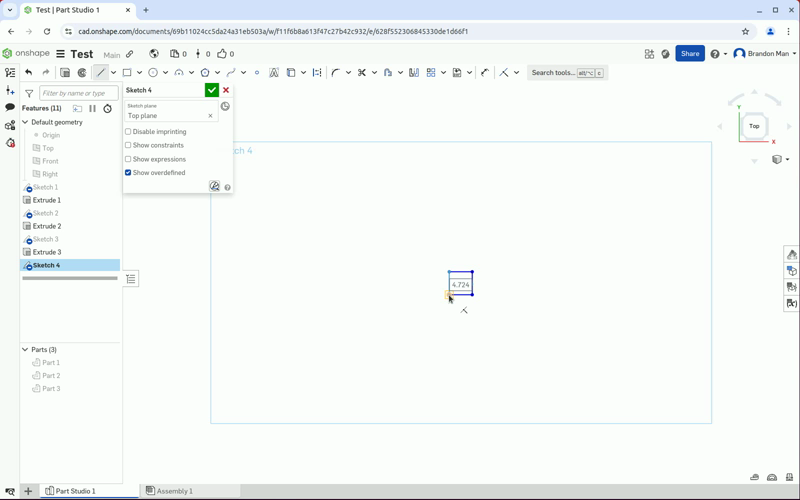
key(c)
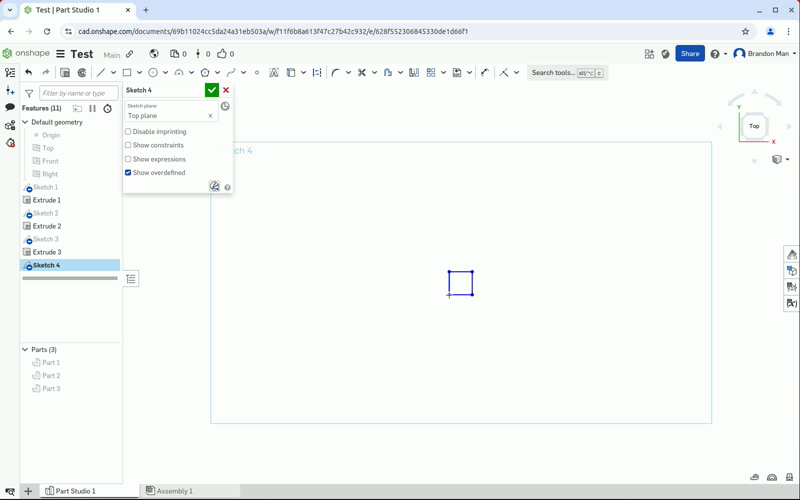
key_down(shift)
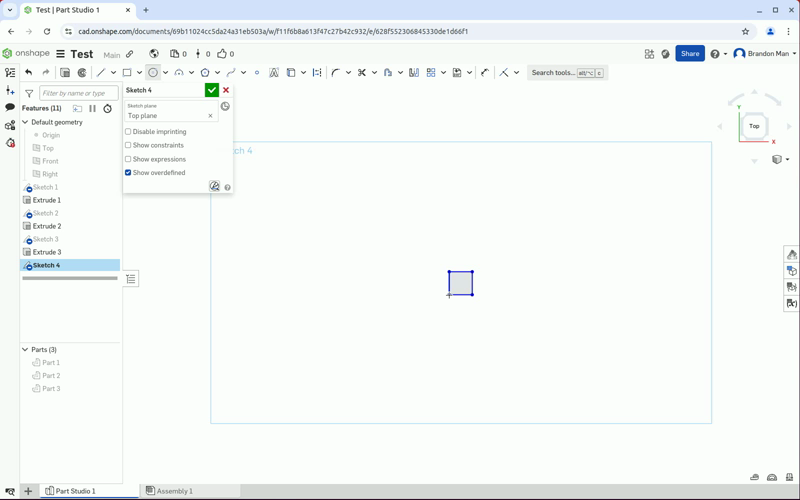
mouse_move(460, 282)
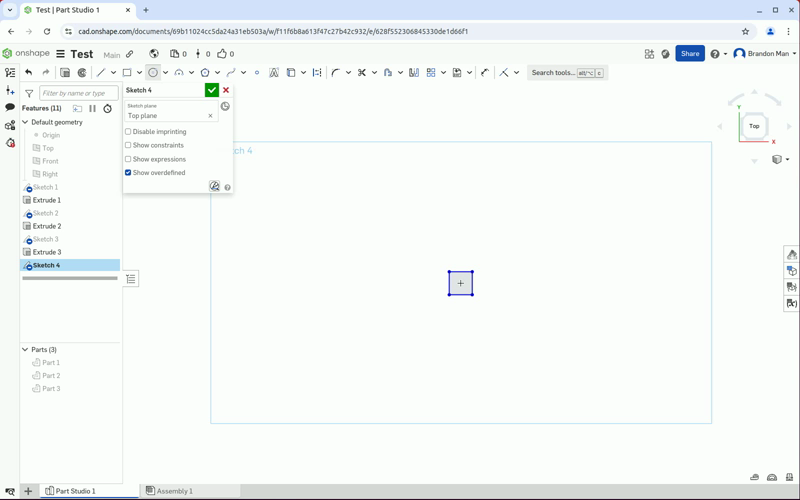
click(460, 282)
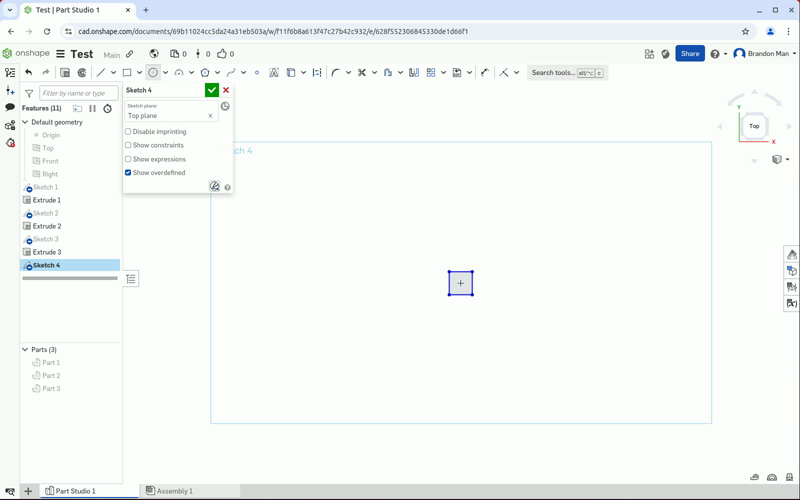
key_up(shift)
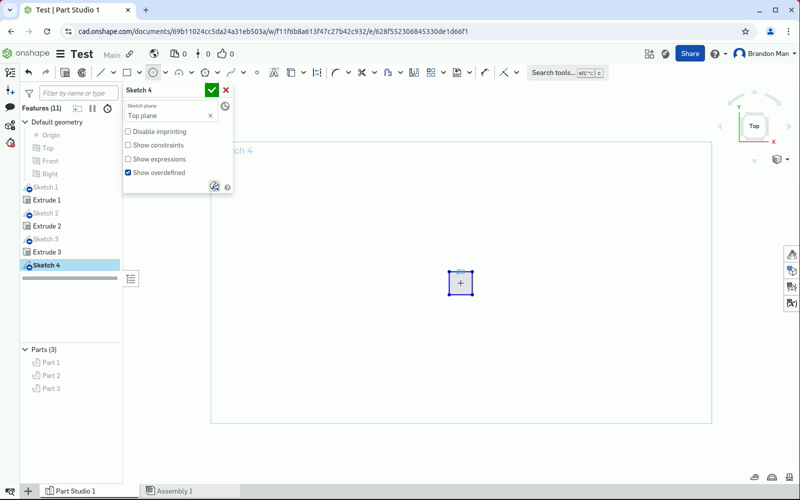
mouse_move(471, 282)
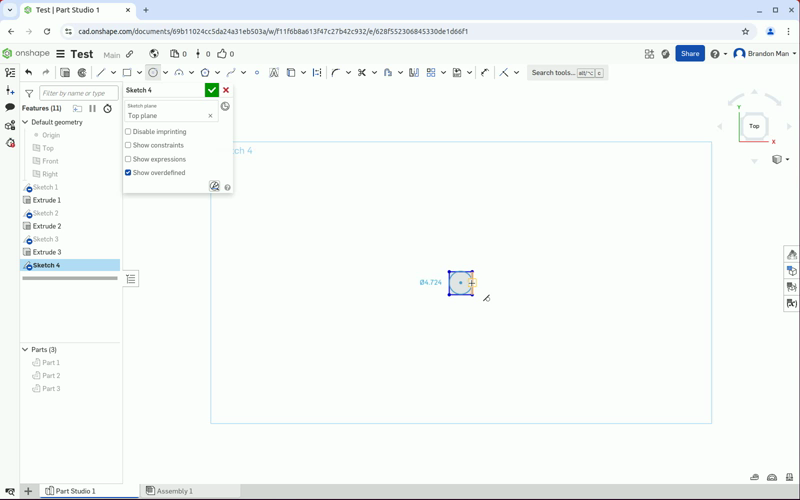
click(471, 282)
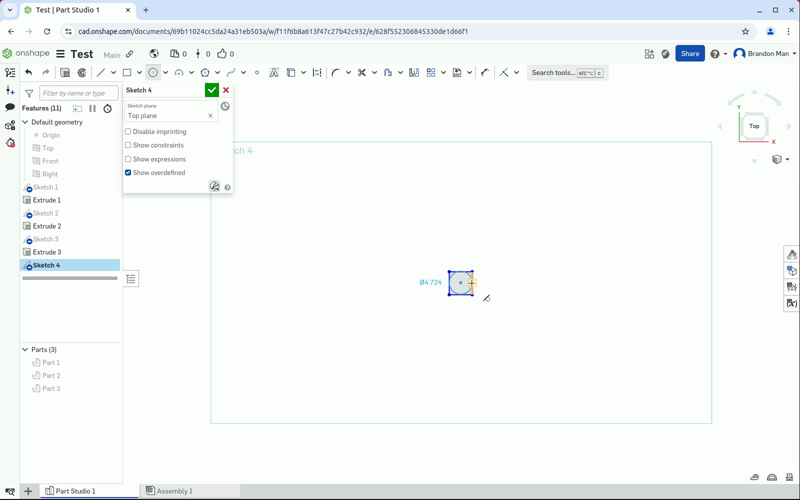
key(esc)
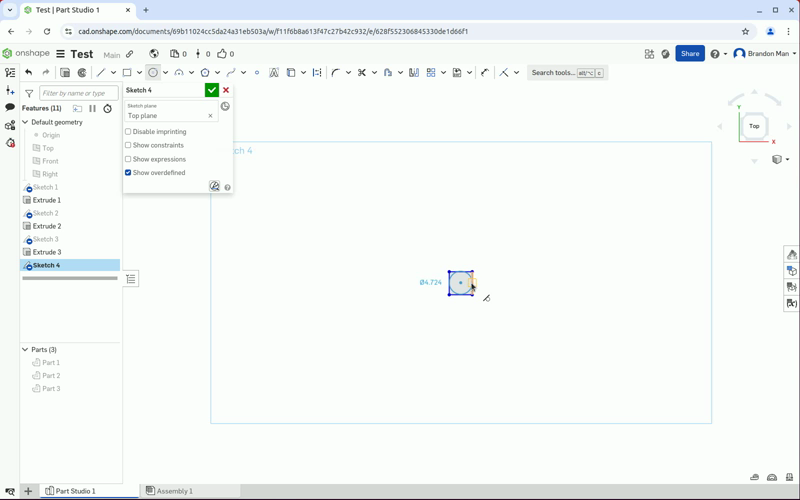
mouse_move(471, 282)
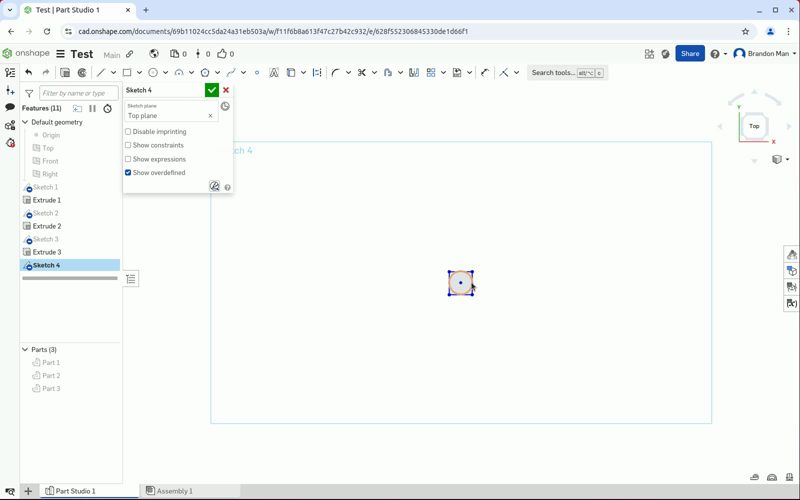
scroll(6)
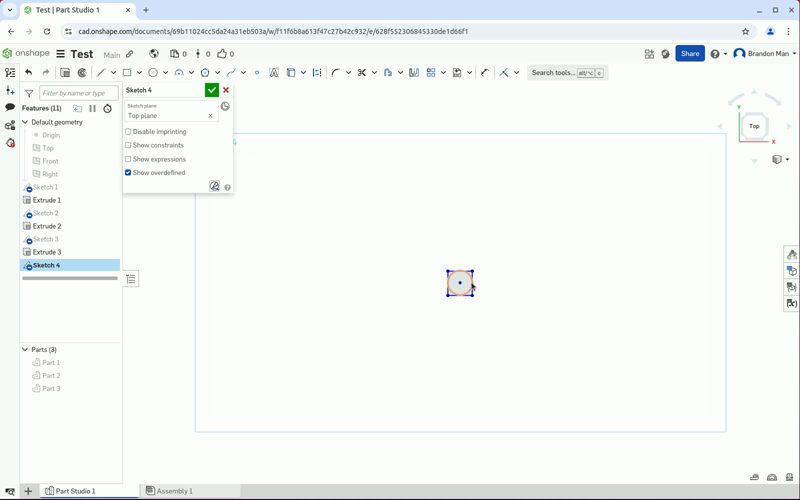
scroll(6)
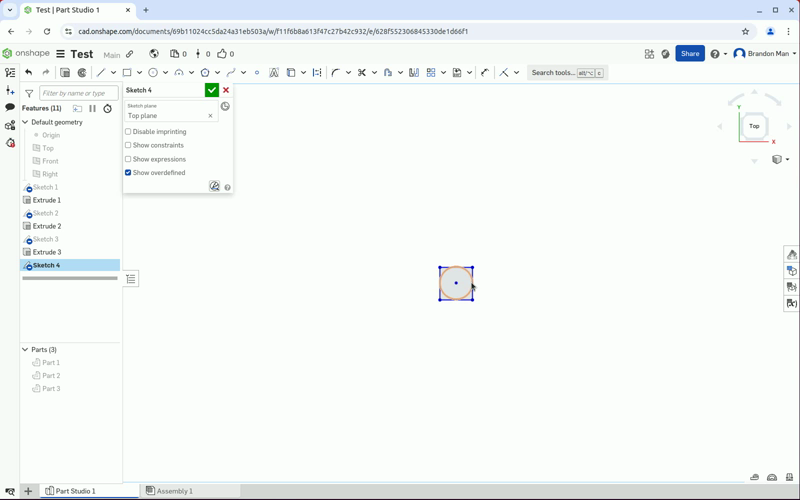
scroll(6)
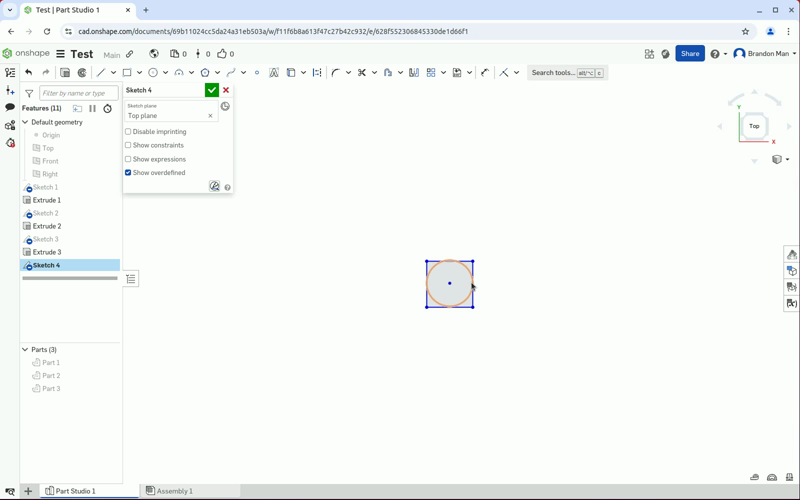
scroll(6)
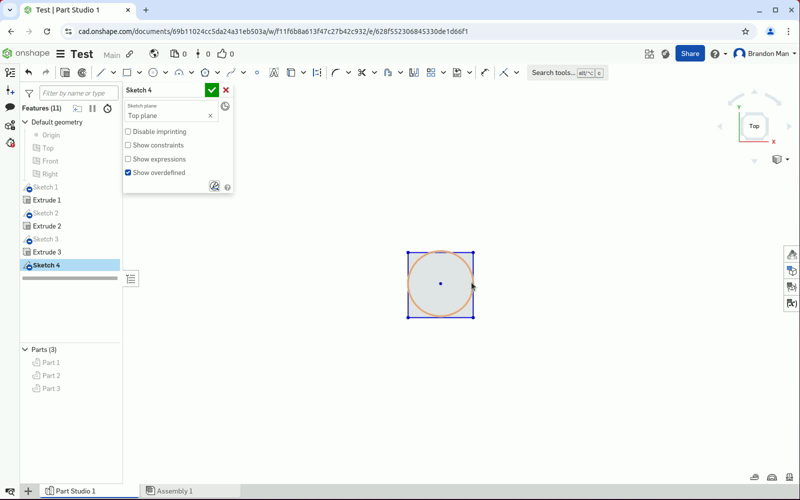
scroll(6)
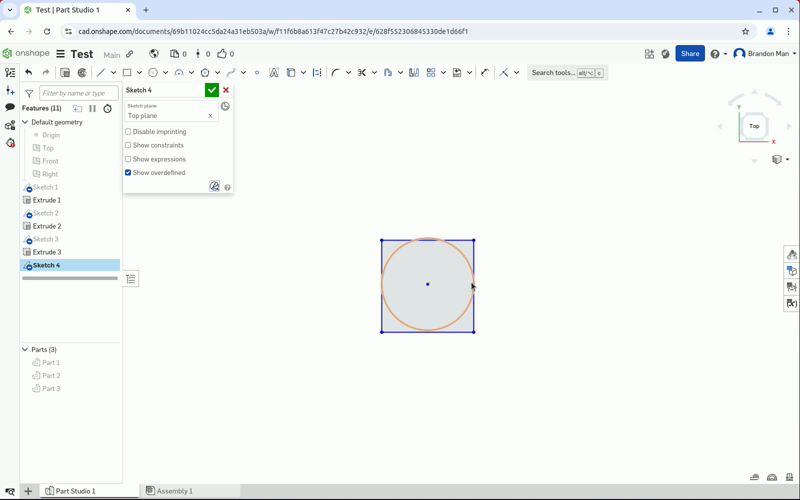
scroll(6)
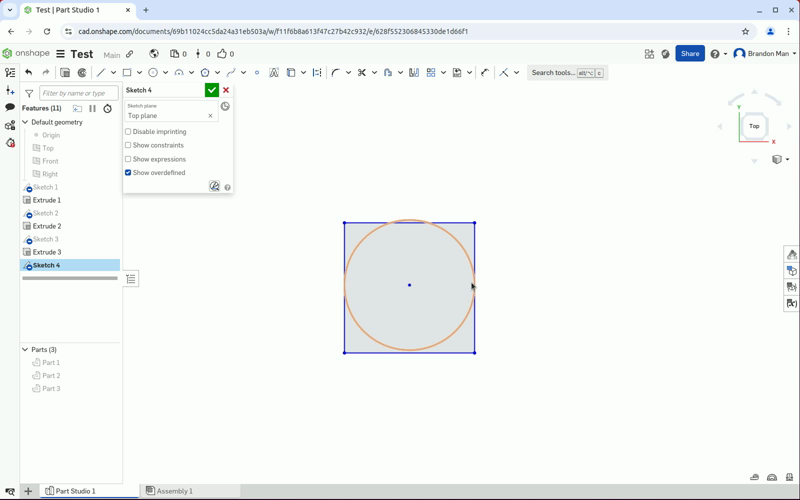
scroll(6)
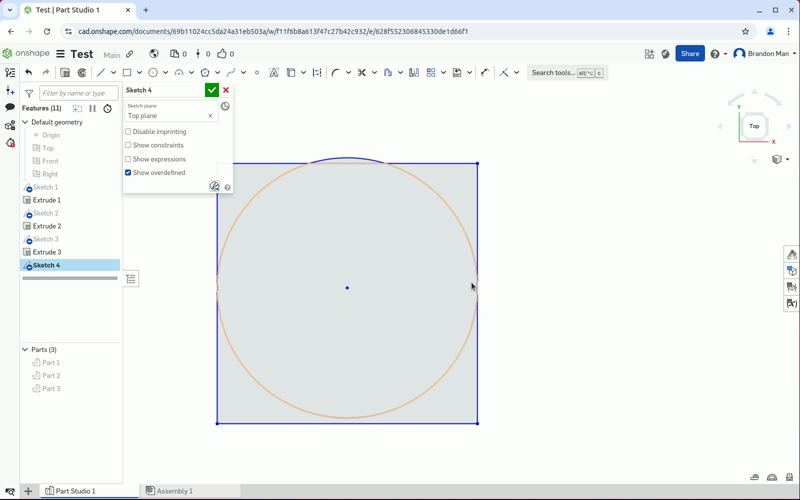
click(471, 282)
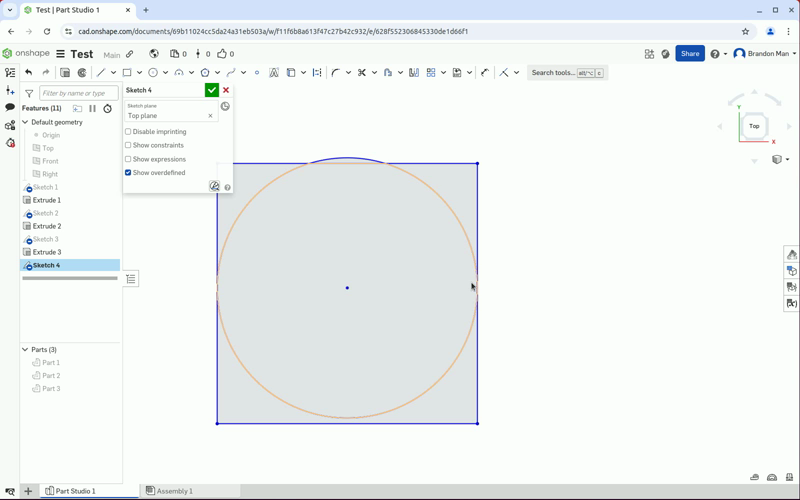
scroll(-6)
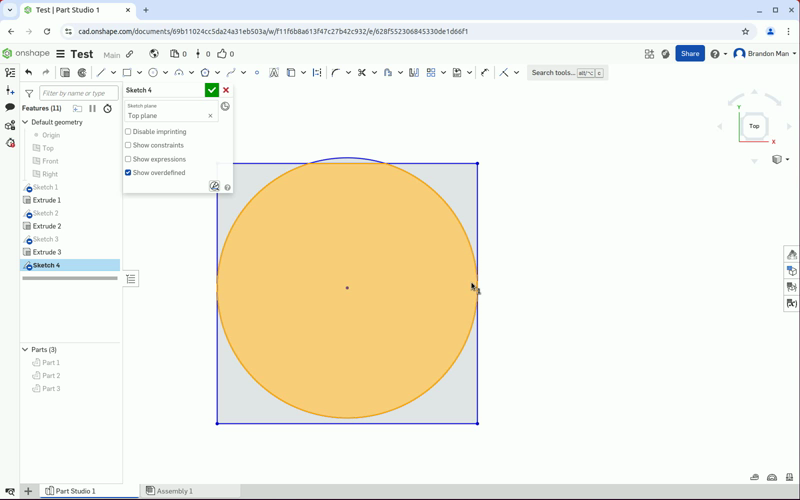
scroll(-6)
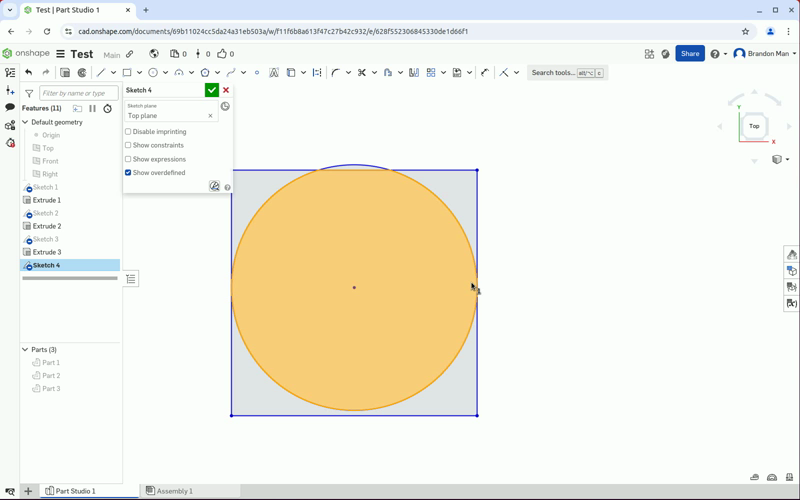
scroll(-6)
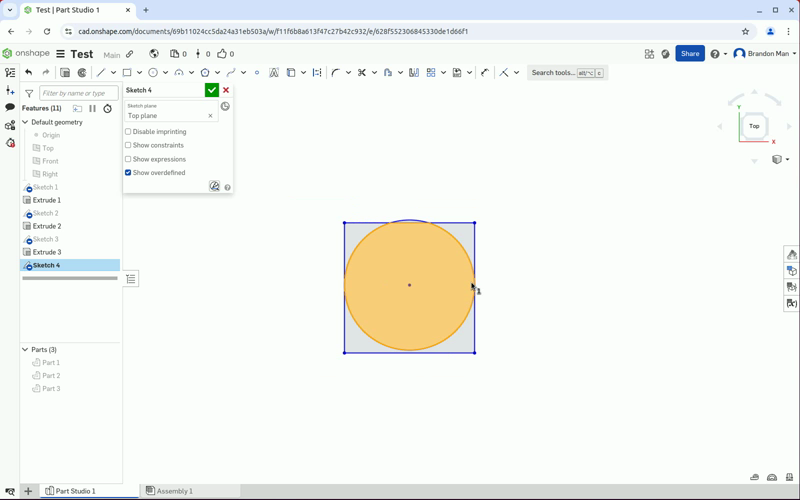
scroll(-6)
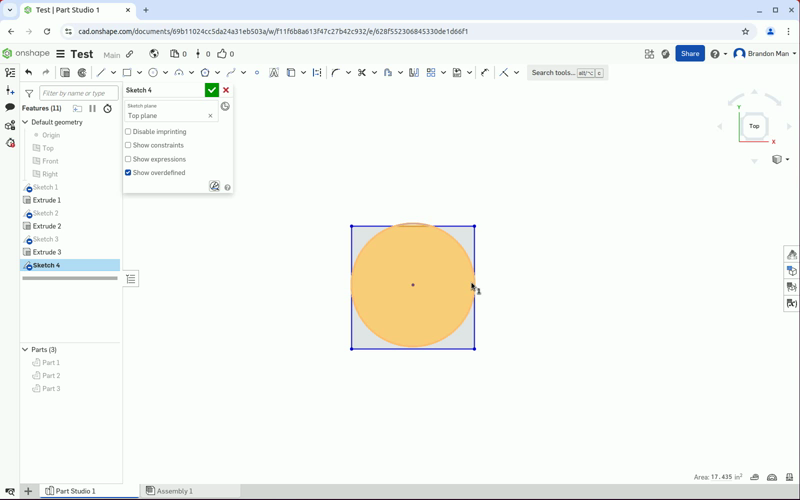
scroll(-6)
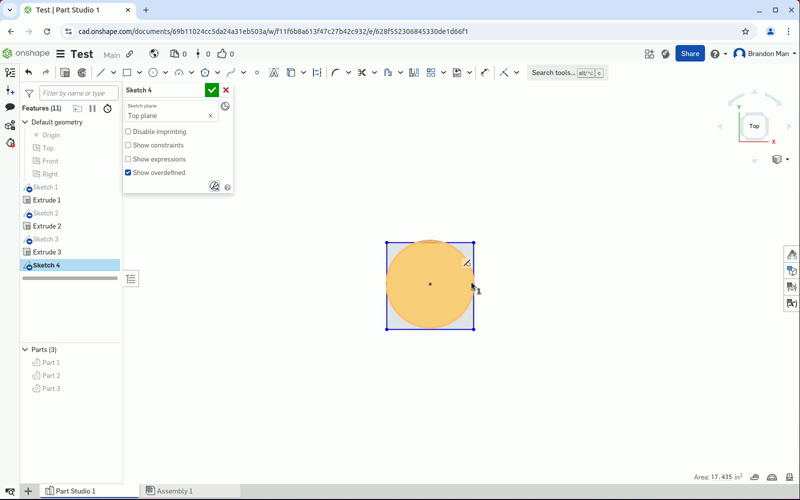
scroll(-6)
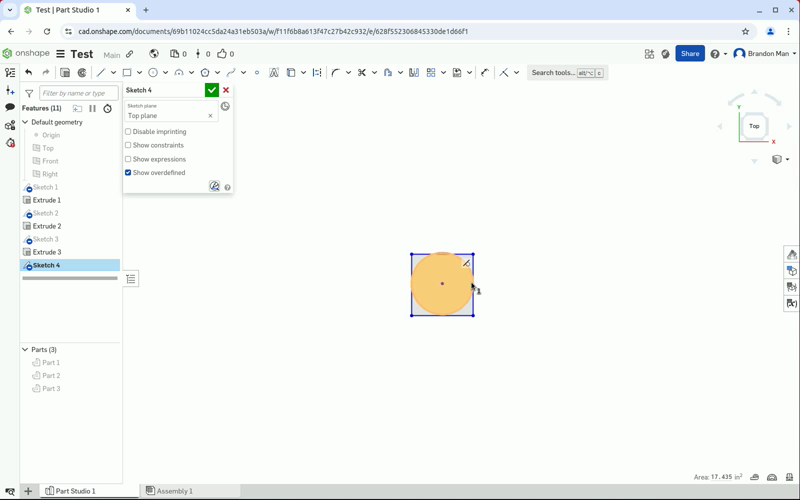
scroll(-6)
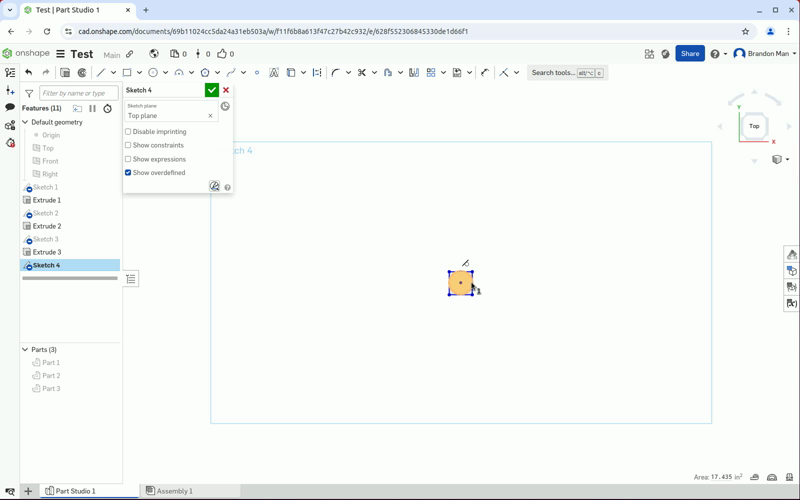
mouse_move(73, 352)
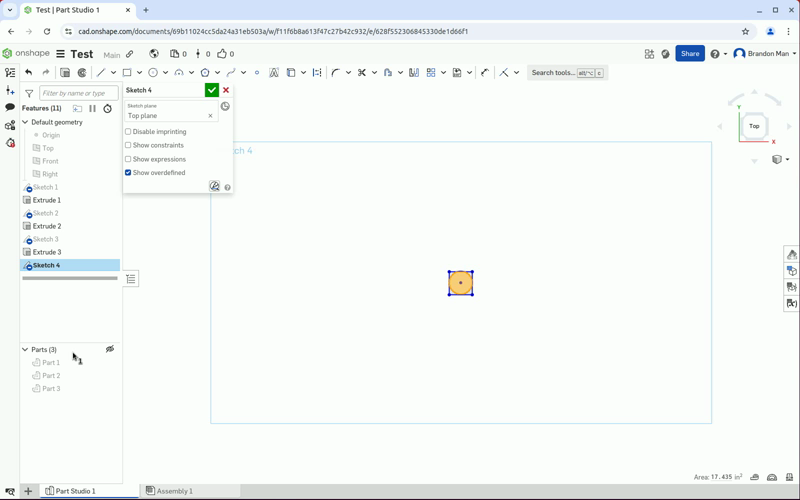
key(shift+y)
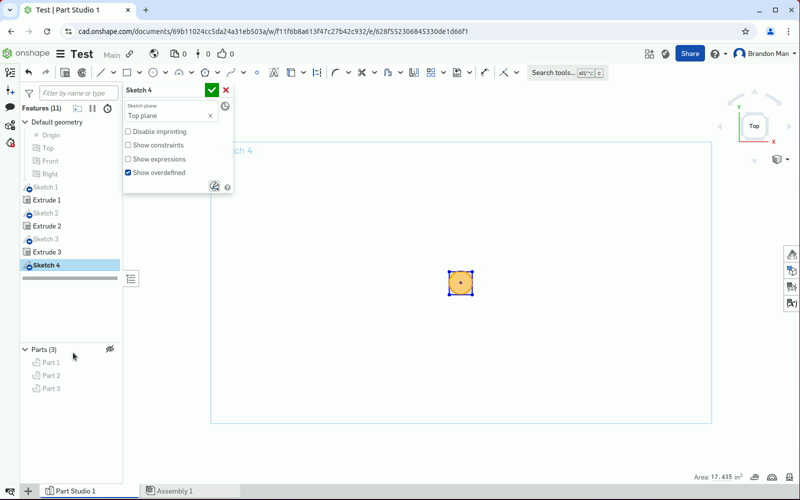
key(shift+e)
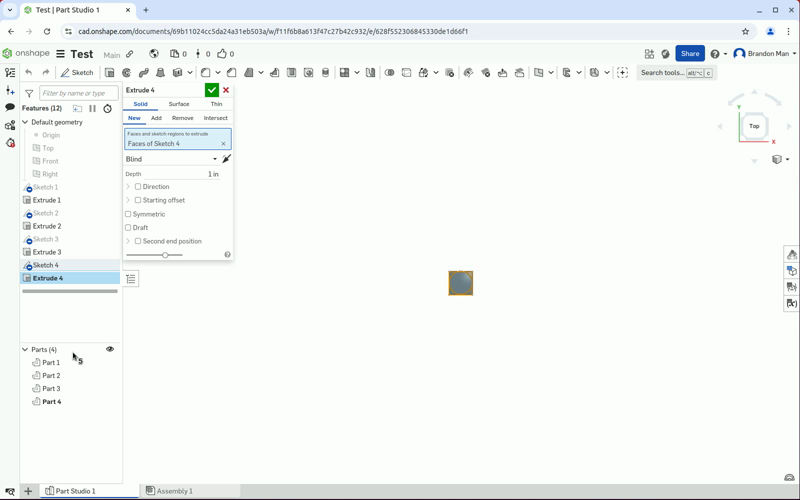
mouse_move(143, 106)
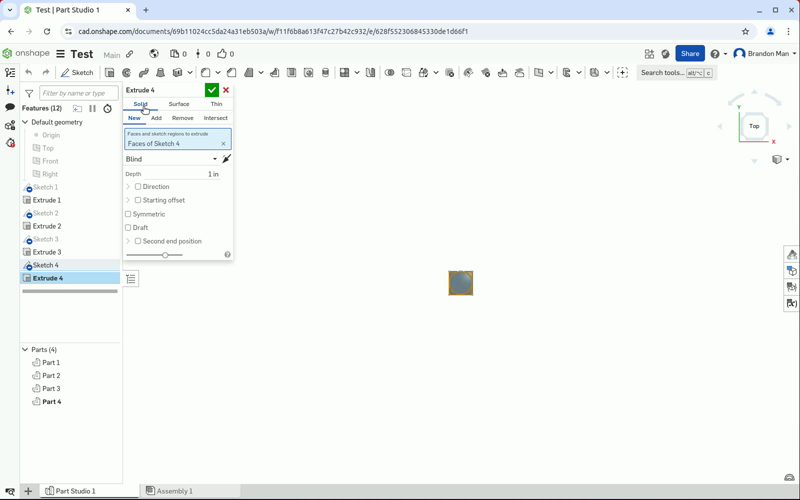
click(143, 106)
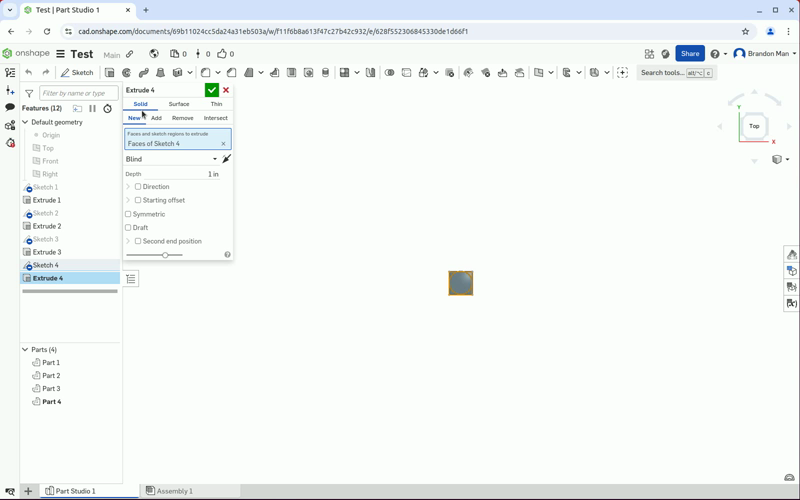
mouse_move(137, 120)
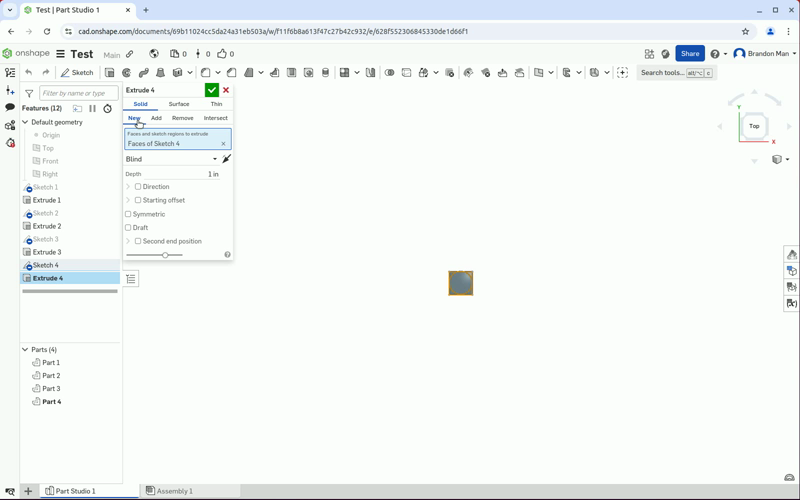
click(137, 120)
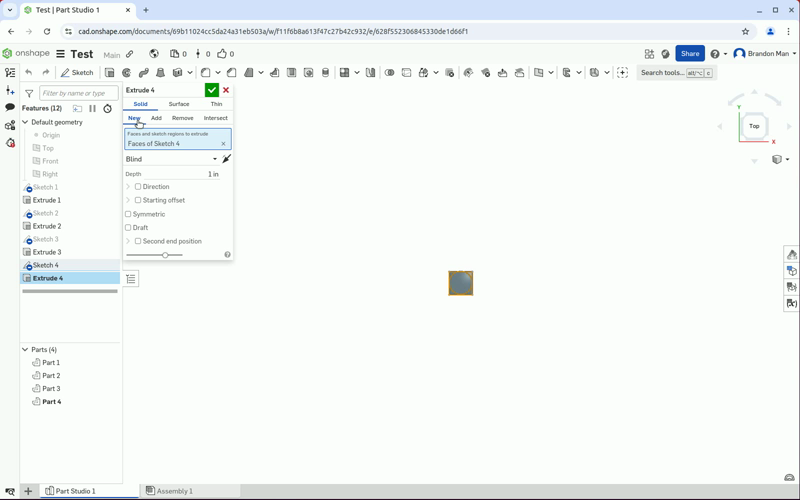
key(tab, 4)
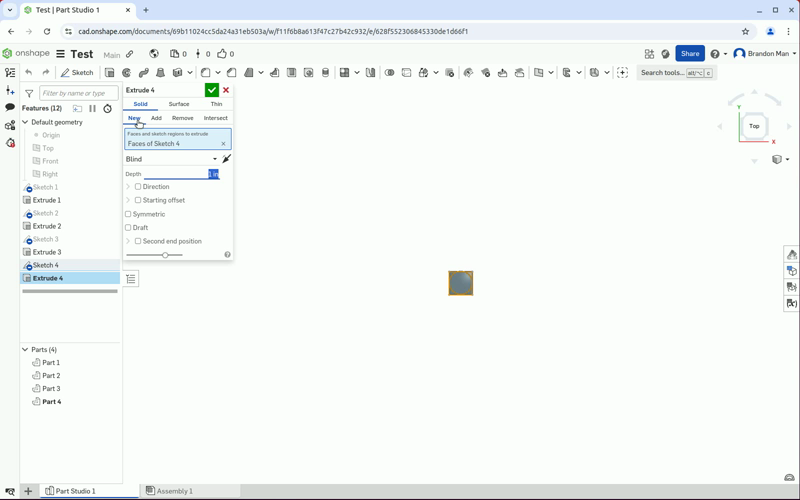
text(23.108)
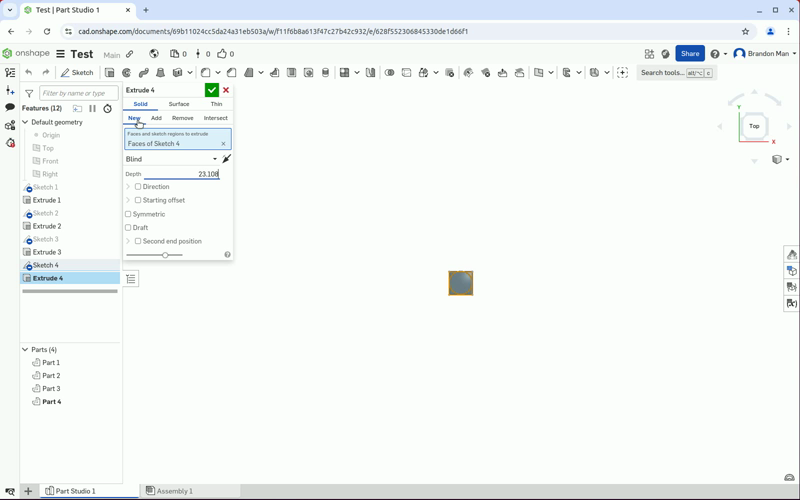
key(enter)
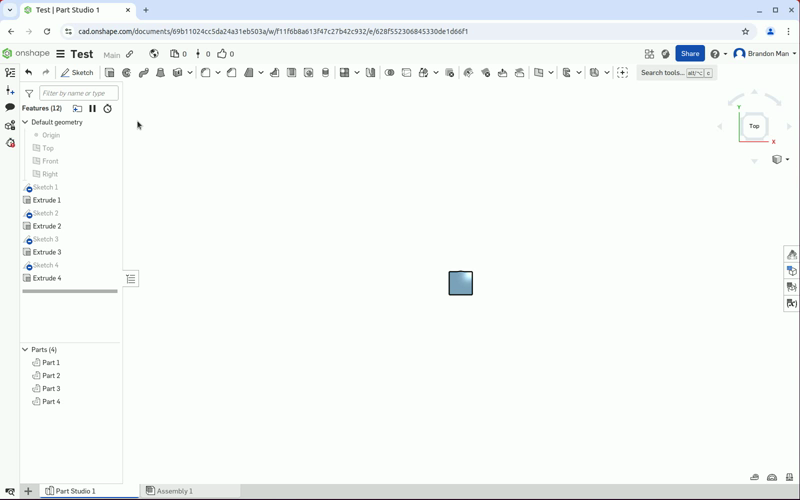
key(shift+h)
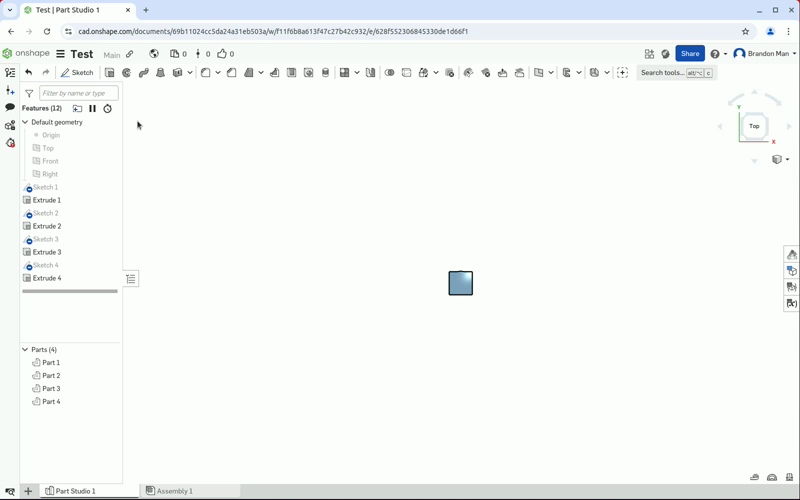
key(shift+h)
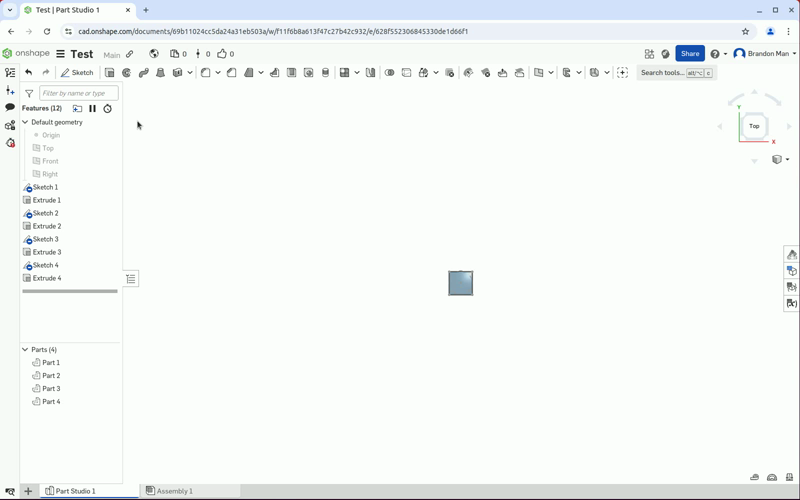
key(shift+7)
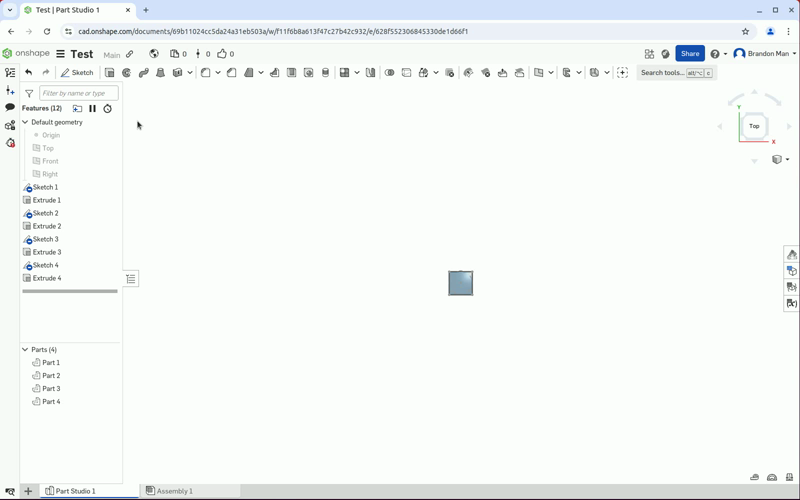
key(up, 3)
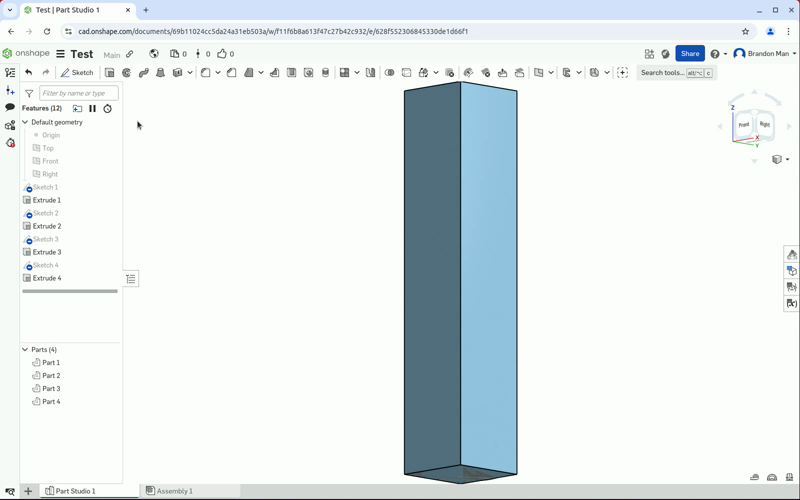
key(left, 3)
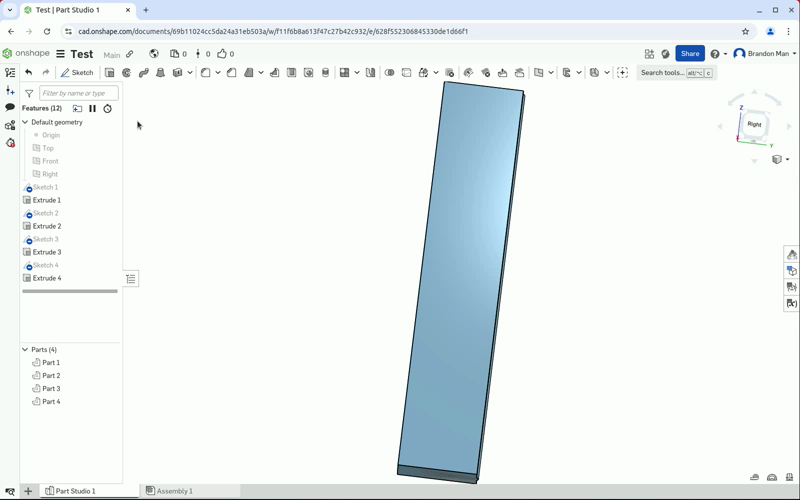
key(right, 3)
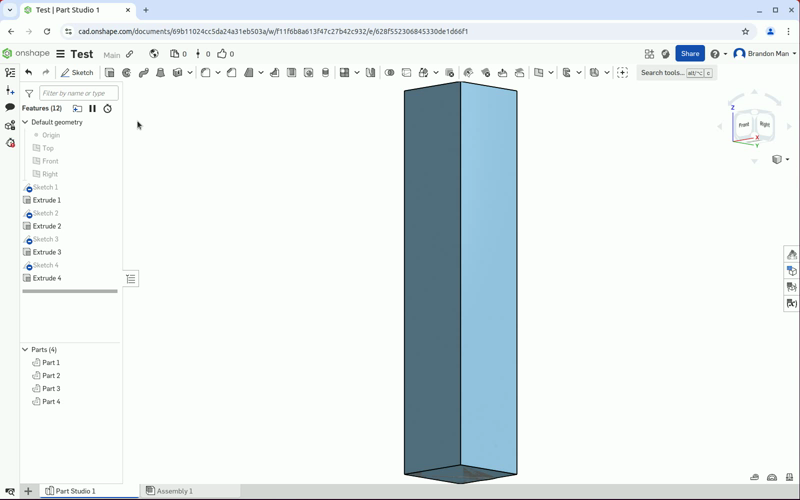
key(down, 3)
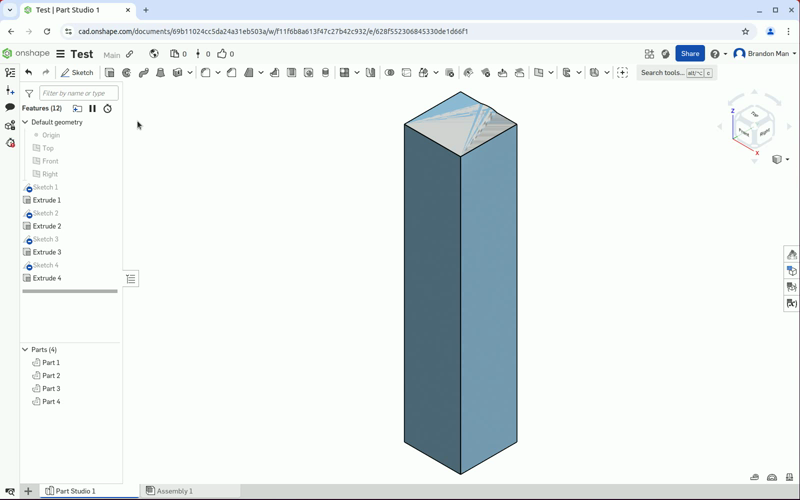
mouse_move(73, 189)
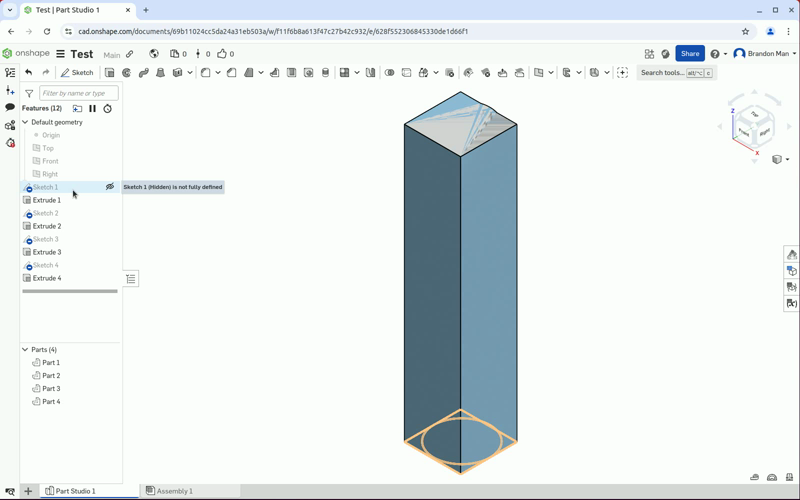
click(73, 189)